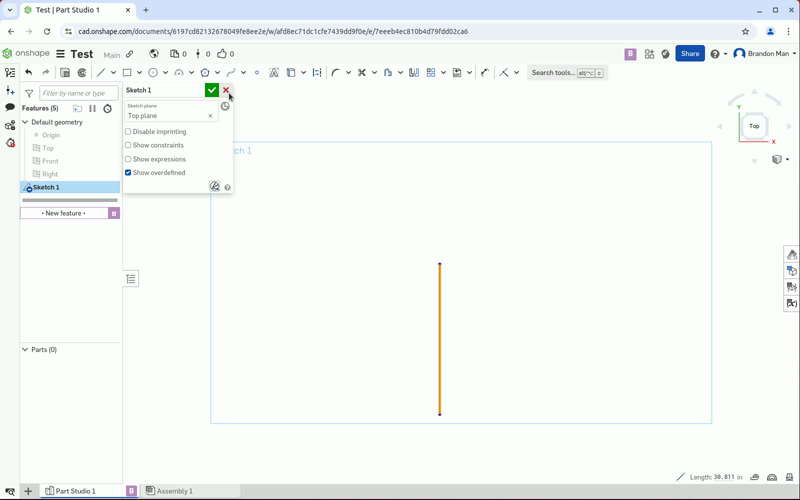
key(shift+h)
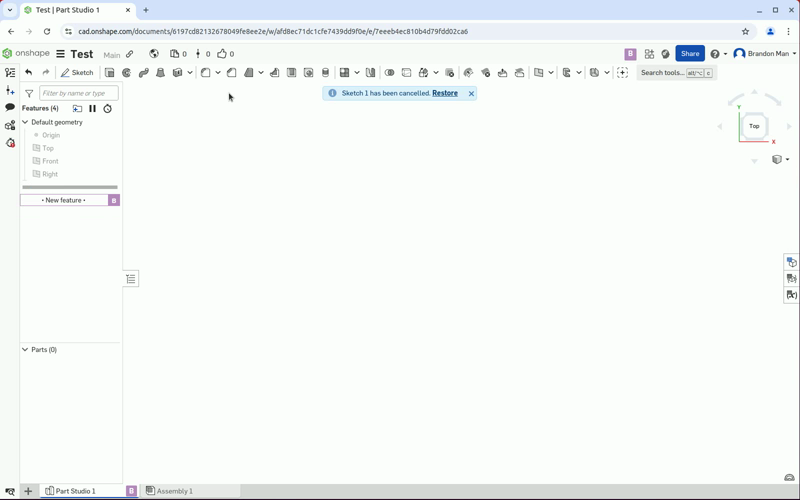
mouse_move(73, 352)
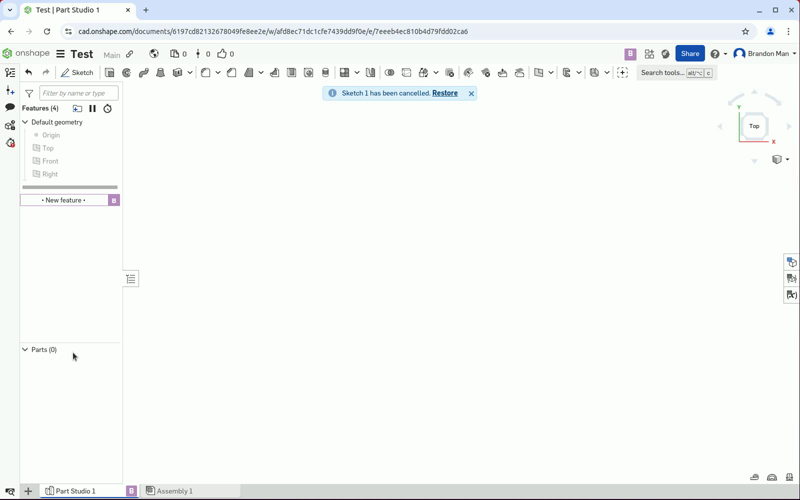
key(y)
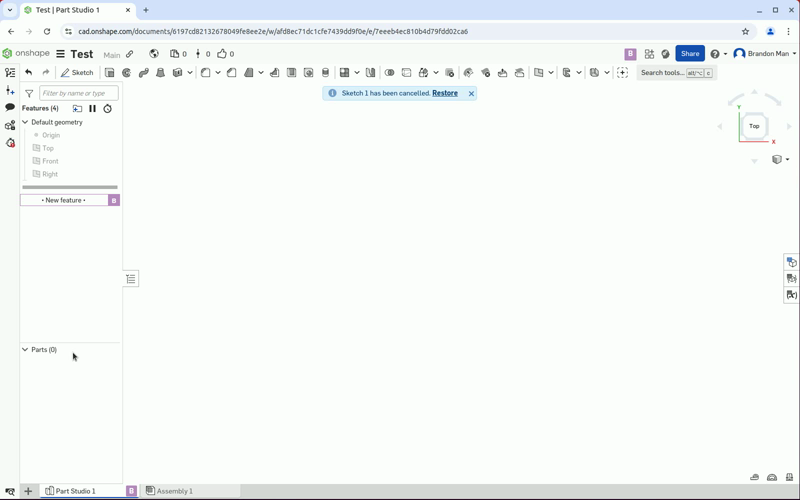
key(shift+p)
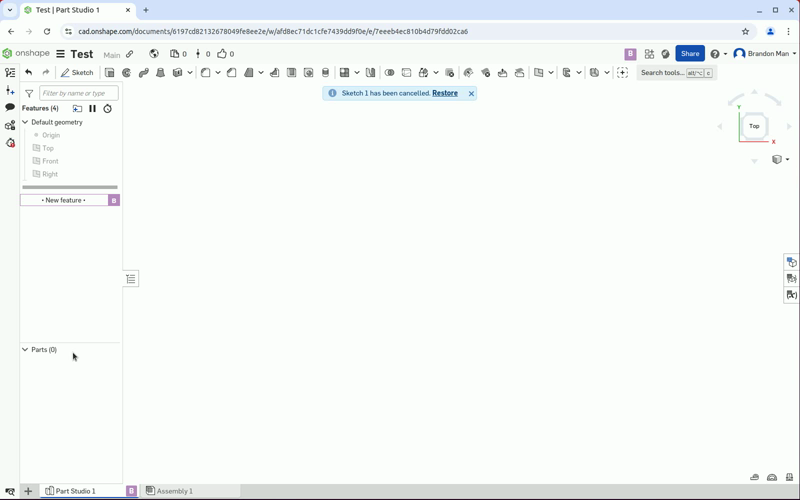
key(space)
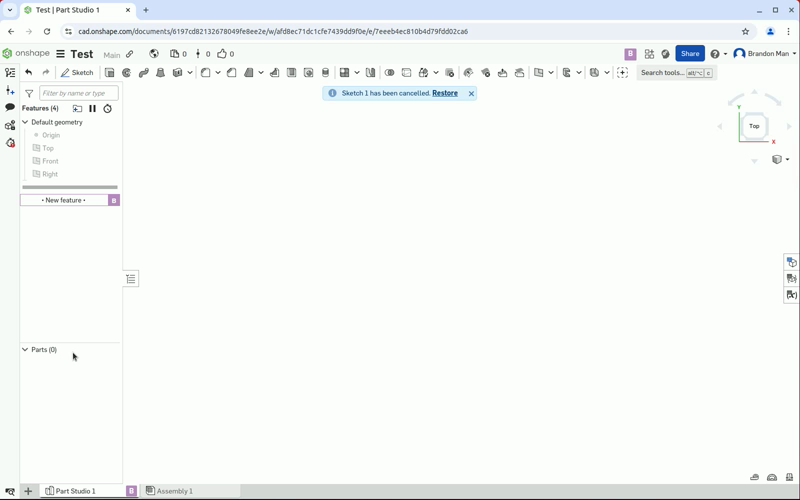
key_down(shift)
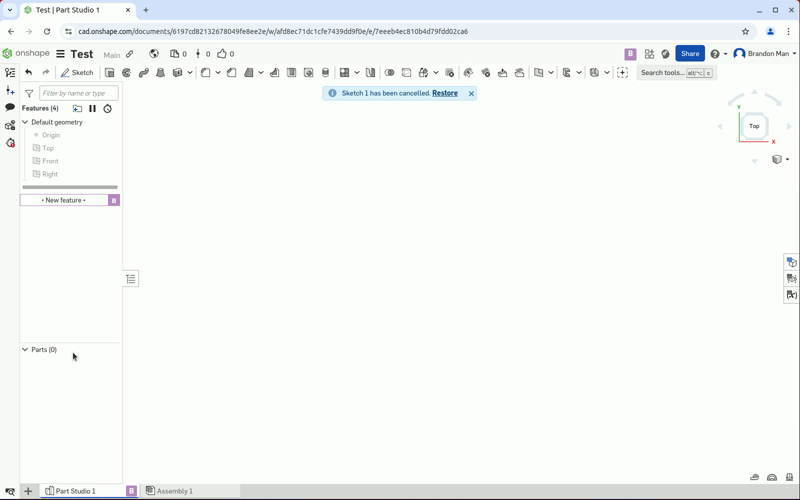
key(up)
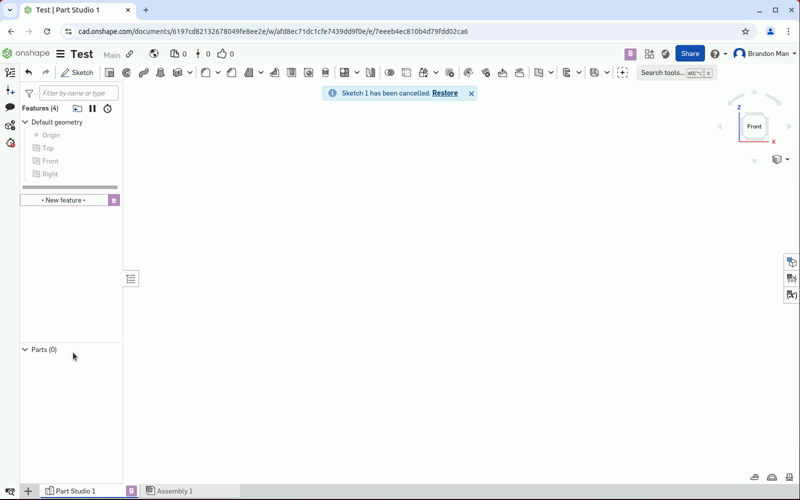
key_up(shift)
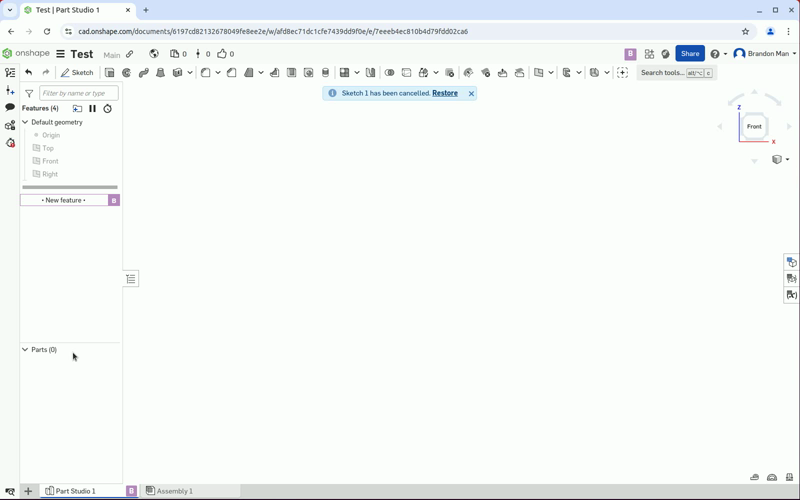
mouse_move(73, 352)
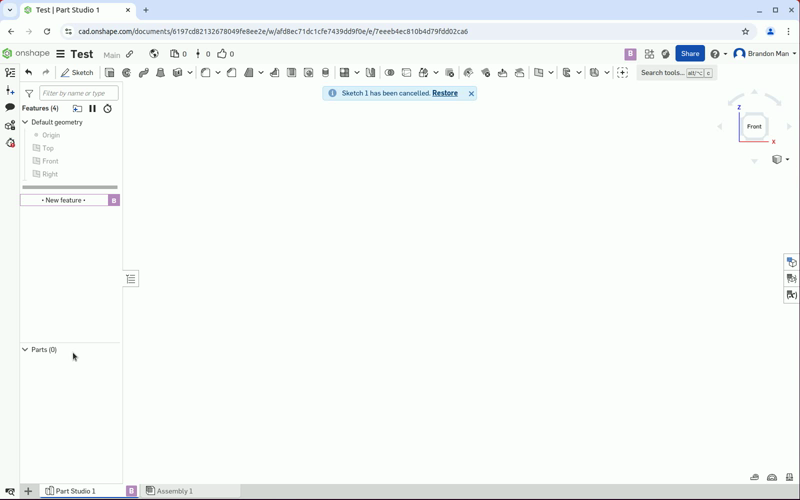
key(shift+y)
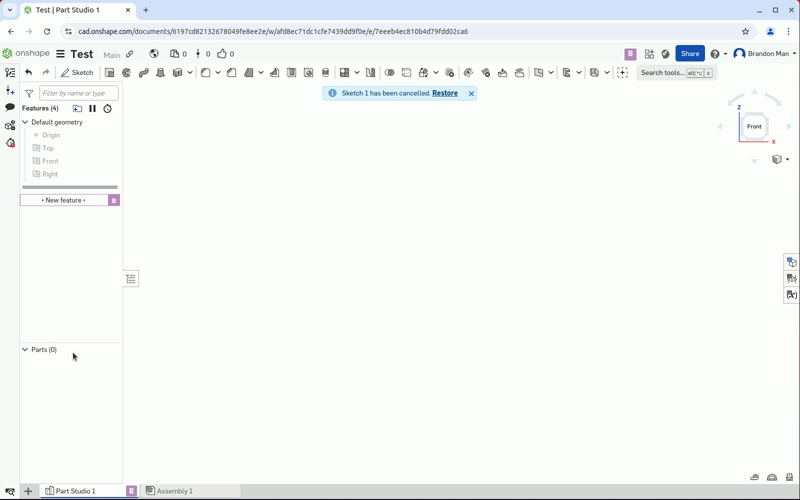
key(shift+s)
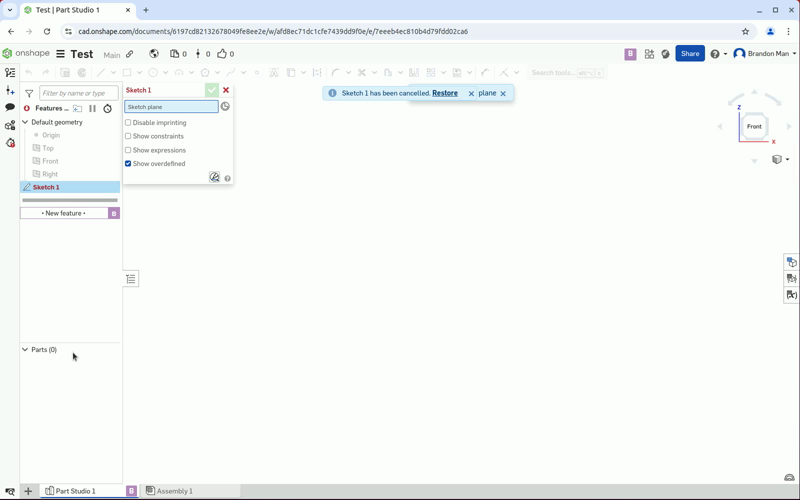
mouse_move(73, 163)
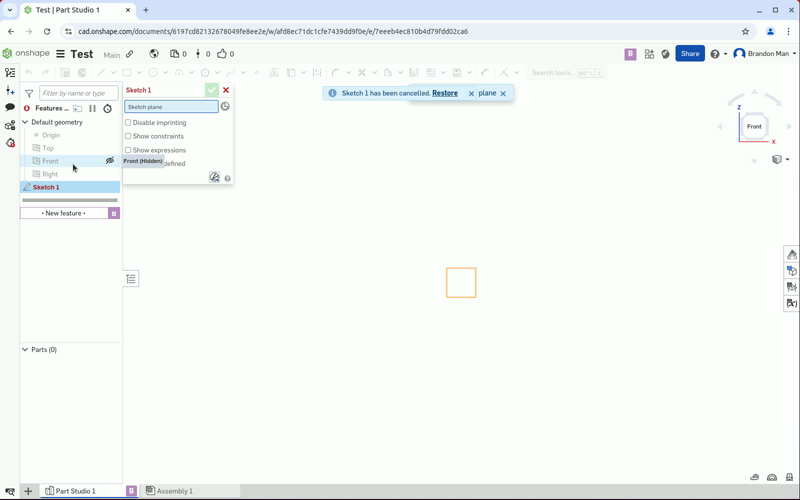
click(73, 163)
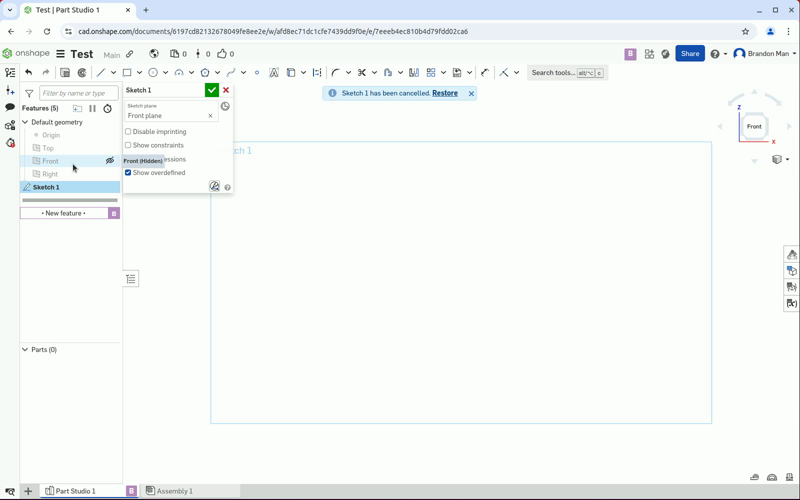
mouse_move(73, 352)
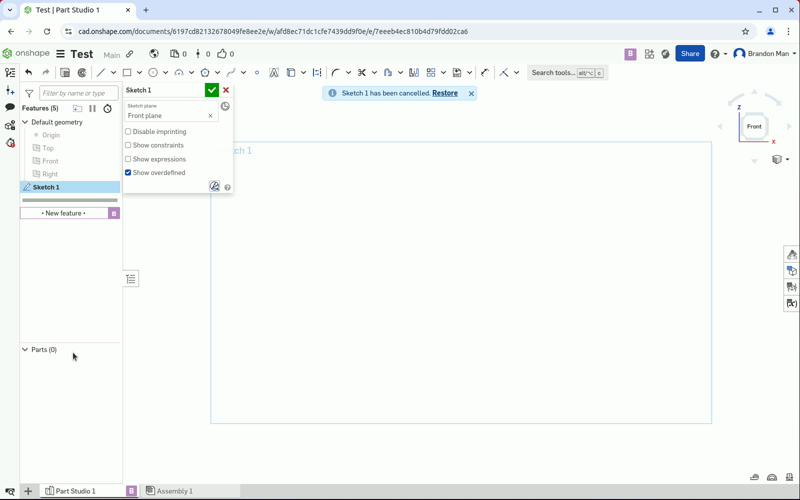
key(y)
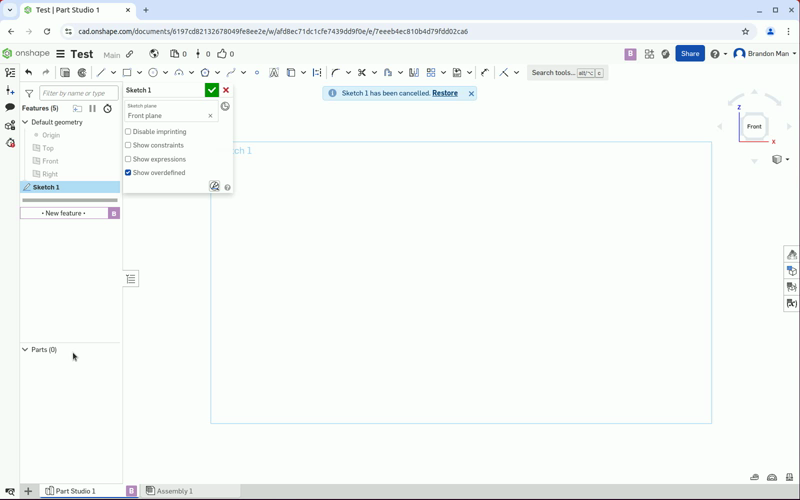
key(l)
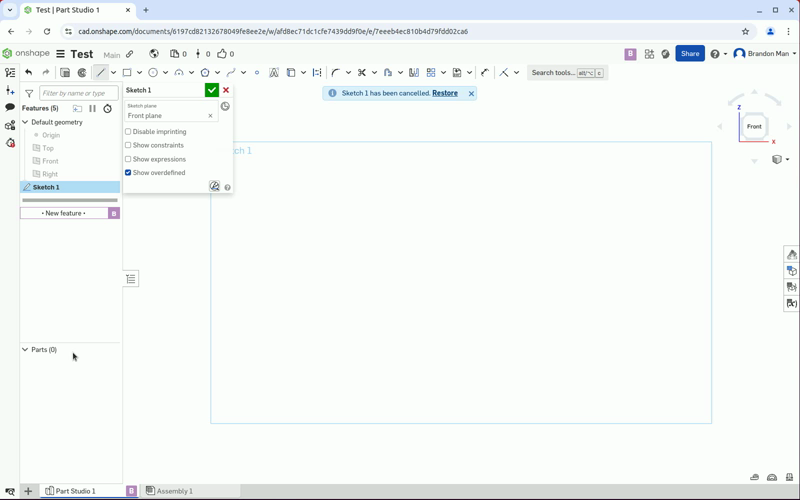
key_down(shift)
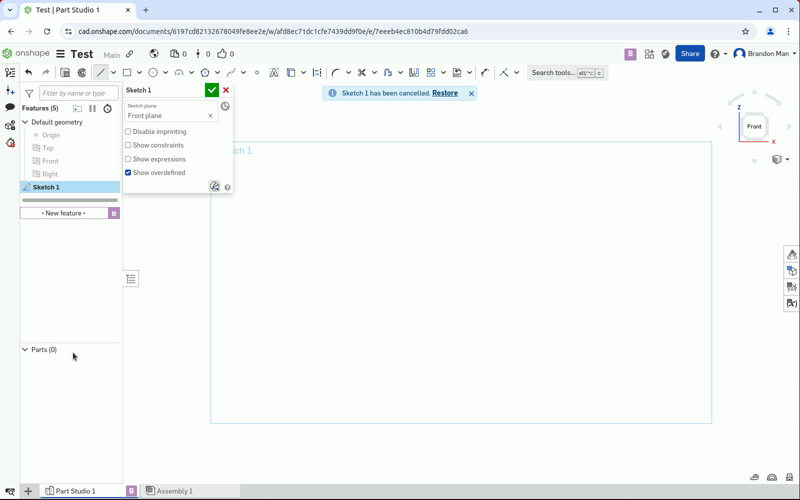
mouse_move(348, 298)
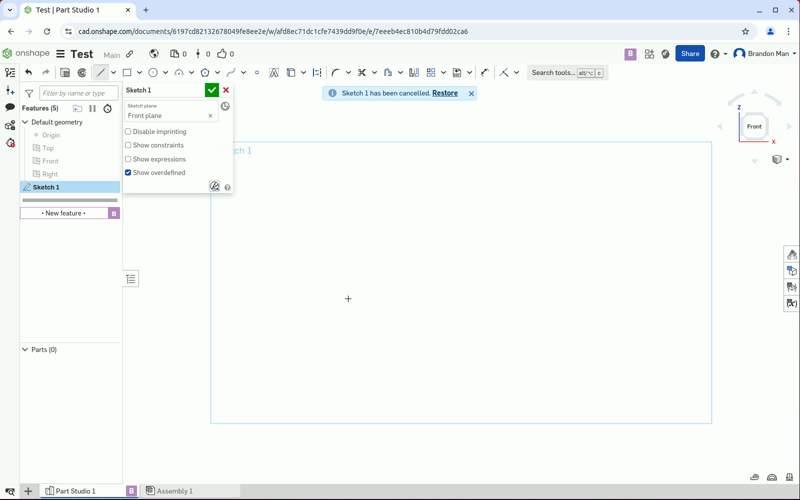
click(348, 298)
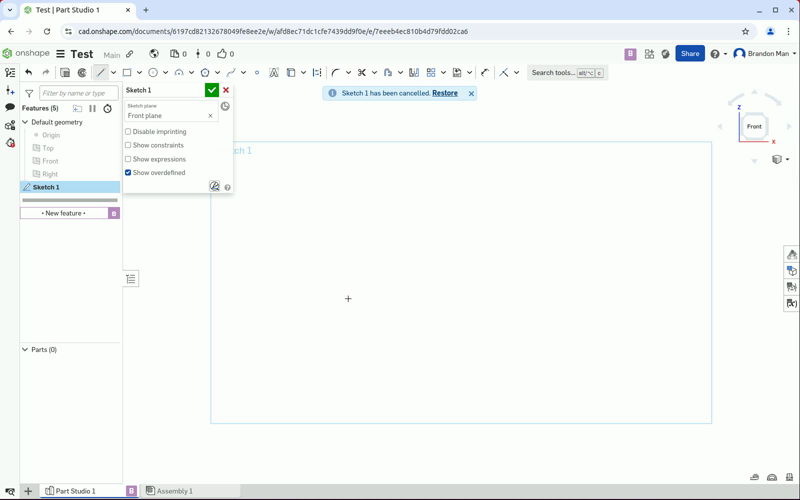
key_up(shift)
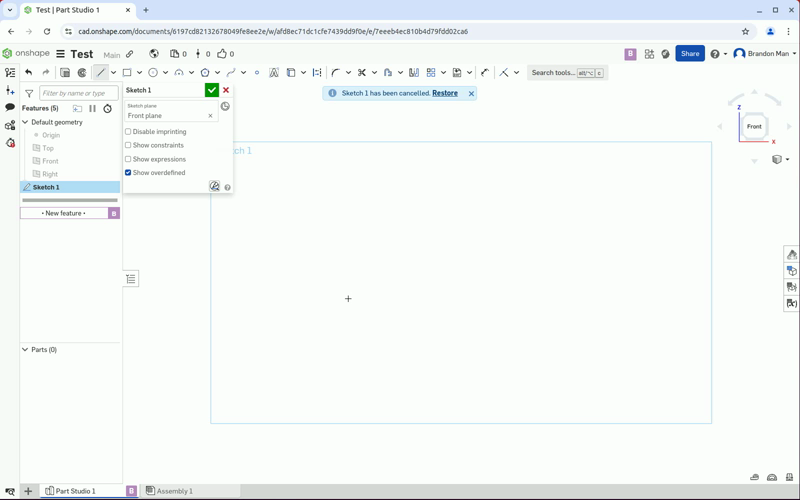
key_down(shift)
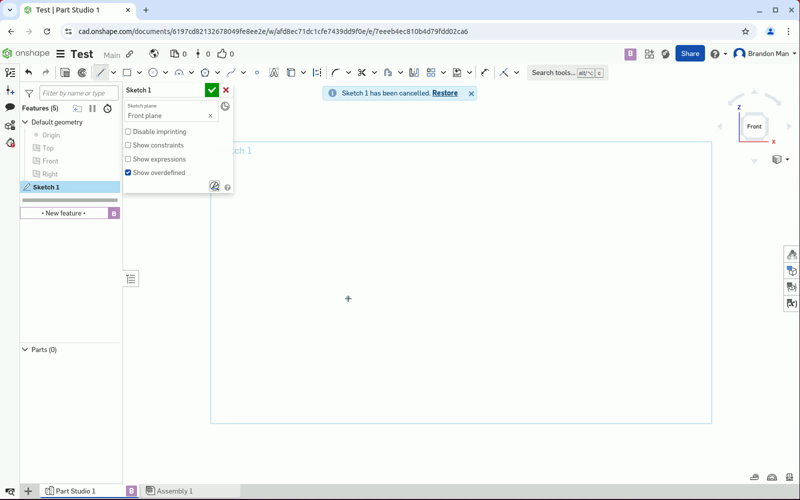
mouse_move(378, 298)
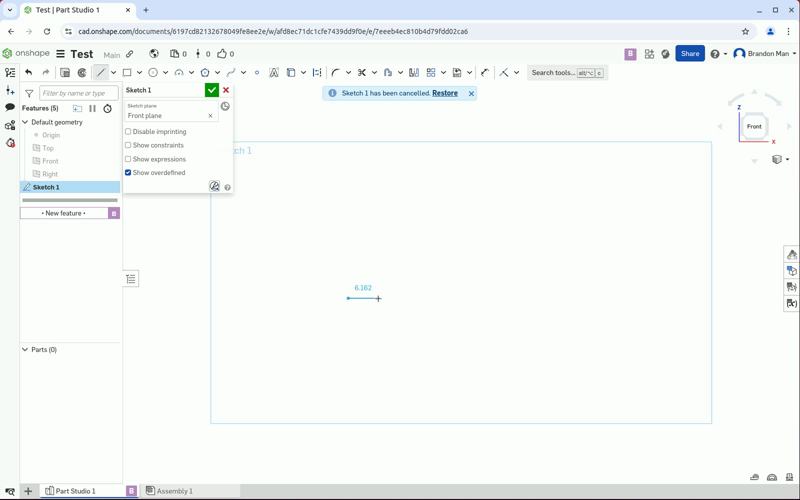
mouse_move(395, 323)
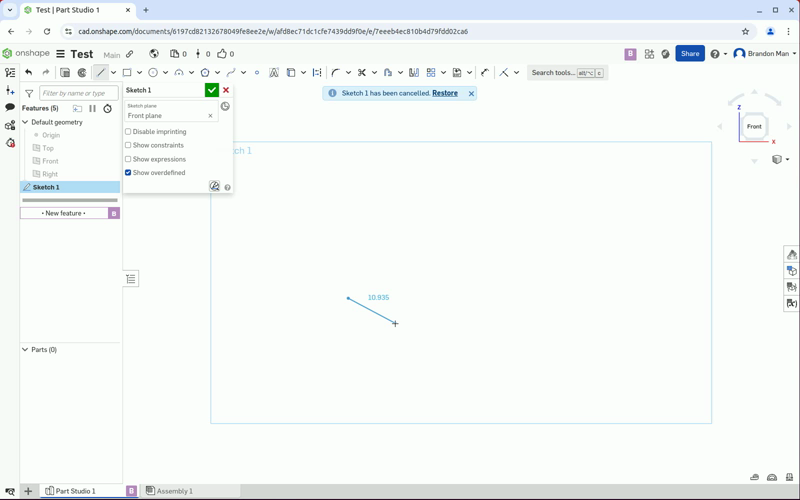
click(395, 323)
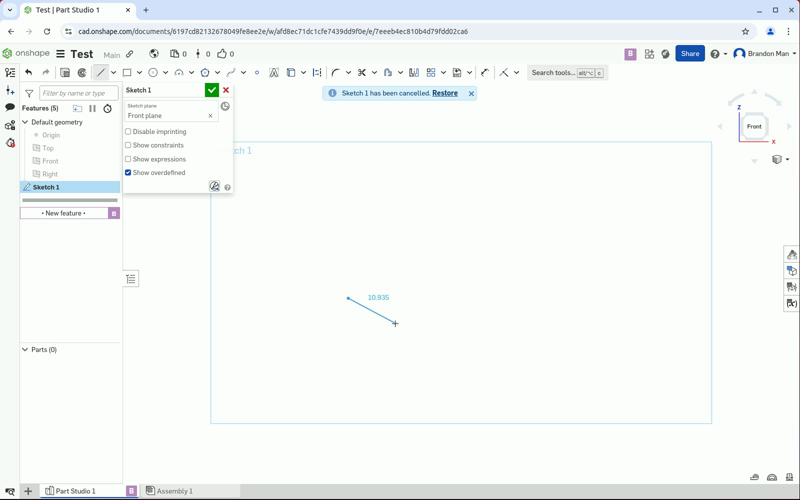
key_up(shift)
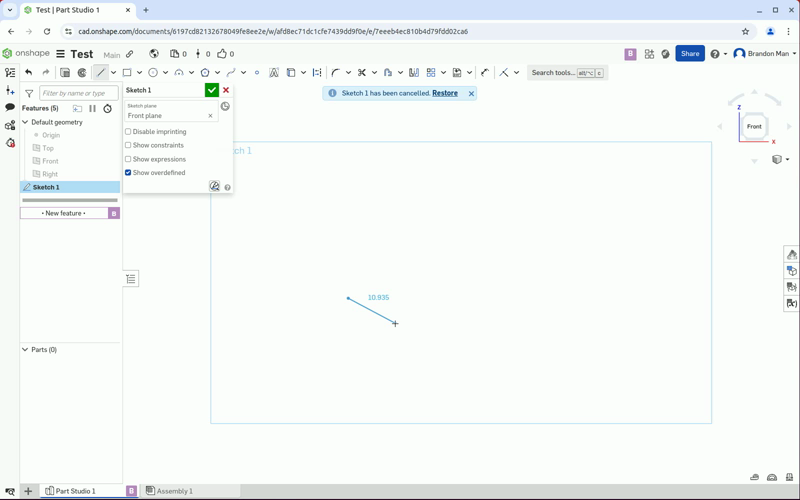
key_down(shift)
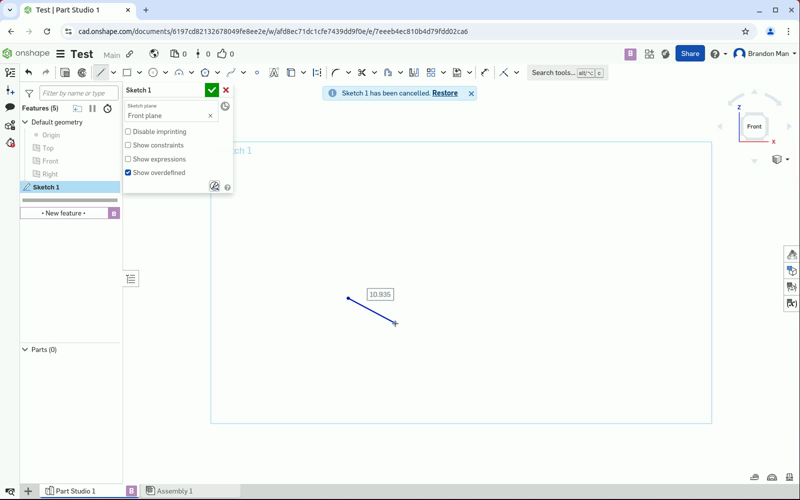
mouse_move(425, 323)
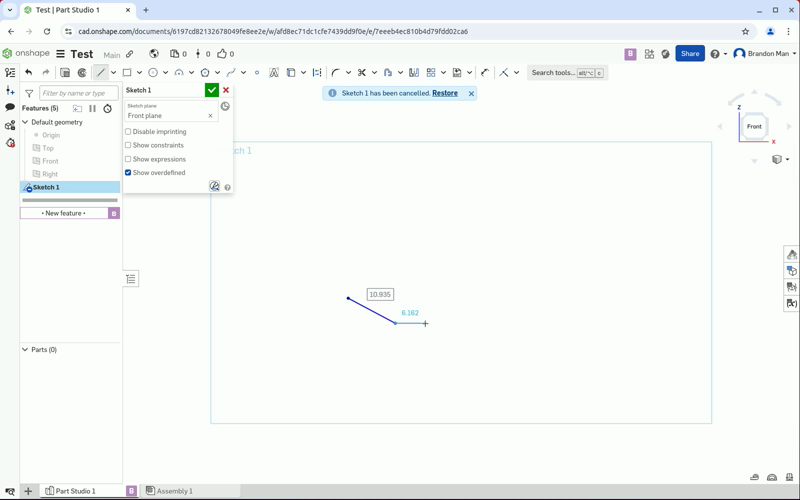
mouse_move(364, 288)
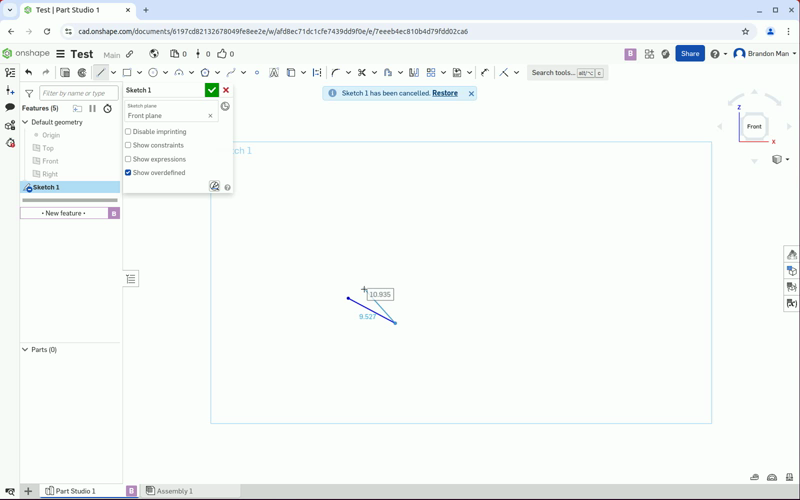
click(364, 288)
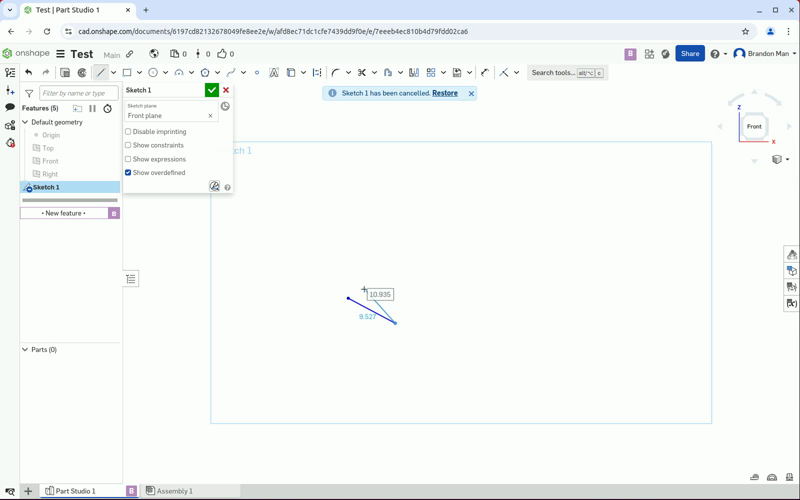
key_up(shift)
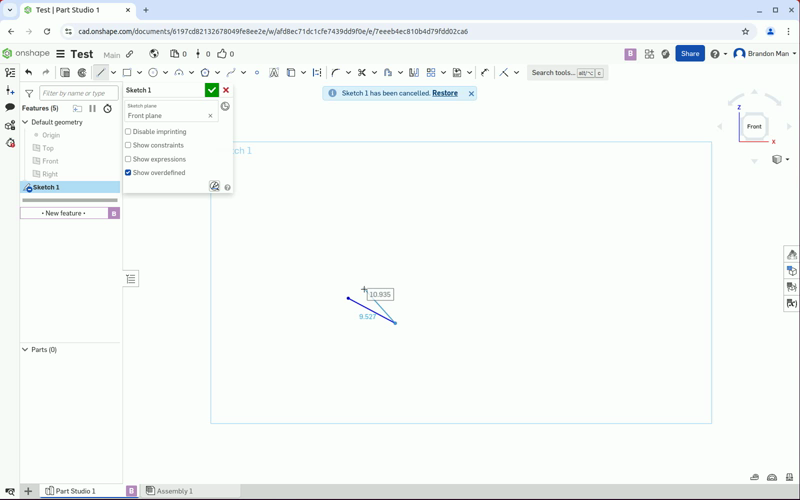
key_down(shift)
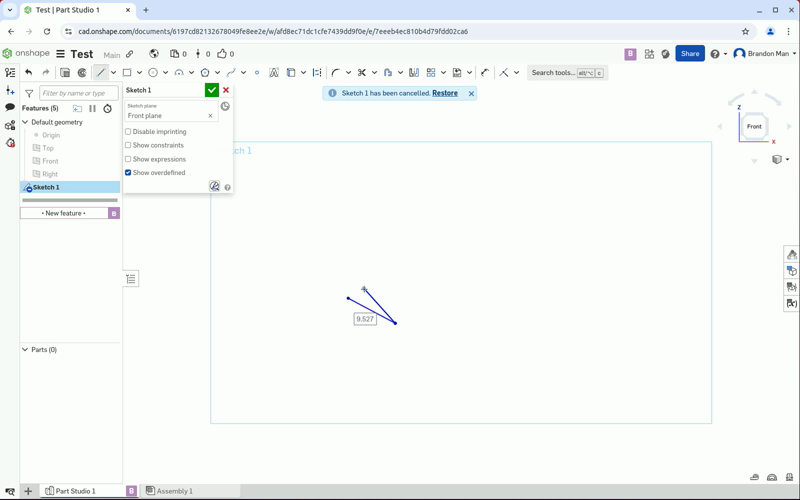
mouse_move(394, 288)
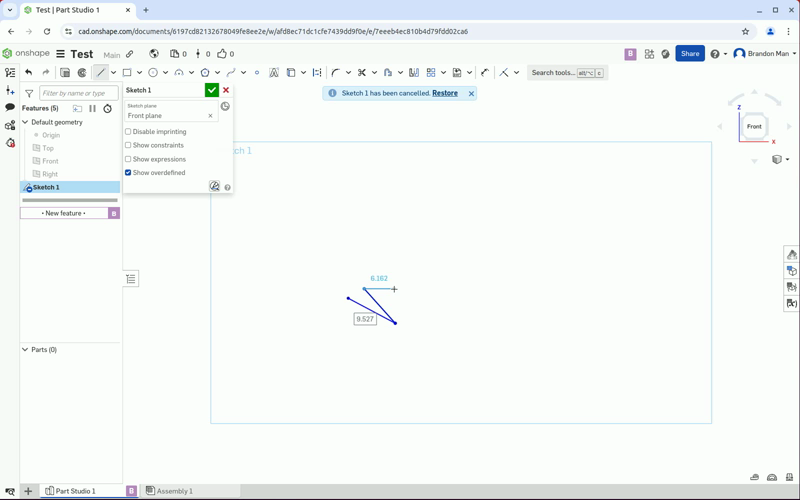
mouse_move(348, 241)
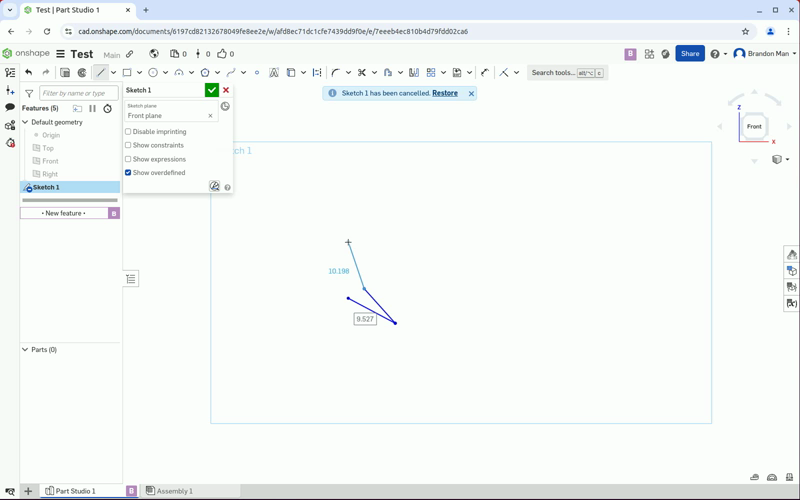
click(348, 241)
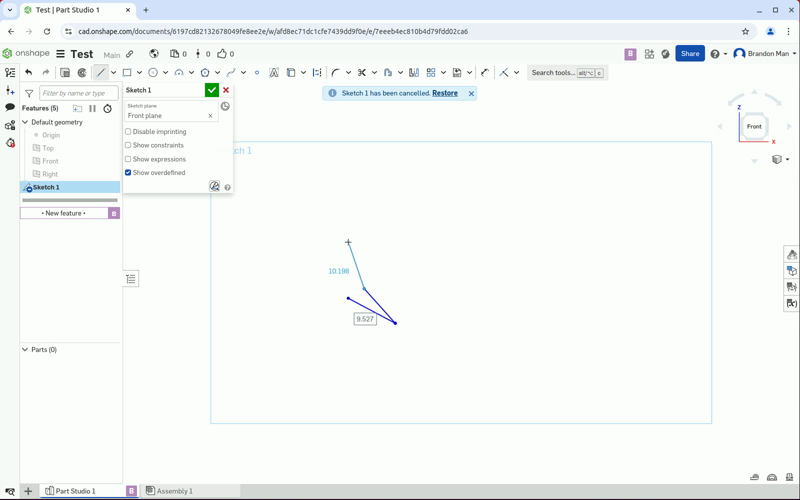
key_up(shift)
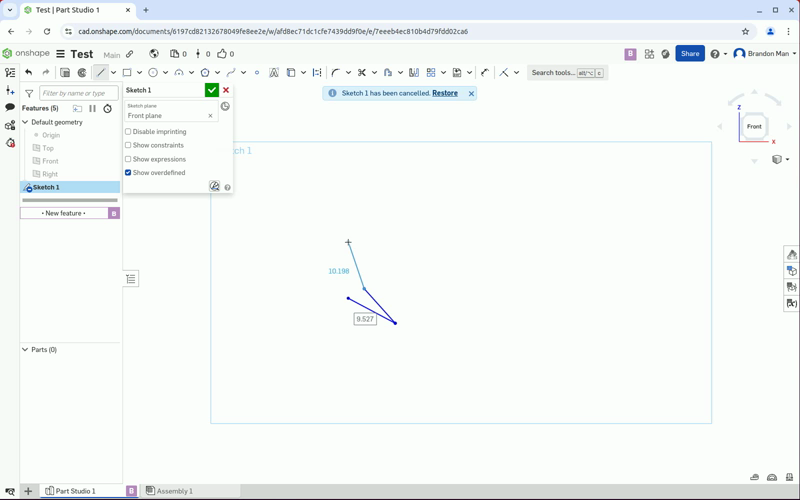
mouse_move(378, 241)
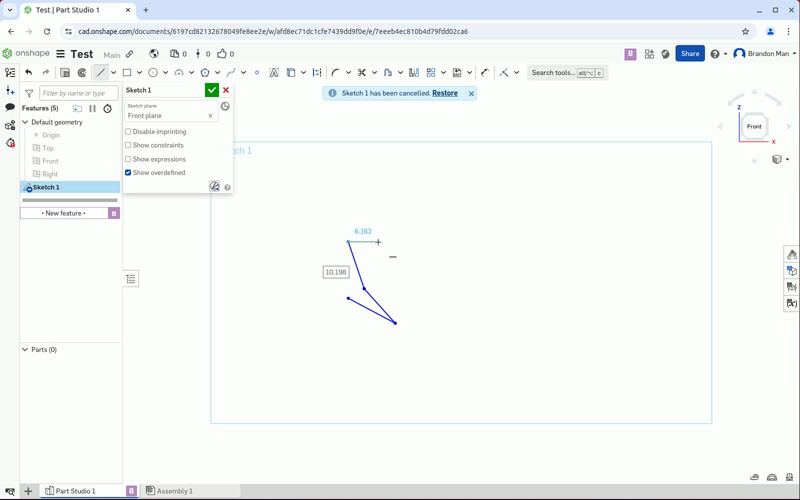
key_down(shift)
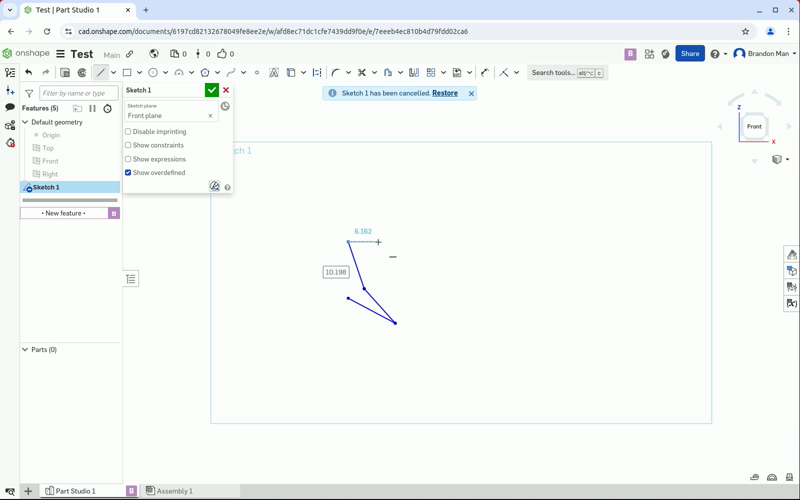
mouse_move(348, 298)
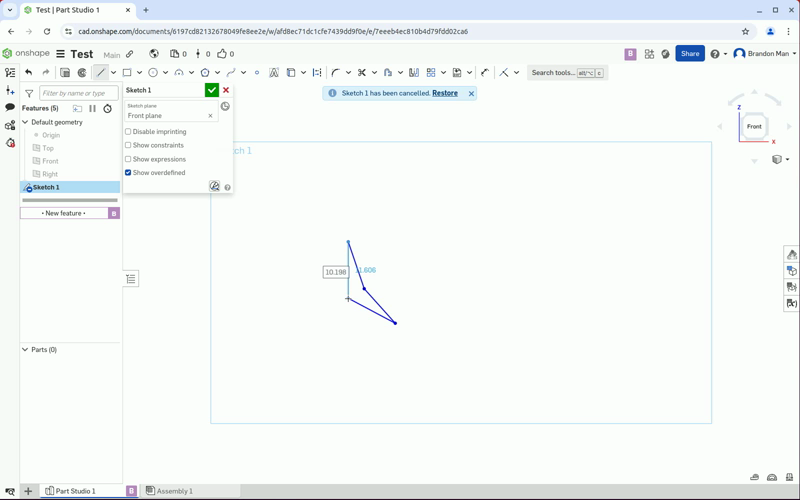
key_up(shift)
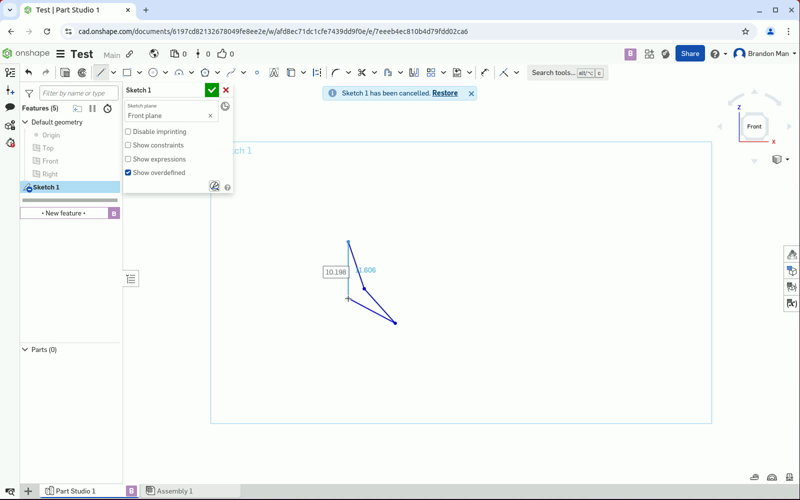
click(348, 298)
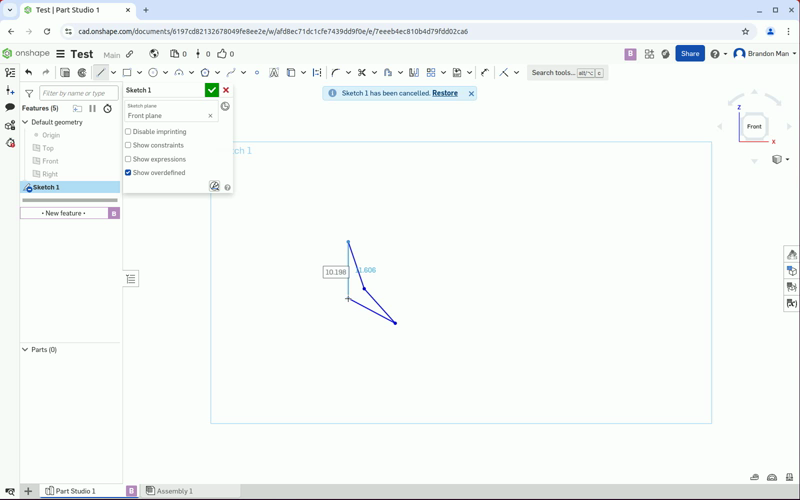
key(esc)
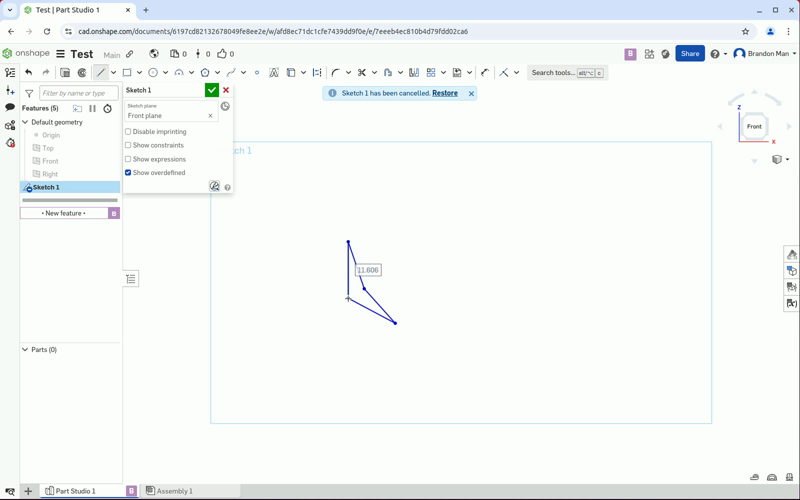
mouse_move(377, 310)
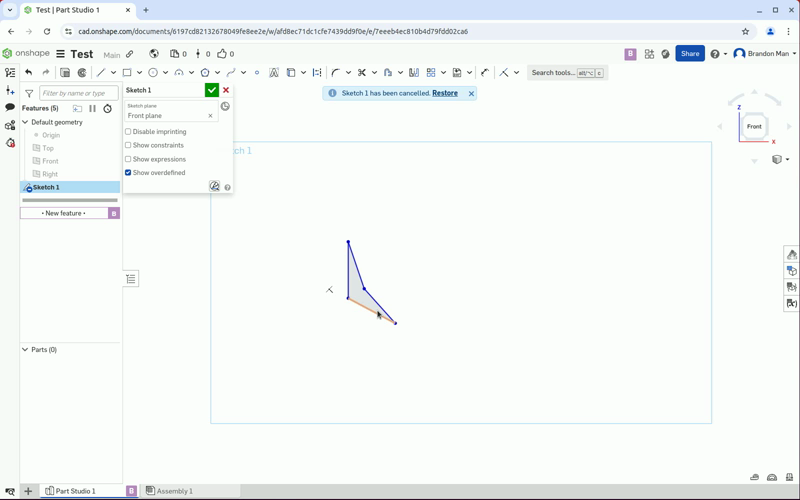
scroll(6)
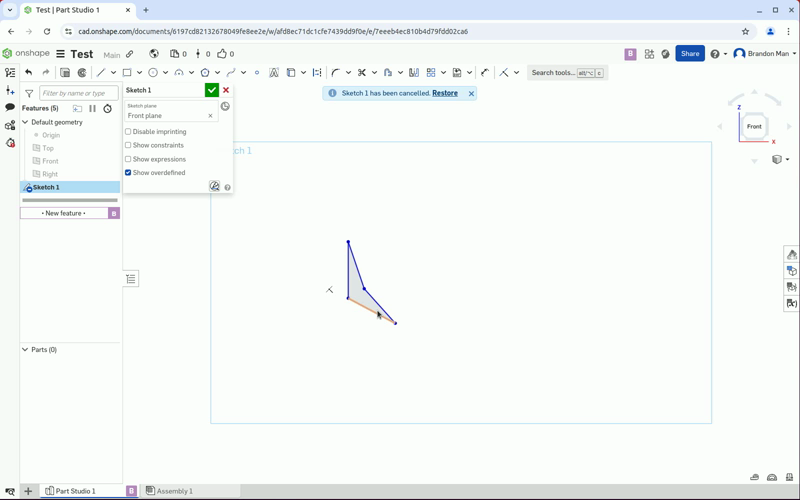
scroll(6)
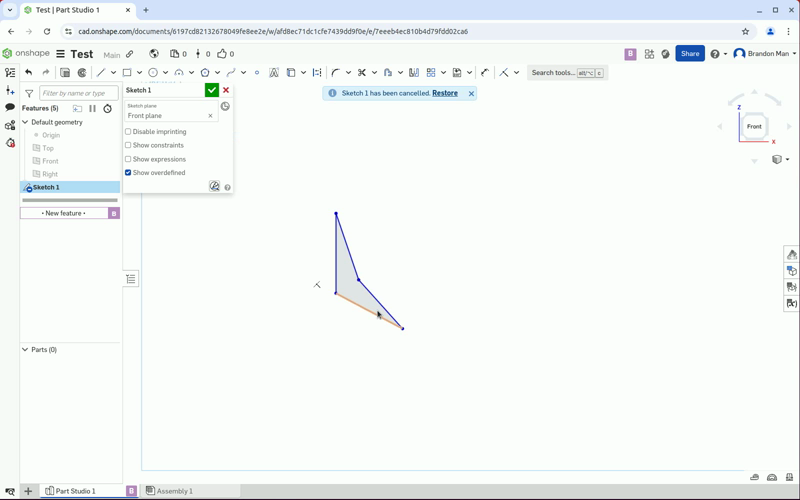
scroll(6)
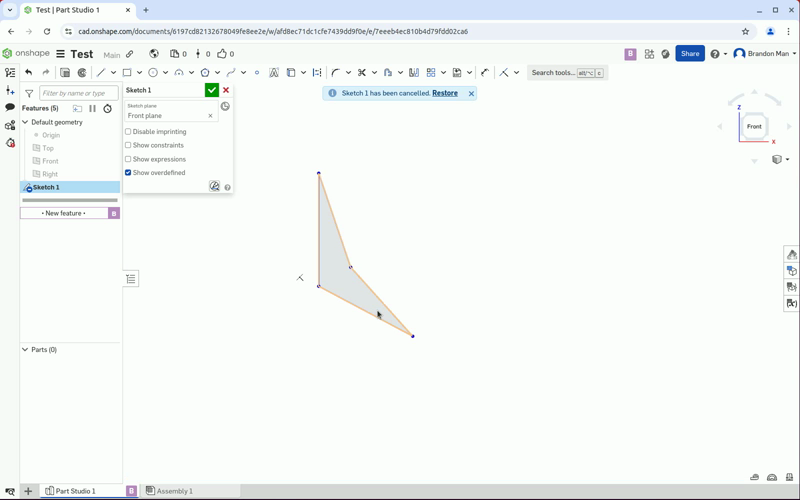
scroll(6)
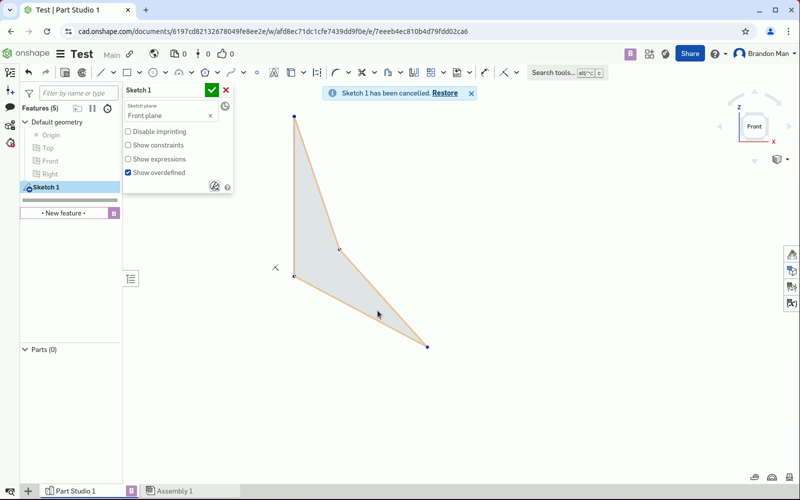
scroll(6)
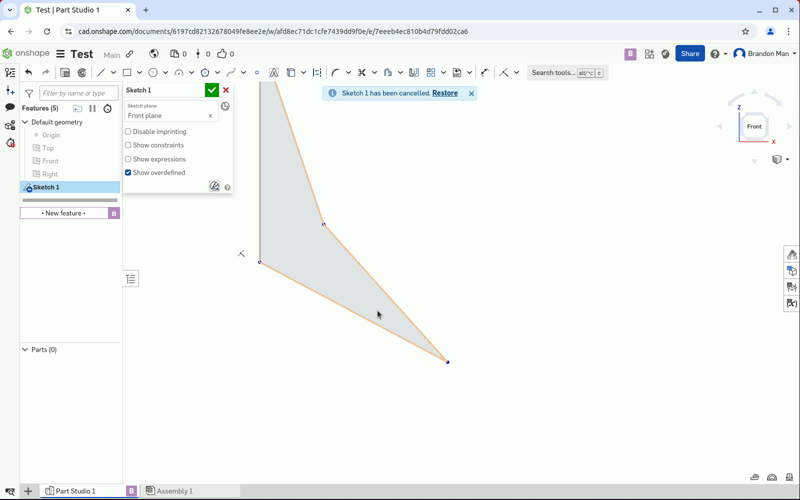
scroll(6)
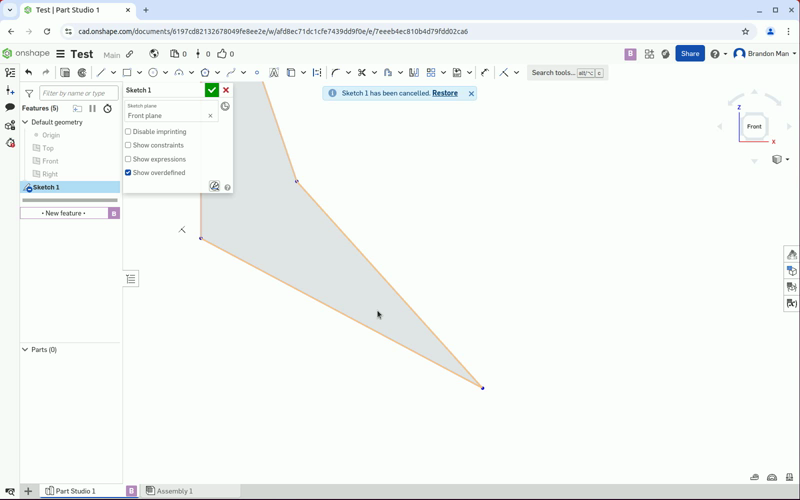
scroll(6)
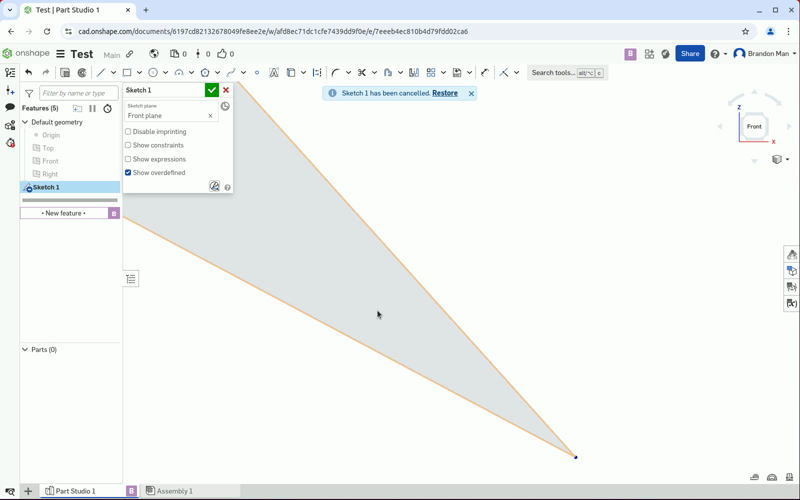
click(377, 310)
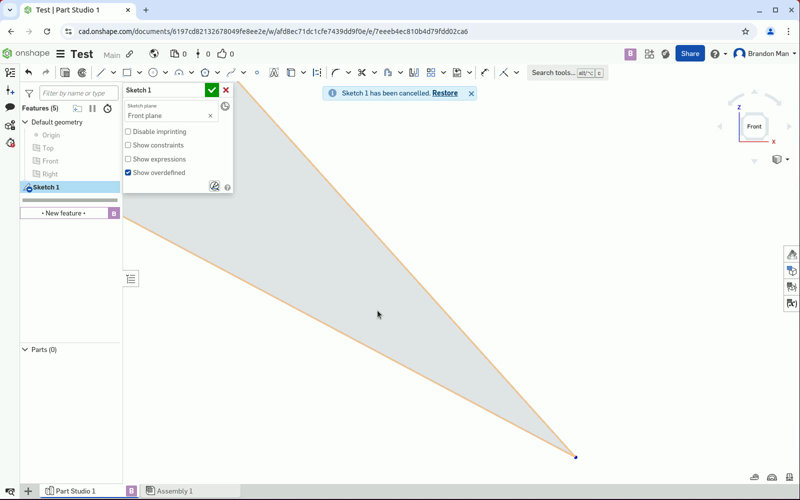
scroll(-6)
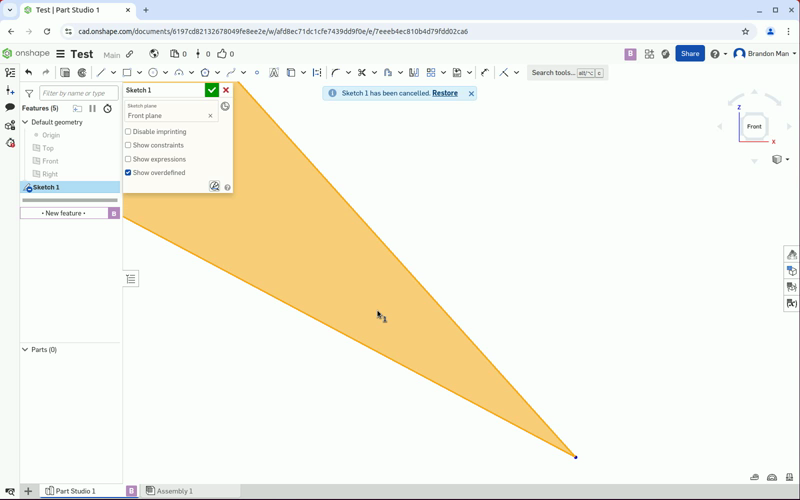
scroll(-6)
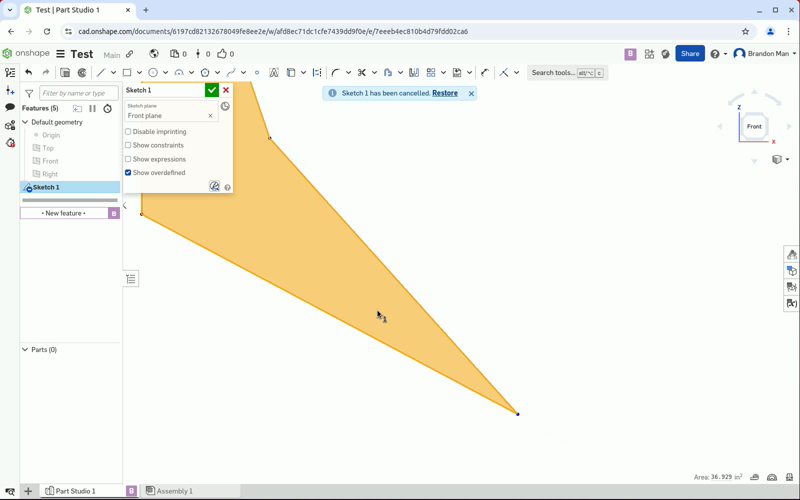
scroll(-6)
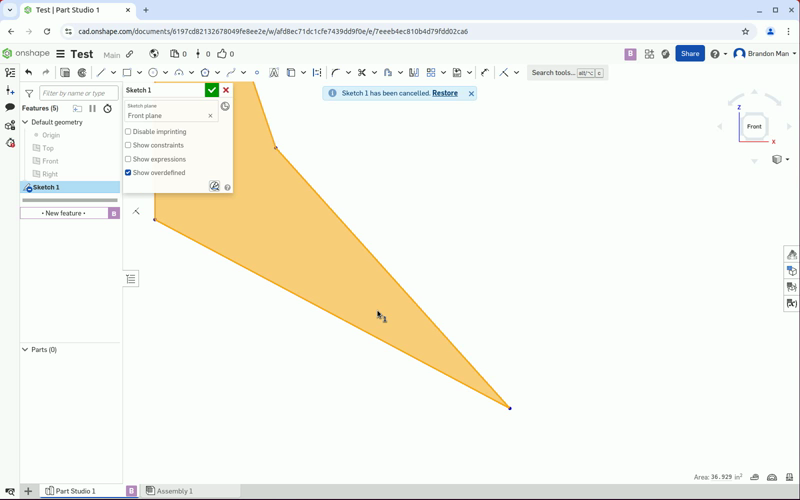
scroll(-6)
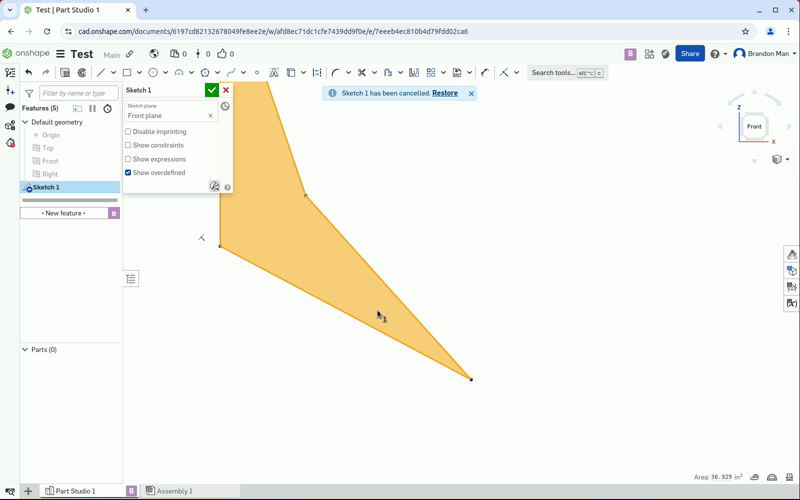
scroll(-6)
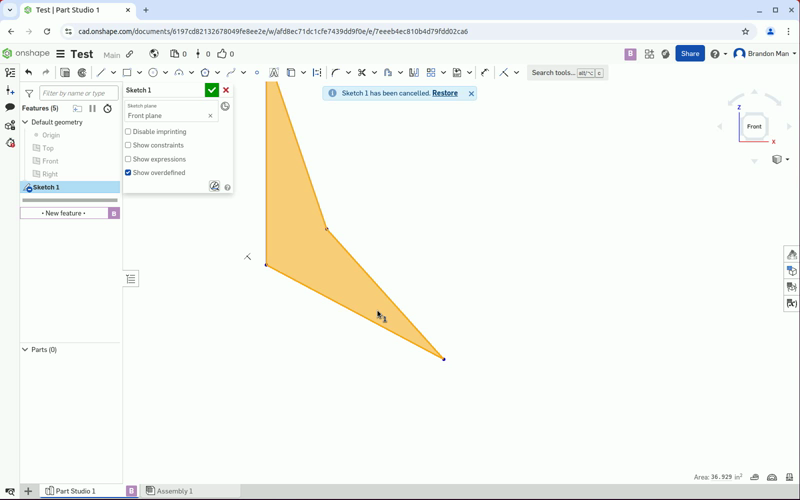
scroll(-6)
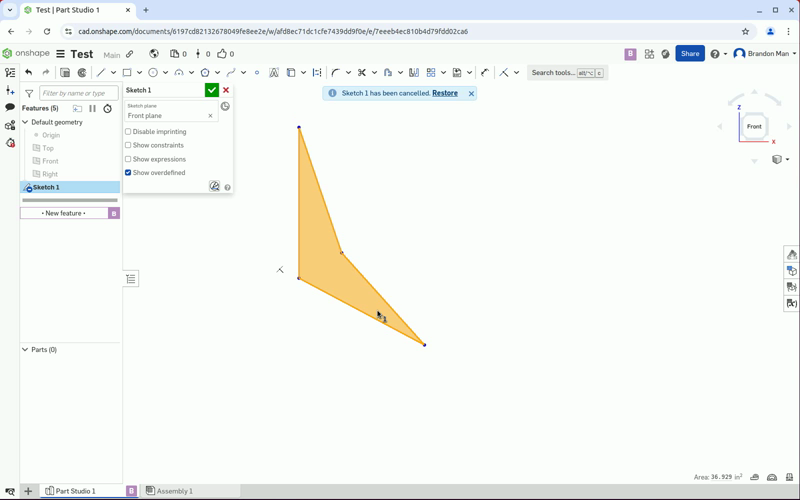
scroll(-6)
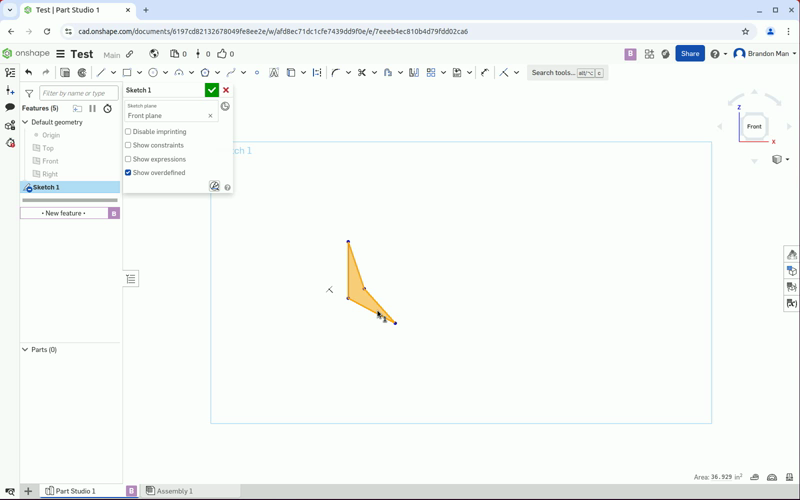
mouse_move(73, 352)
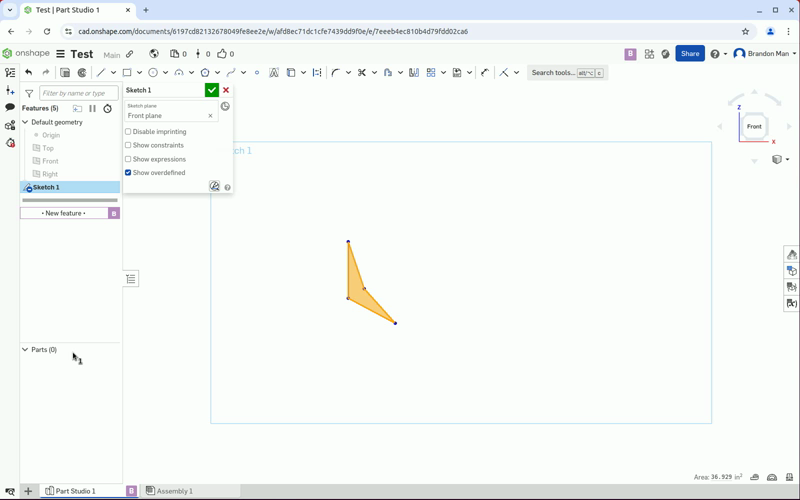
key(shift+y)
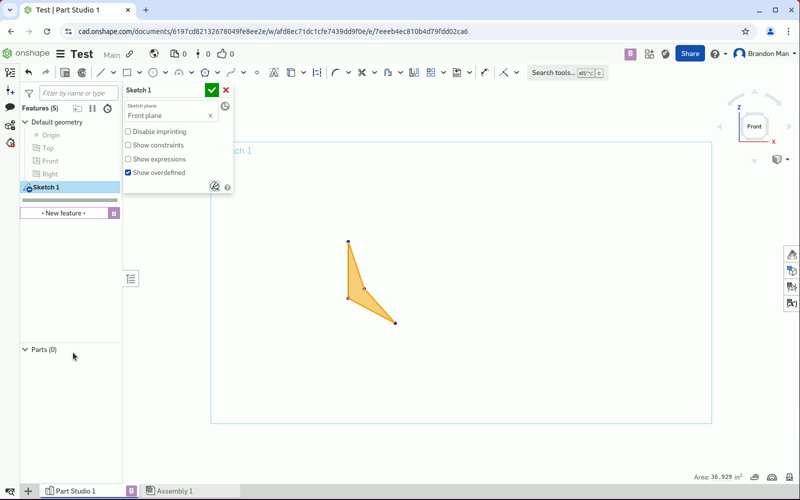
key(shift+e)
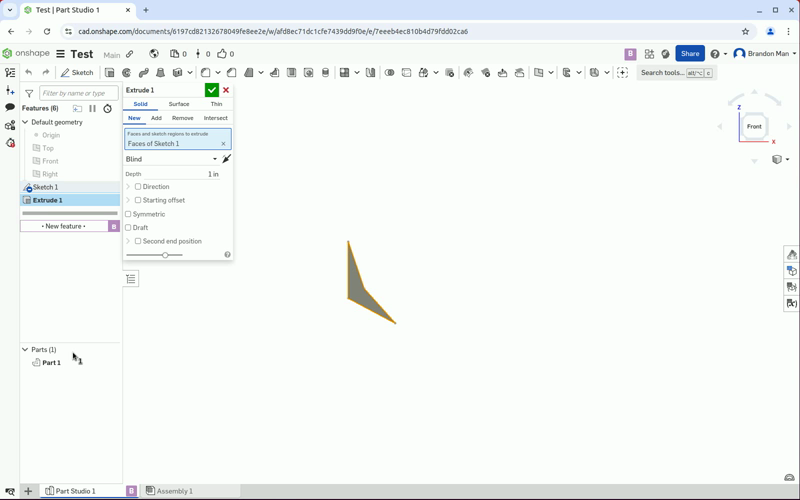
mouse_move(143, 106)
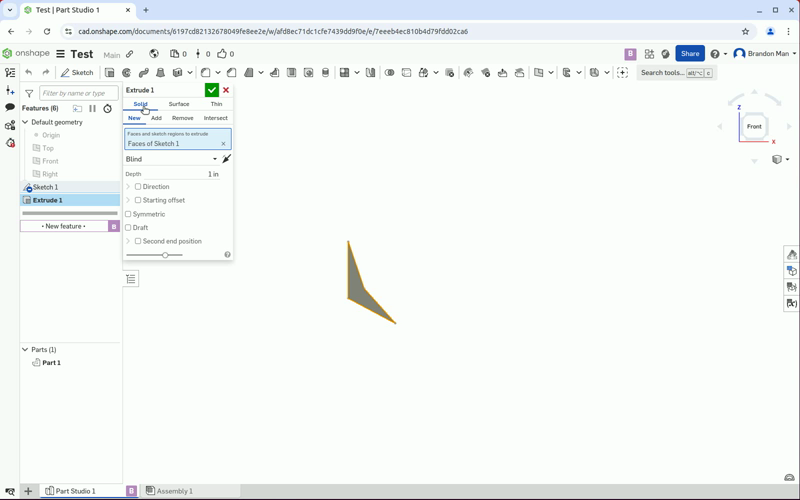
click(143, 106)
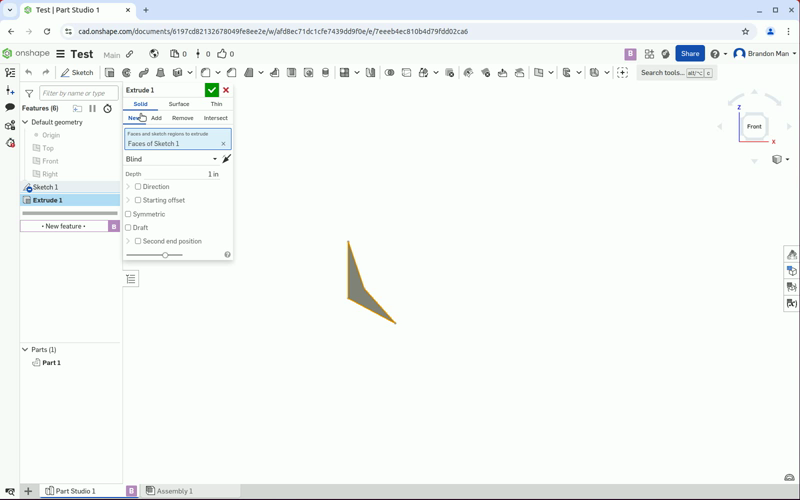
mouse_move(137, 120)
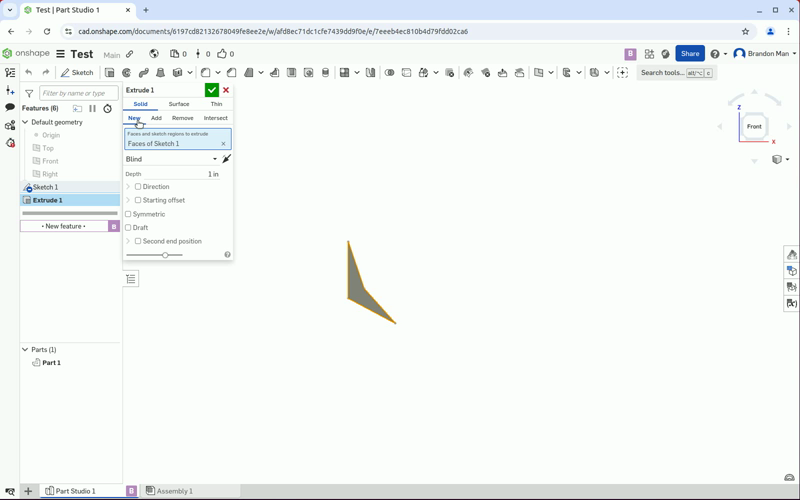
click(137, 120)
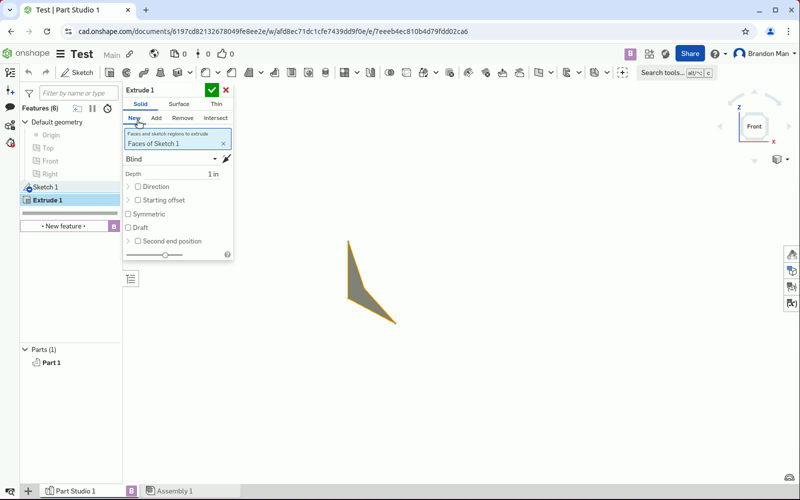
key(tab, 4)
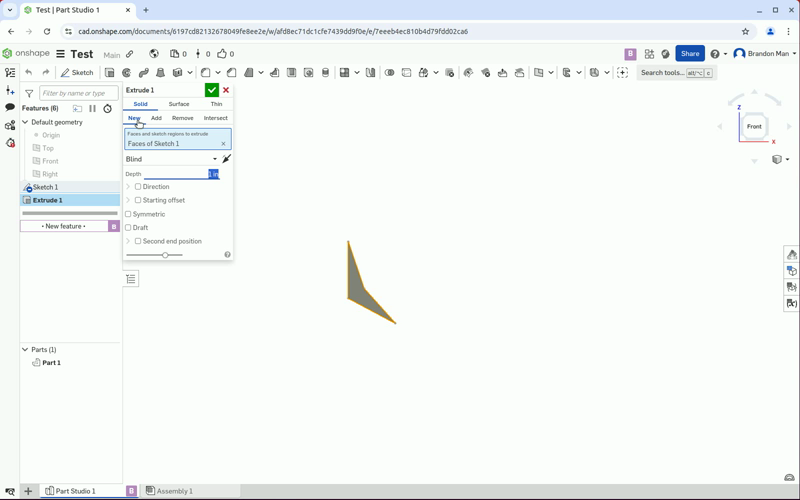
text(4.814)
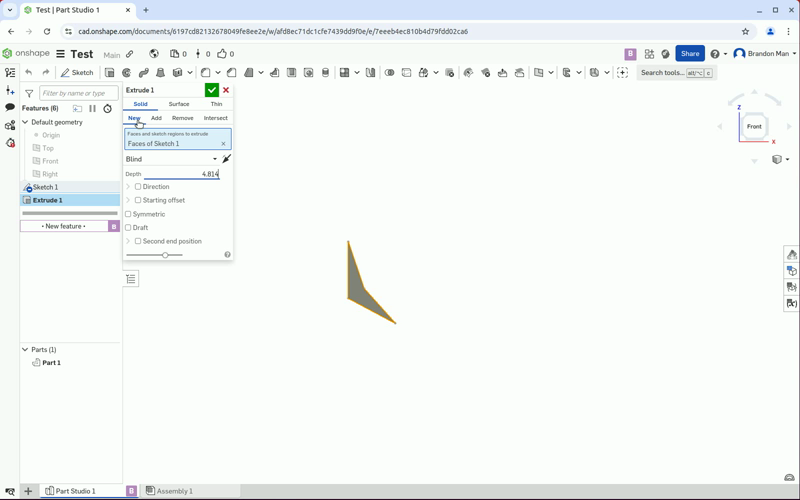
key(enter)
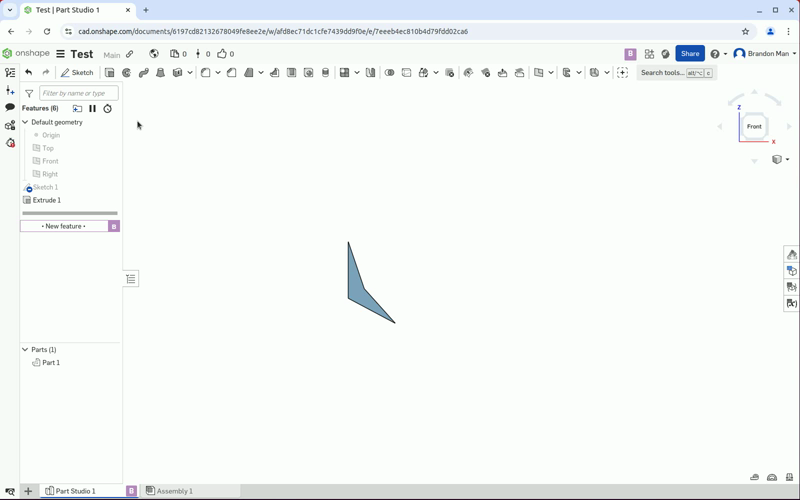
key(shift+h)
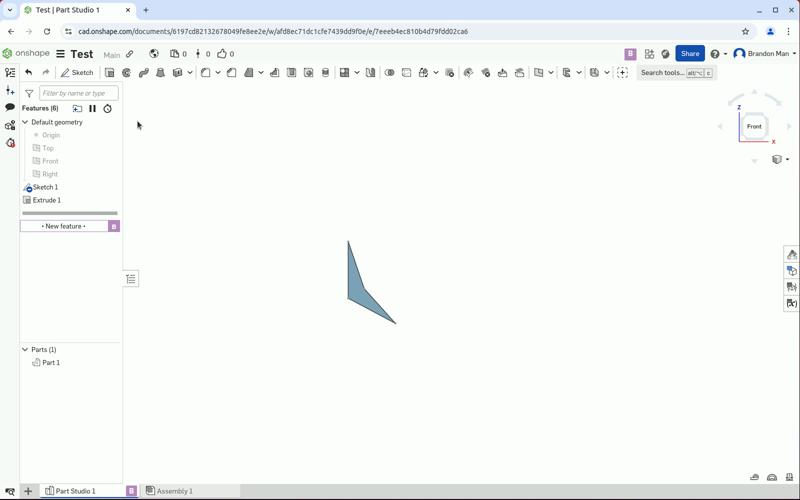
key(shift+h)
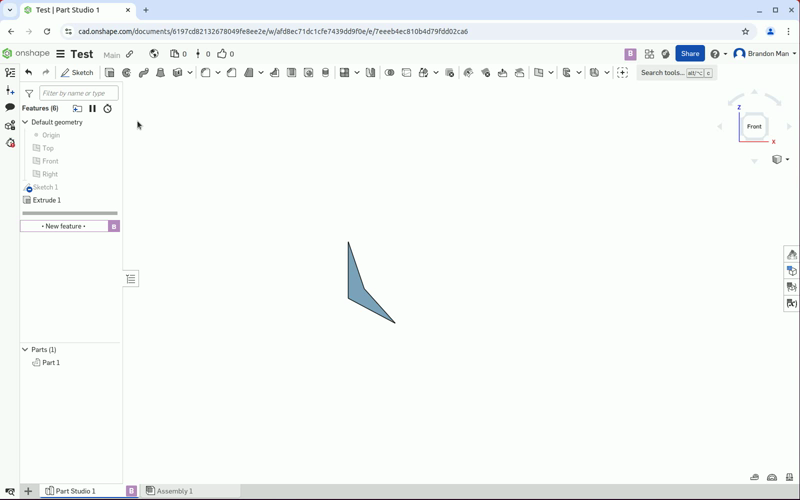
mouse_move(73, 189)
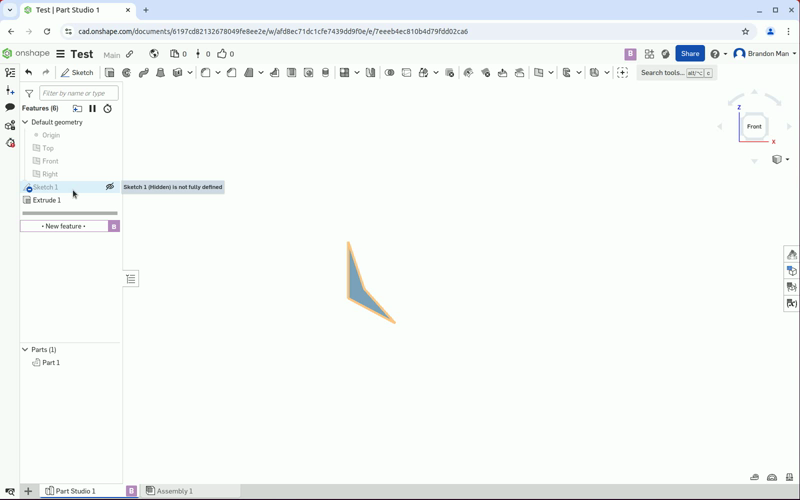
click(73, 189)
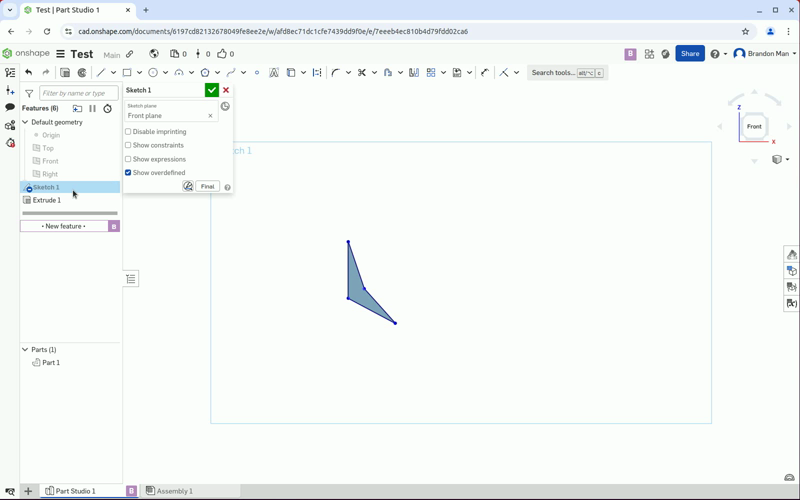
mouse_move(229, 92)
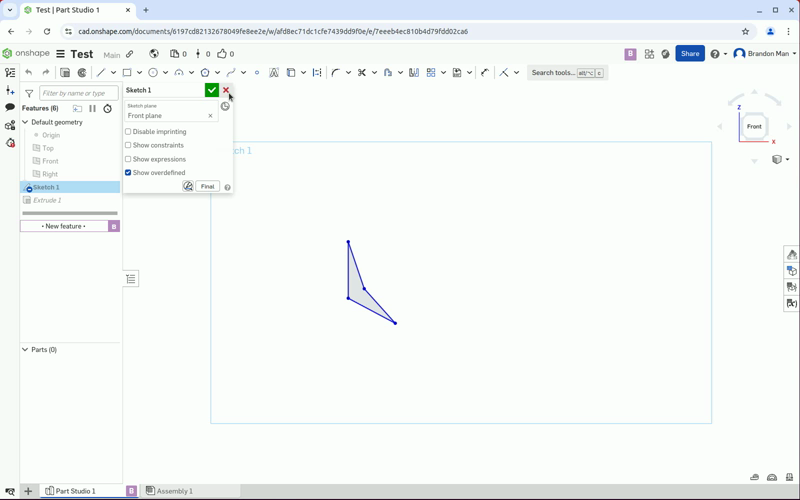
click(229, 92)
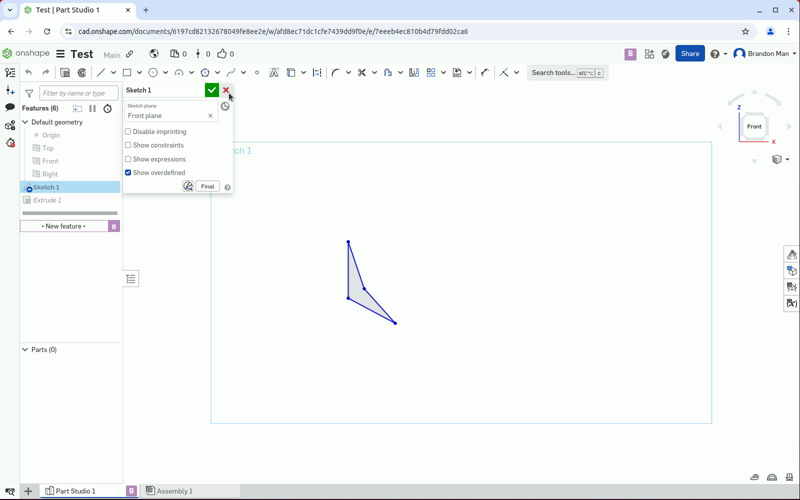
key(shift+s)
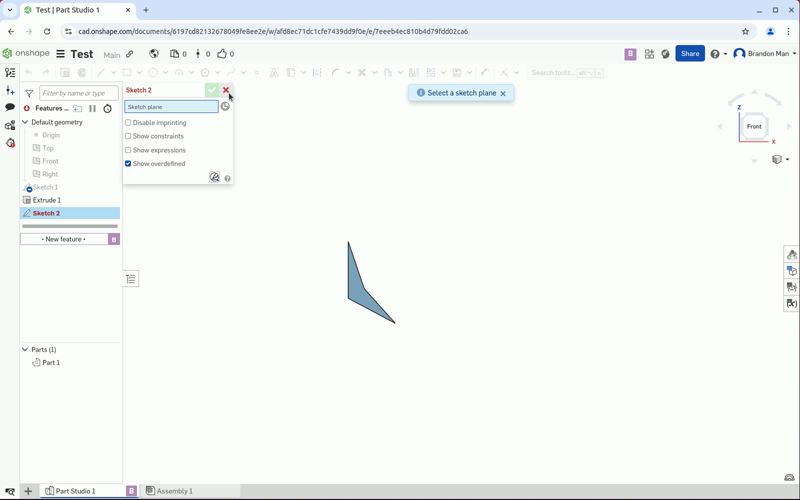
mouse_move(73, 163)
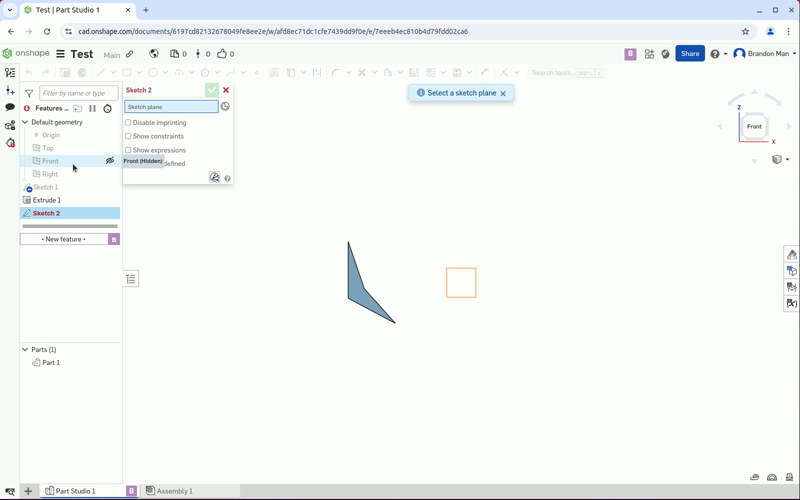
click(73, 163)
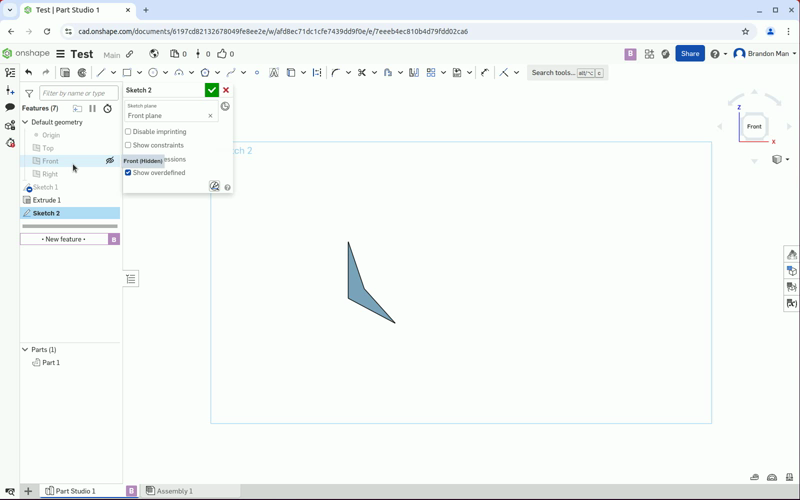
mouse_move(73, 352)
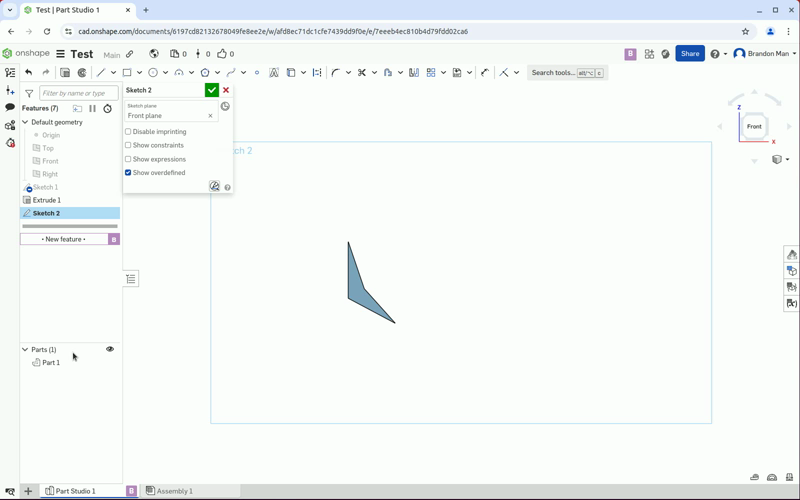
key(y)
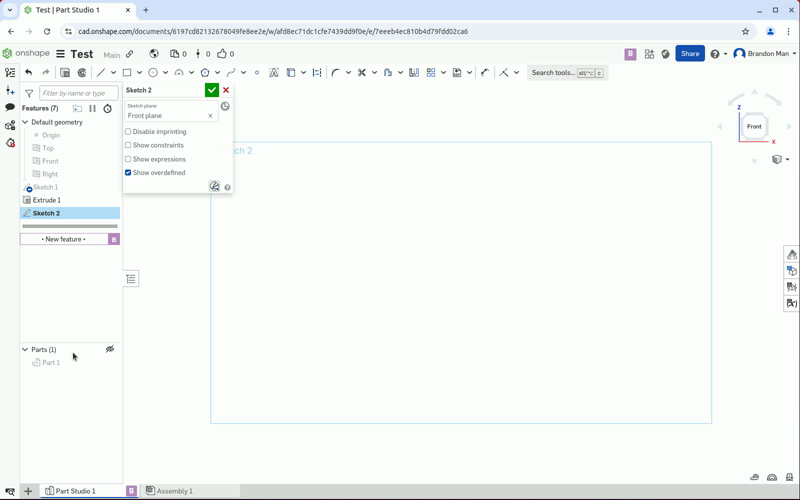
key(l)
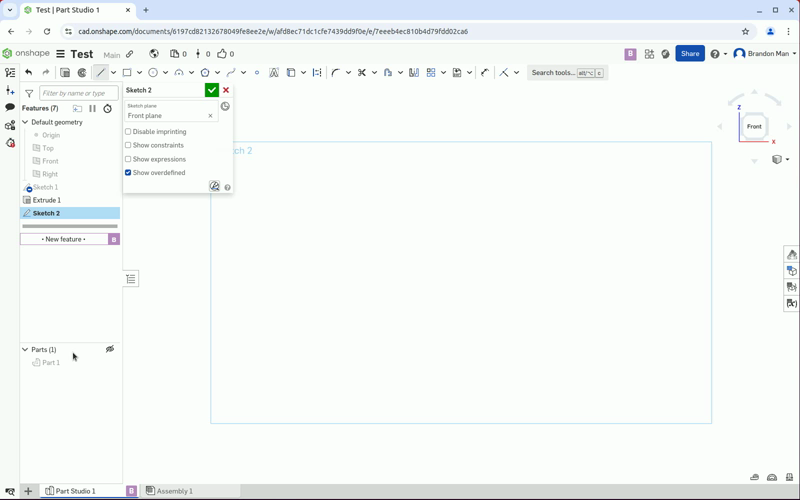
key_down(shift)
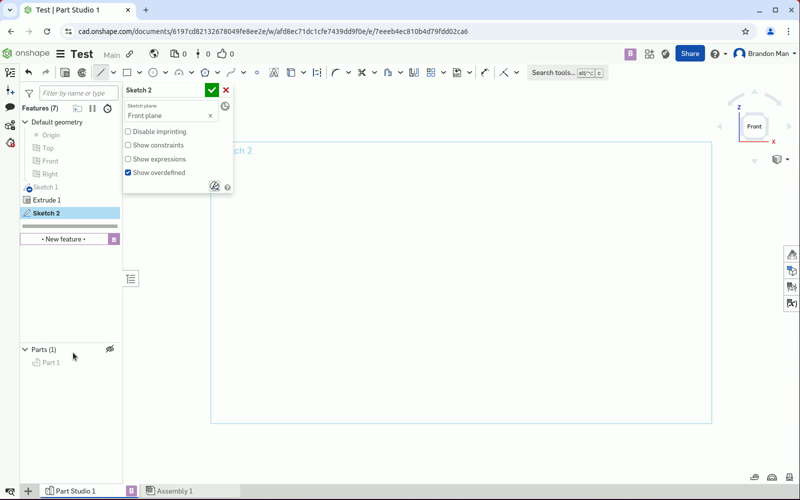
mouse_move(348, 241)
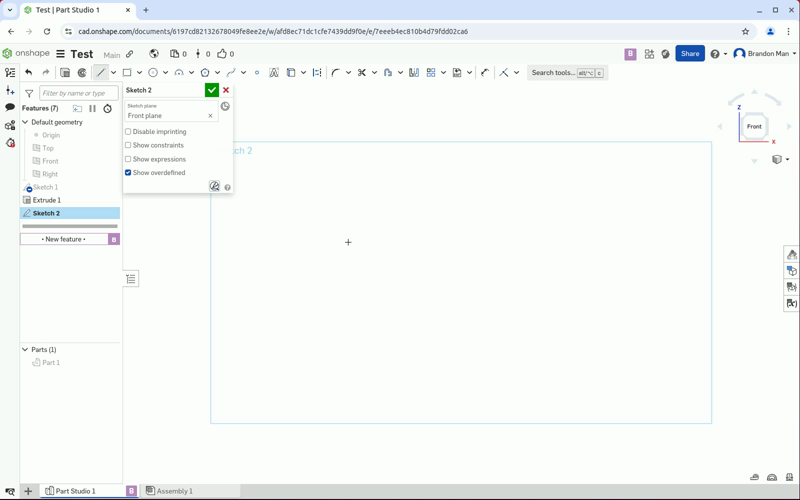
click(348, 241)
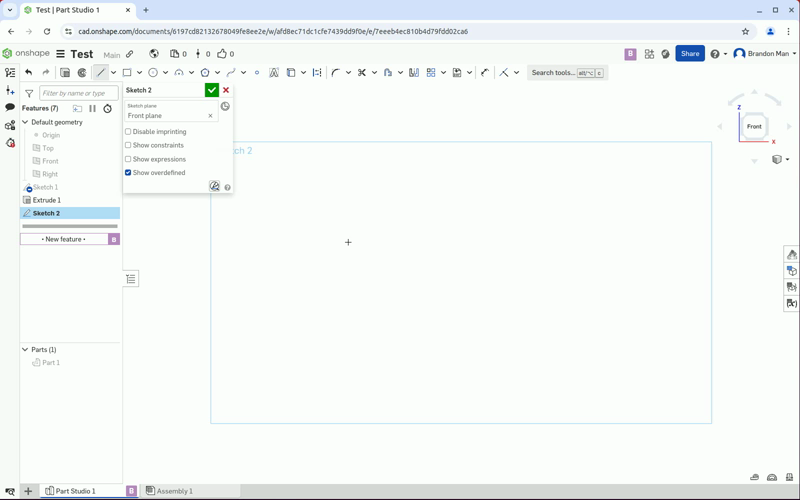
key_up(shift)
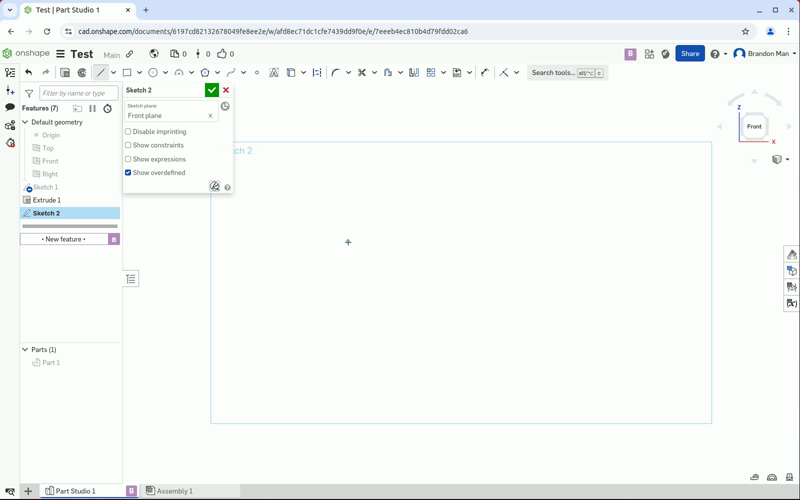
key_down(shift)
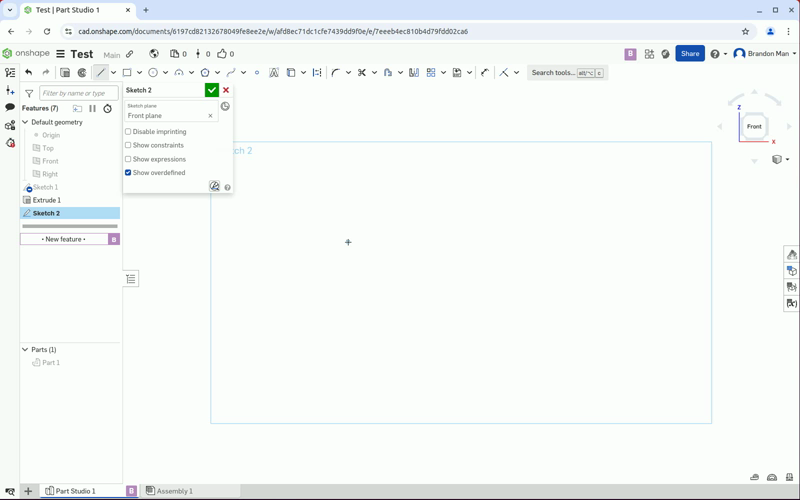
mouse_move(378, 241)
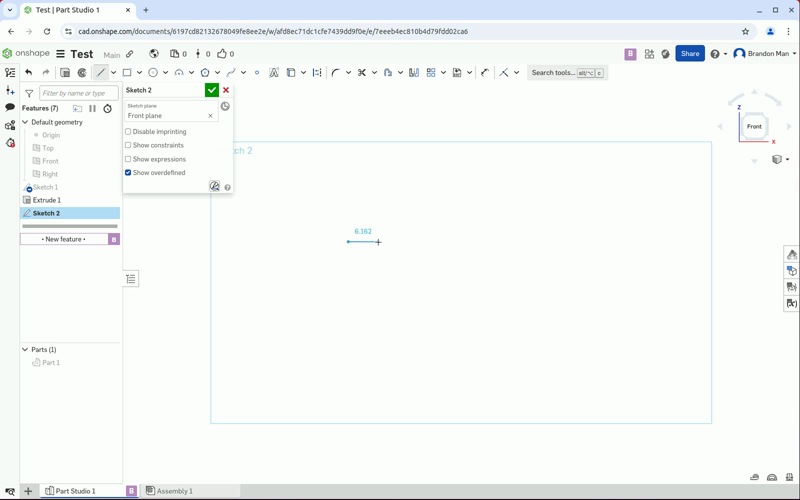
mouse_move(364, 288)
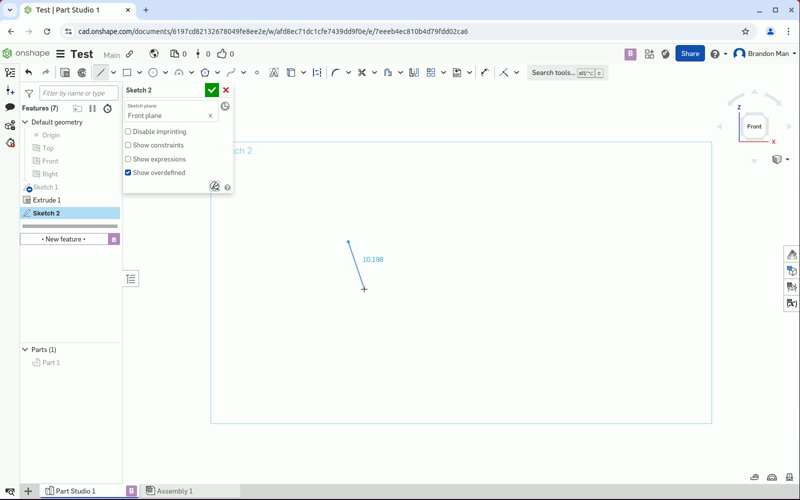
click(364, 288)
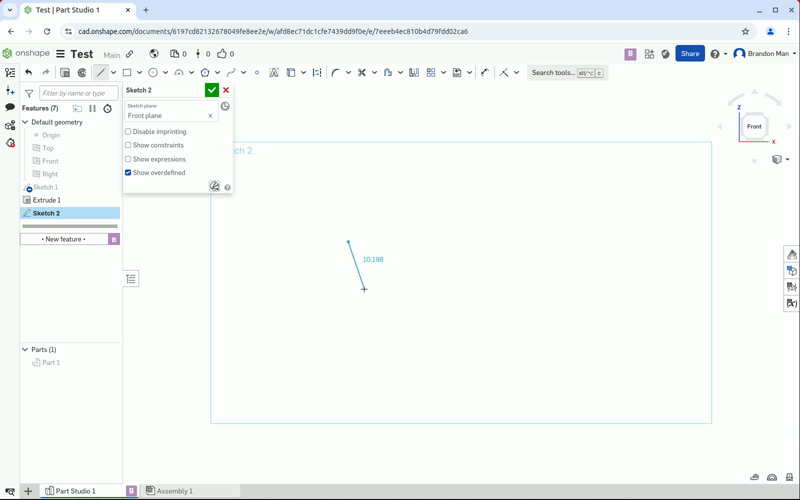
key_up(shift)
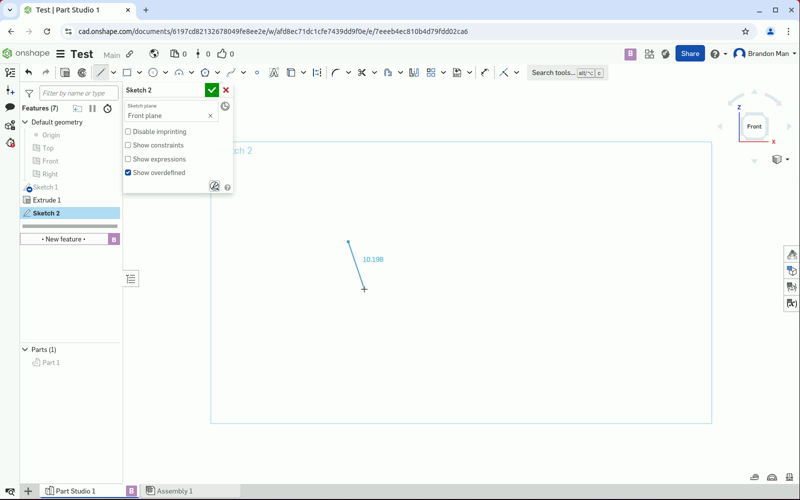
key_down(shift)
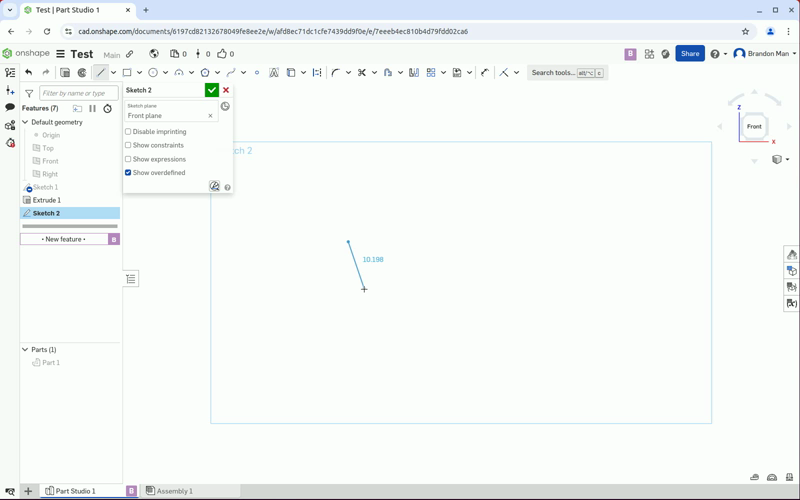
mouse_move(394, 288)
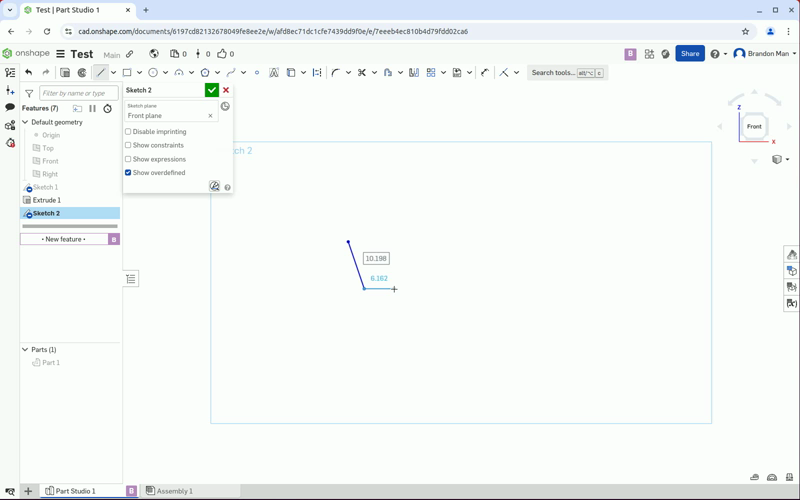
mouse_move(394, 323)
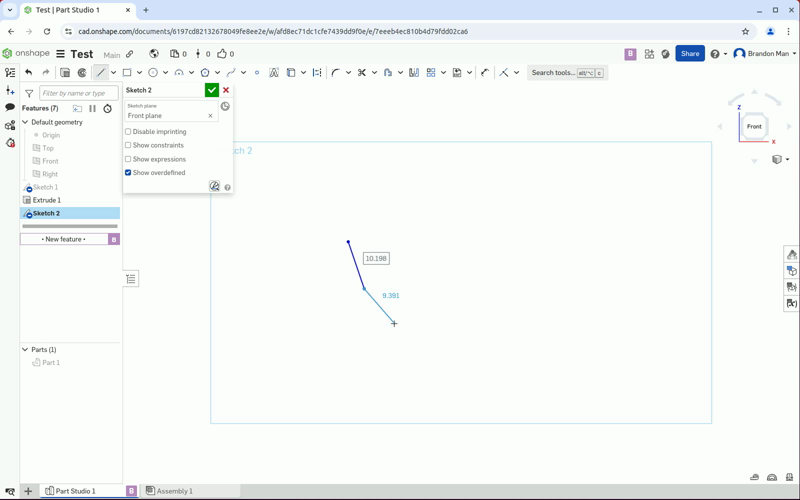
click(394, 323)
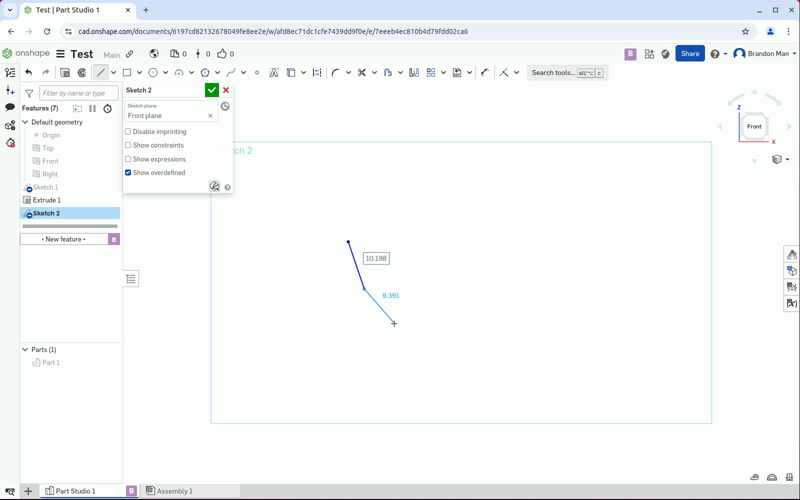
key_up(shift)
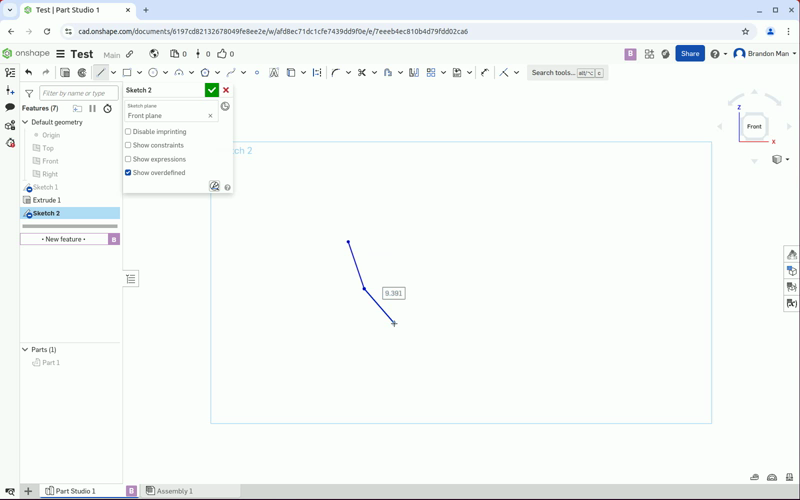
key_down(shift)
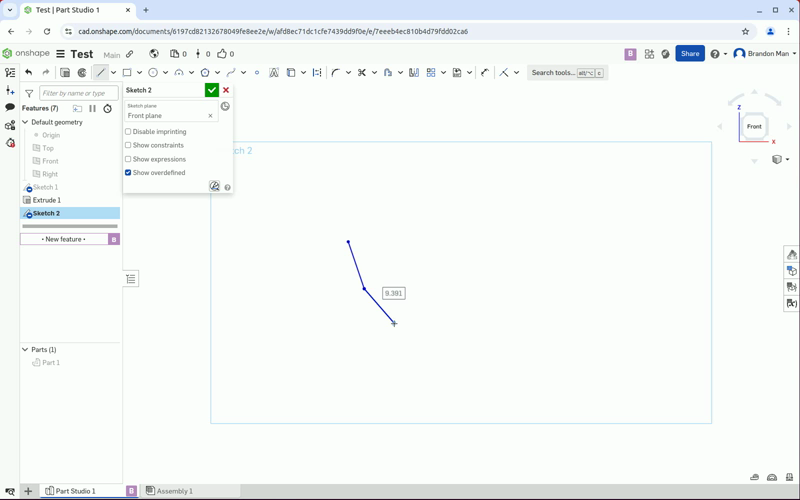
mouse_move(424, 323)
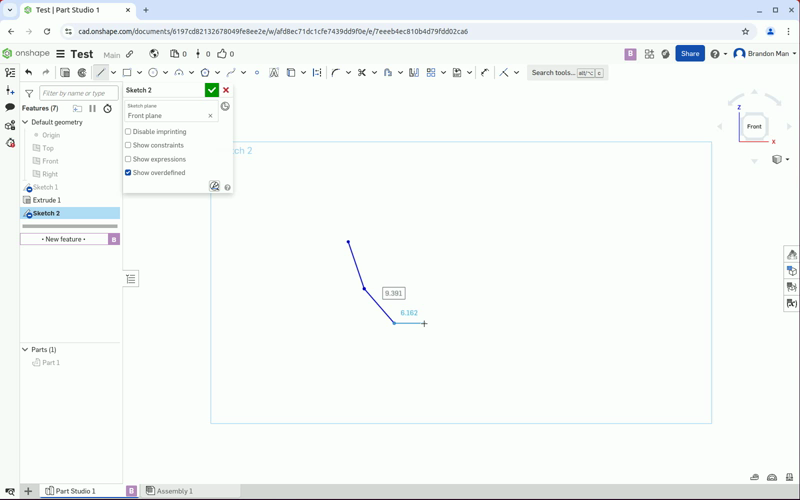
mouse_move(424, 323)
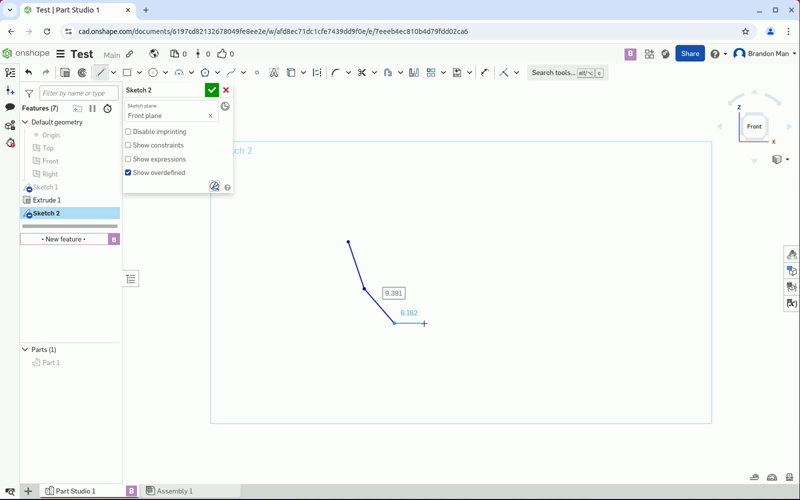
click(424, 323)
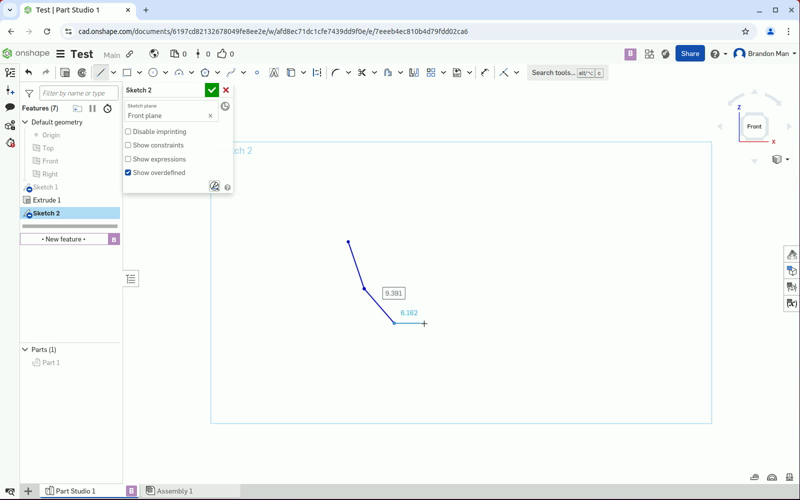
key_up(shift)
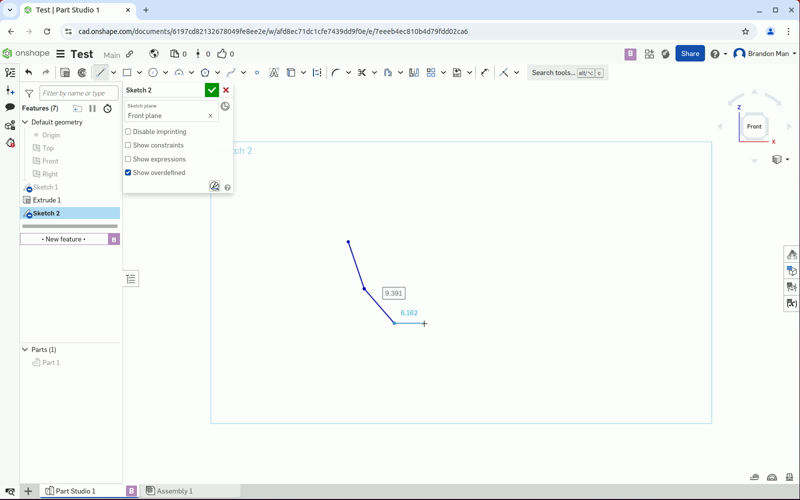
key_down(shift)
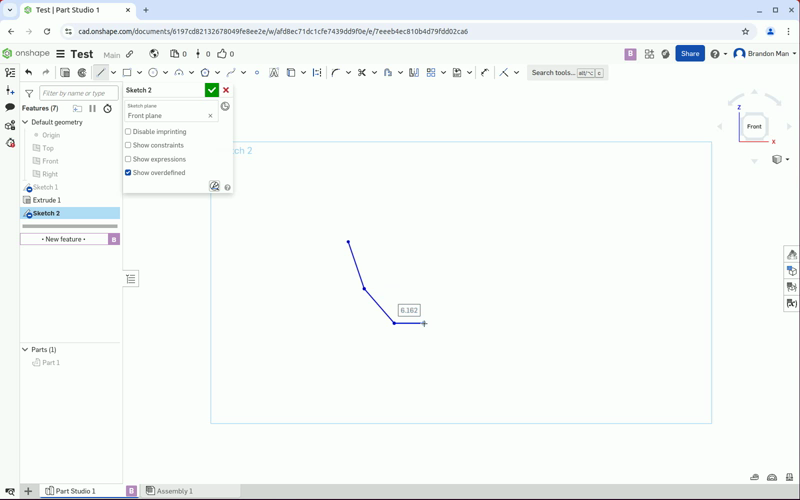
mouse_move(454, 323)
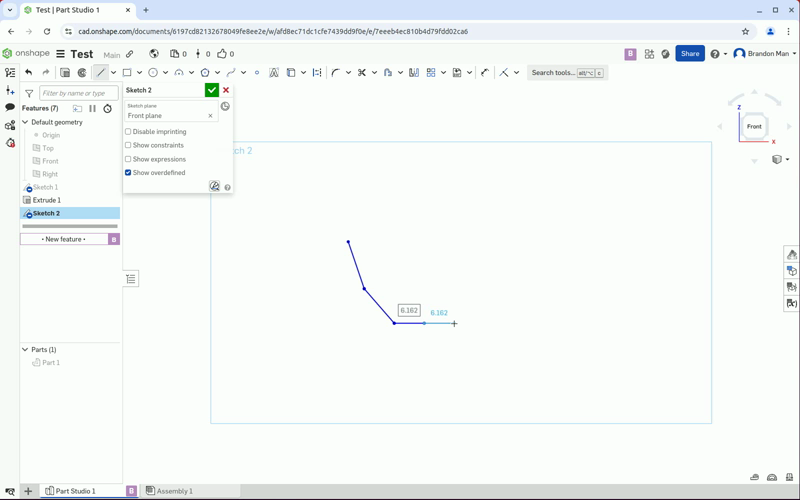
mouse_move(392, 282)
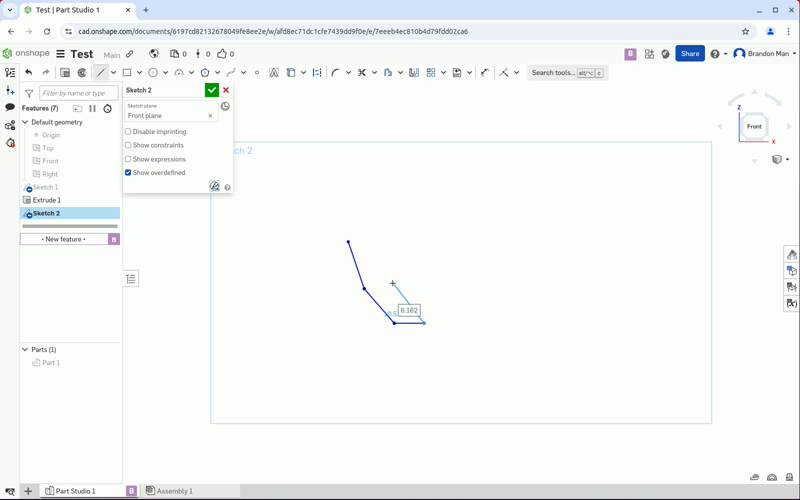
click(392, 282)
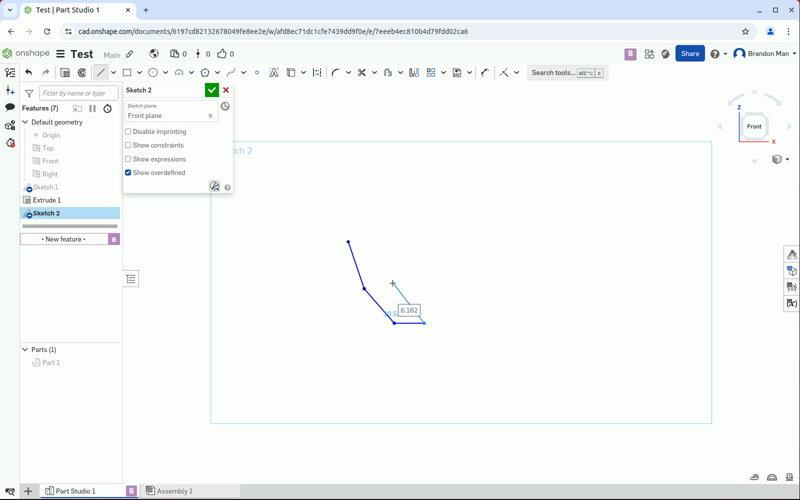
key_up(shift)
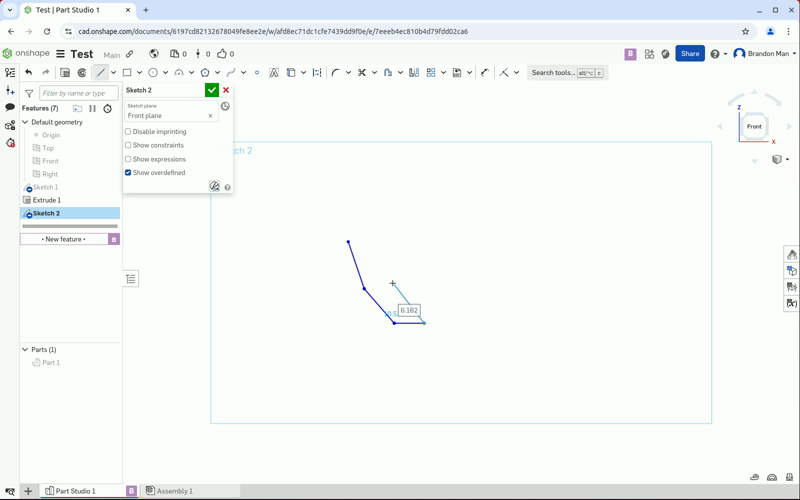
key_down(shift)
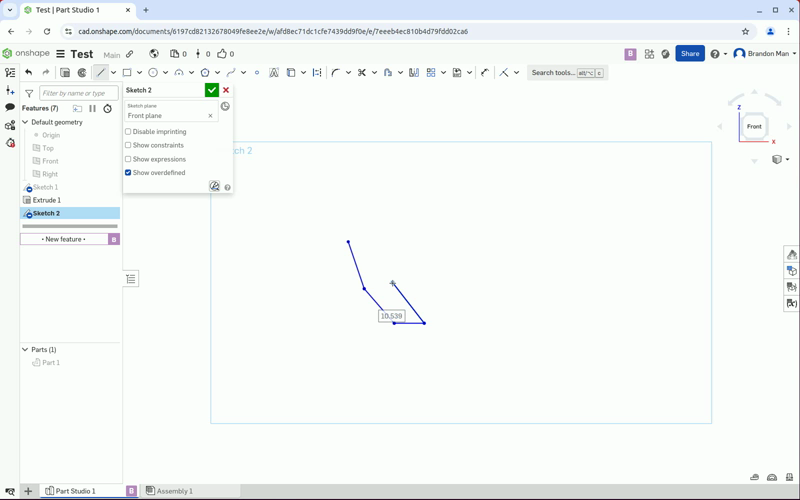
mouse_move(422, 282)
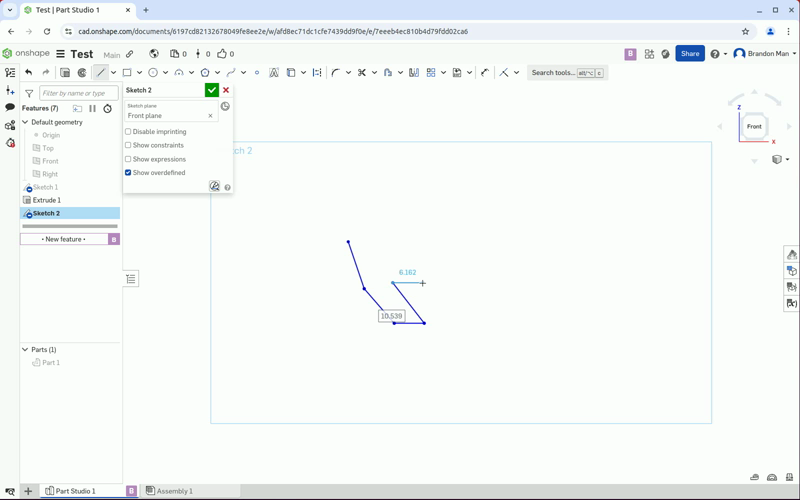
mouse_move(368, 241)
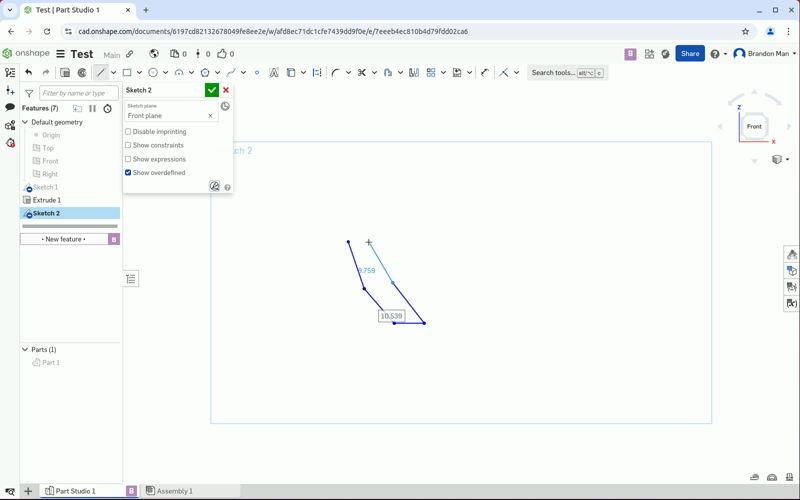
click(368, 241)
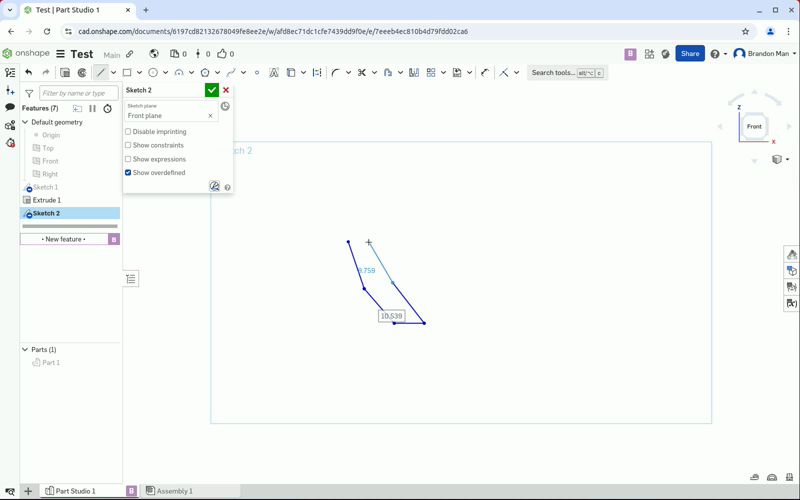
key_up(shift)
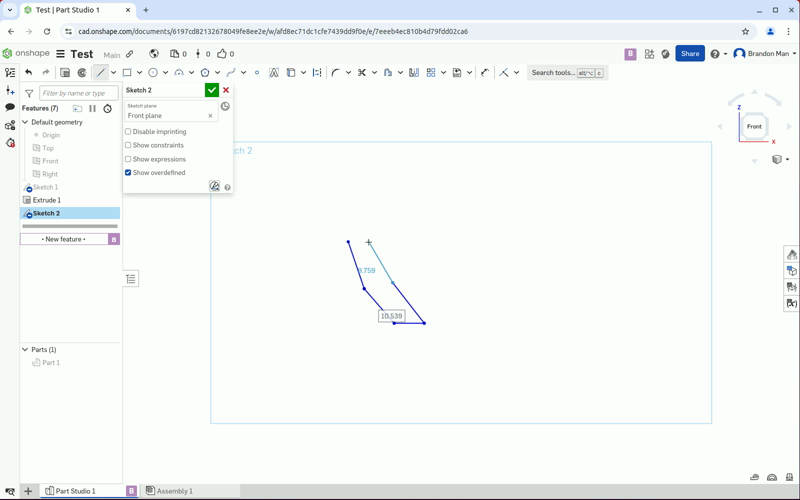
mouse_move(398, 241)
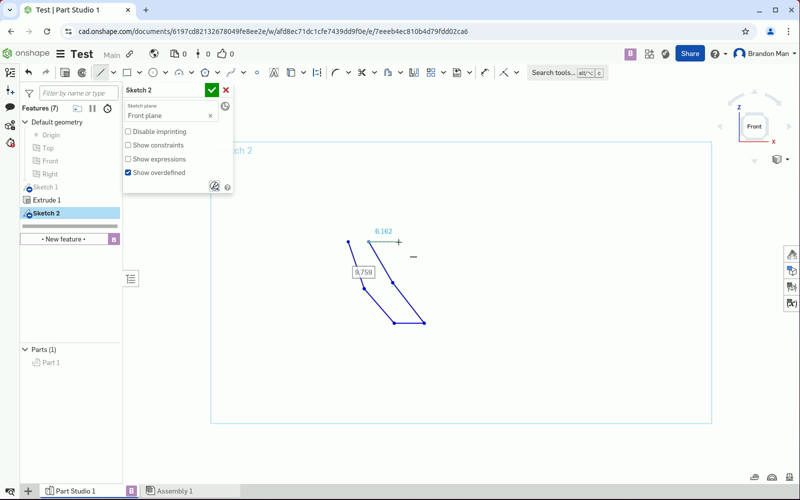
key_down(shift)
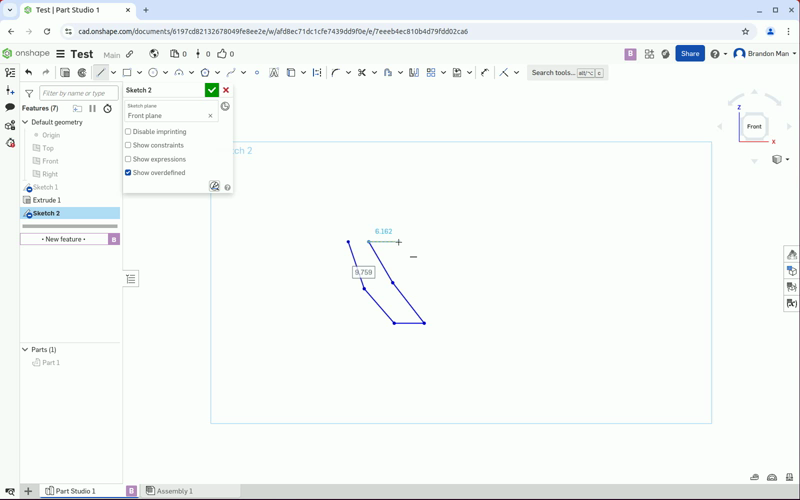
mouse_move(348, 241)
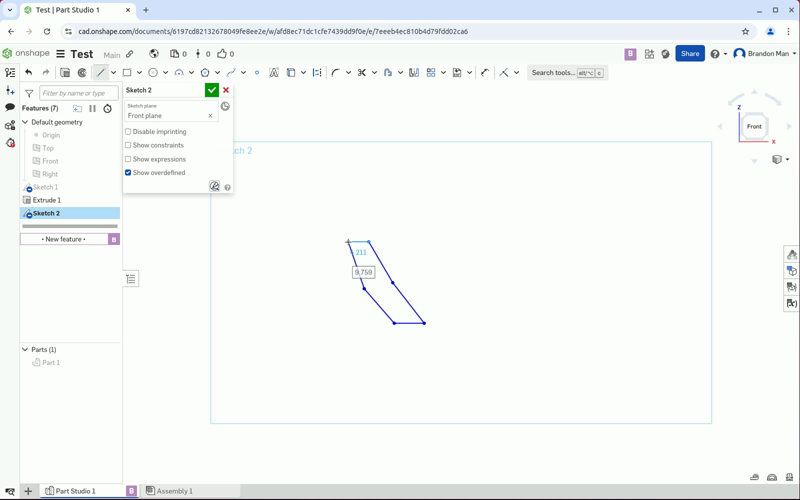
key_up(shift)
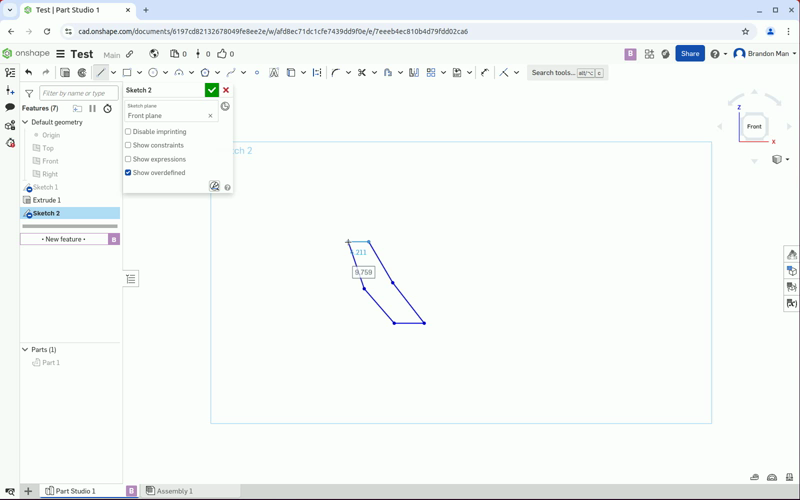
click(348, 241)
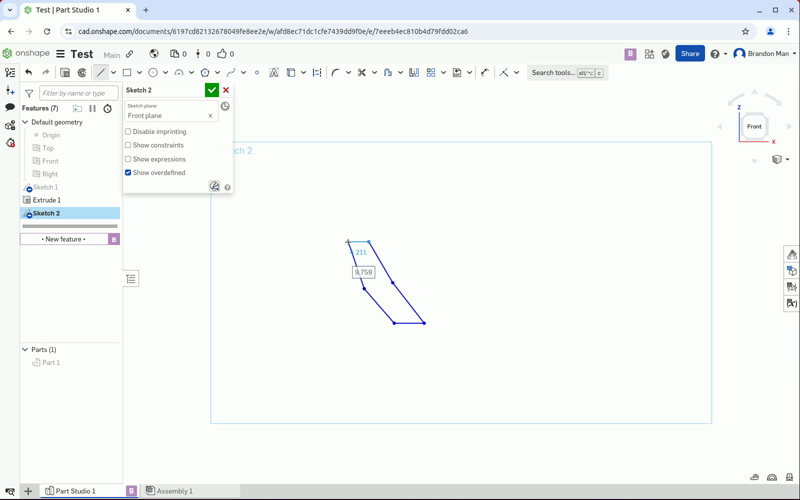
key(esc)
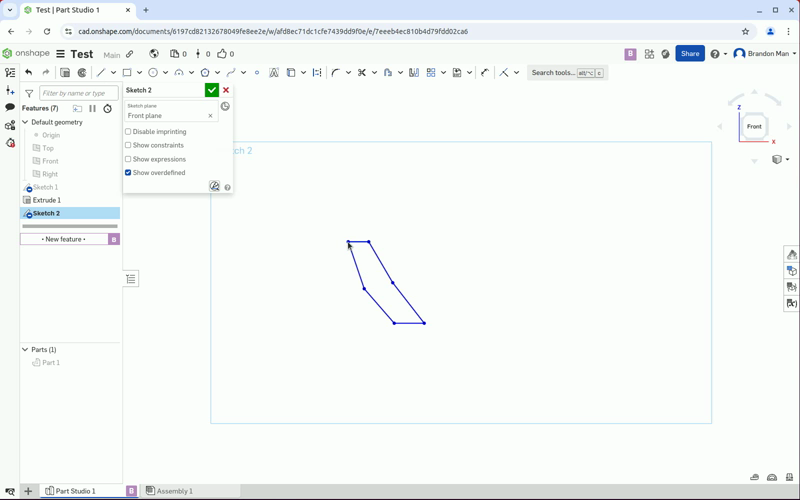
mouse_move(392, 289)
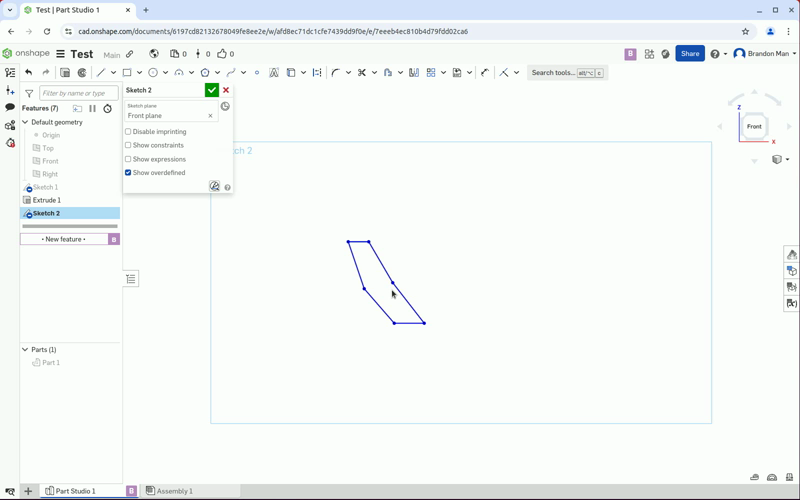
click(392, 289)
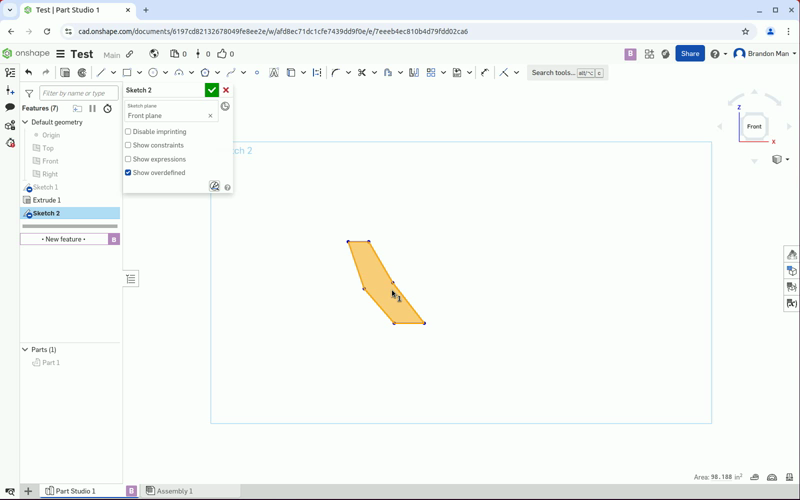
mouse_move(73, 352)
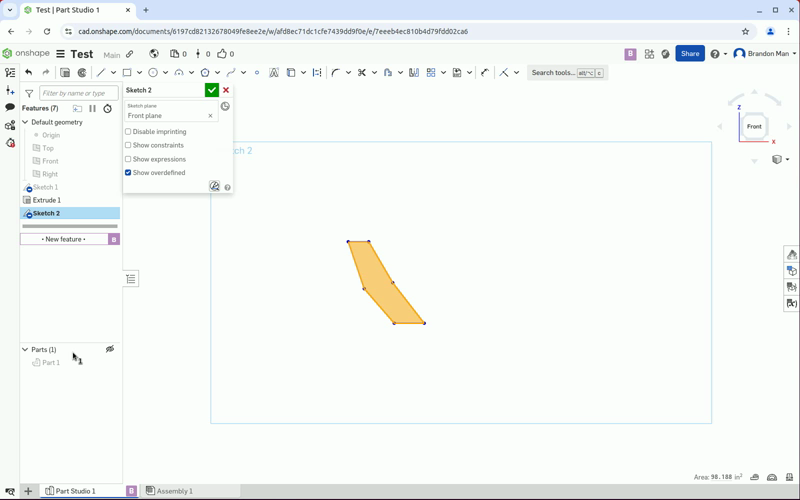
key(shift+y)
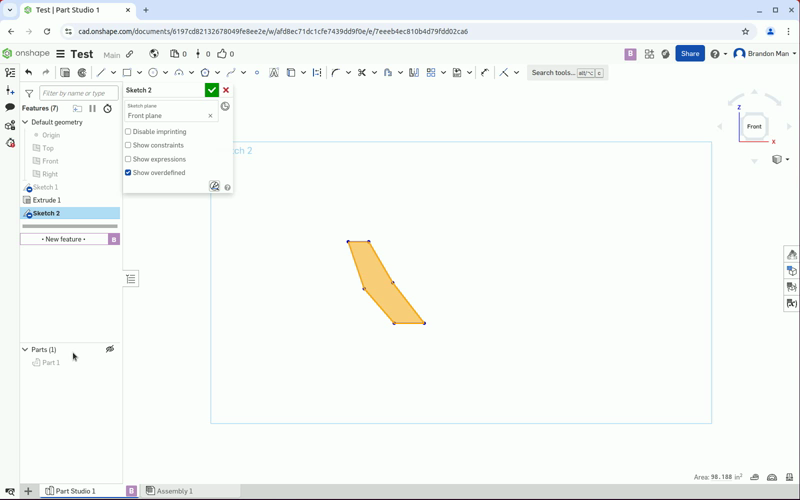
key(shift+e)
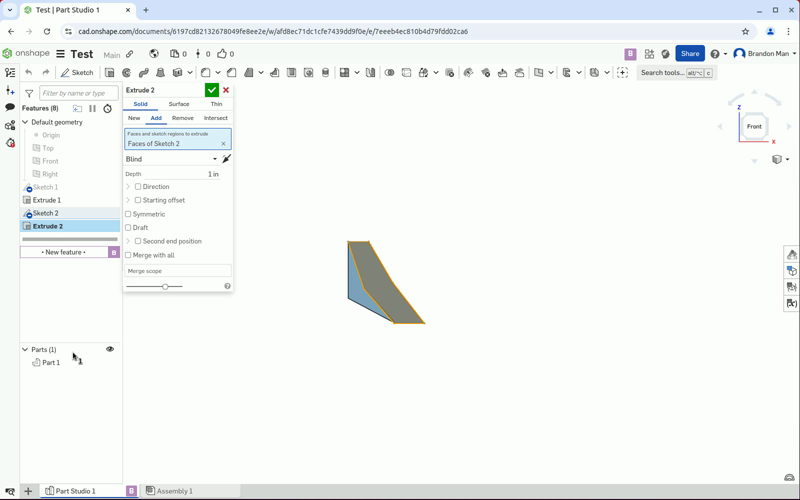
mouse_move(143, 106)
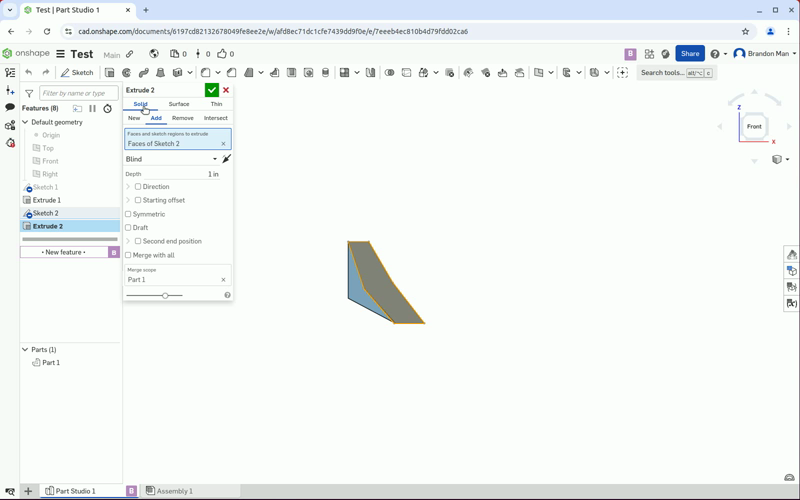
click(143, 106)
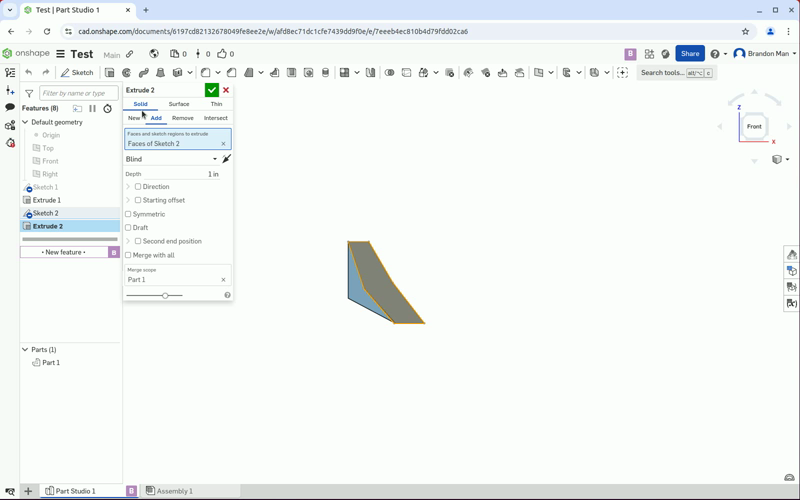
mouse_move(137, 120)
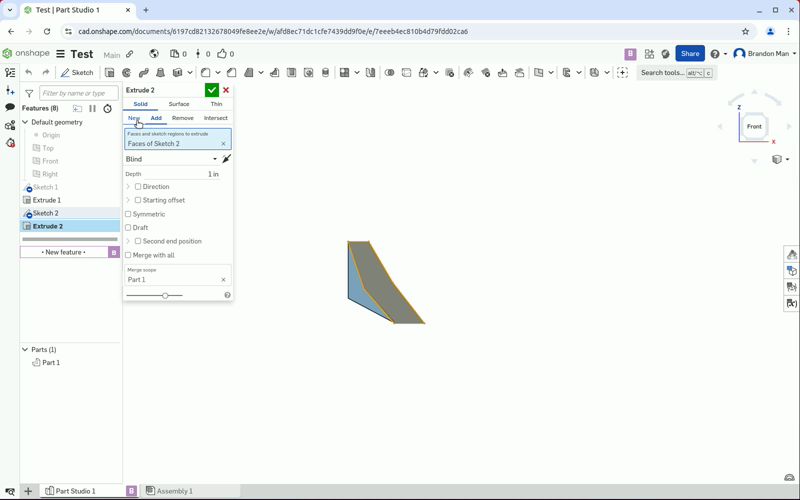
click(137, 120)
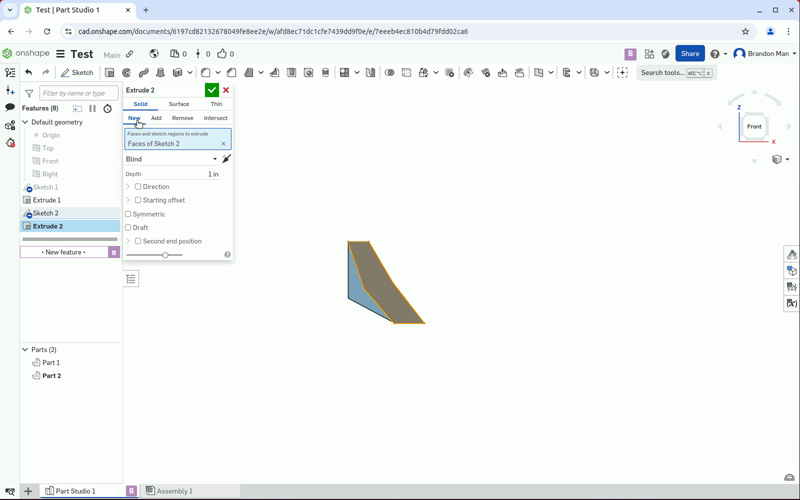
key(tab, 4)
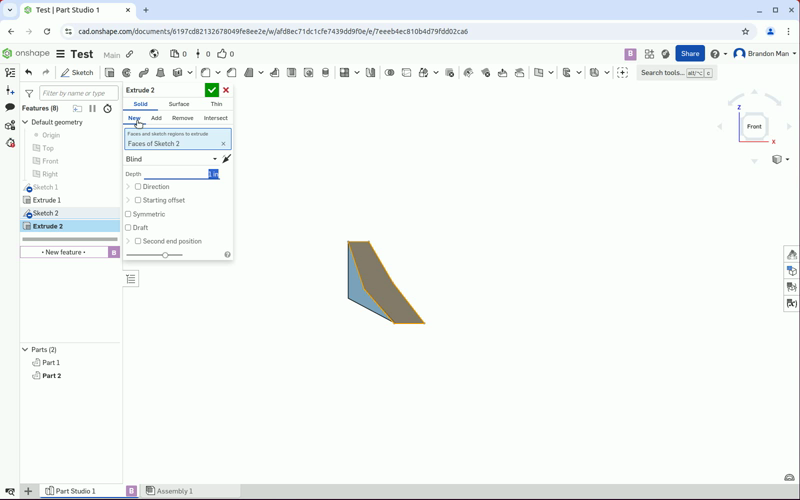
text(4.814)
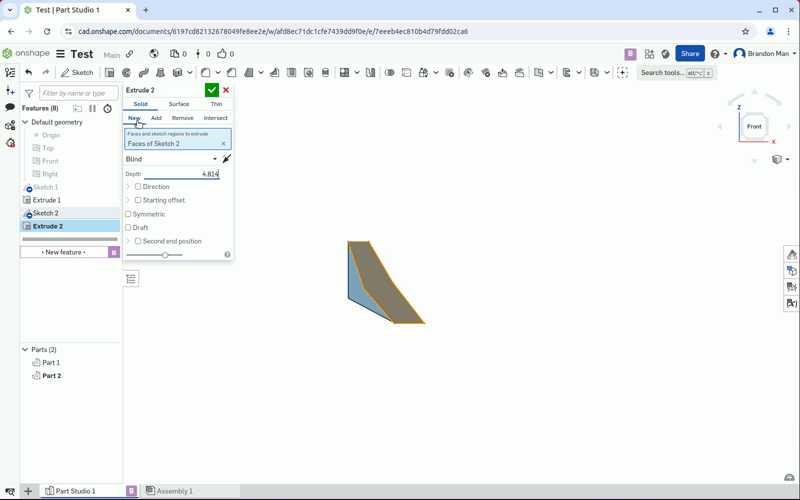
key(enter)
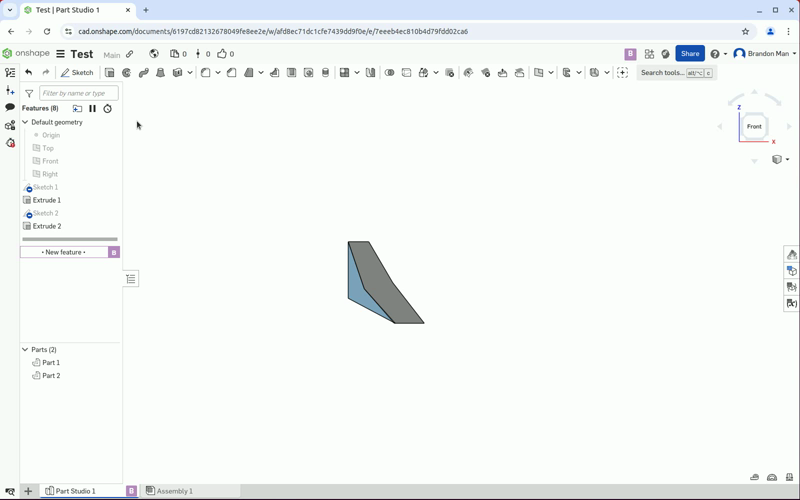
key(shift+h)
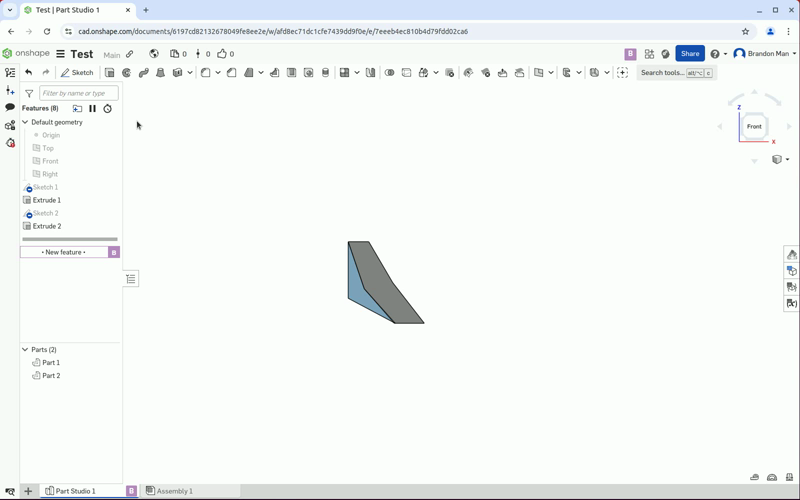
key(shift+h)
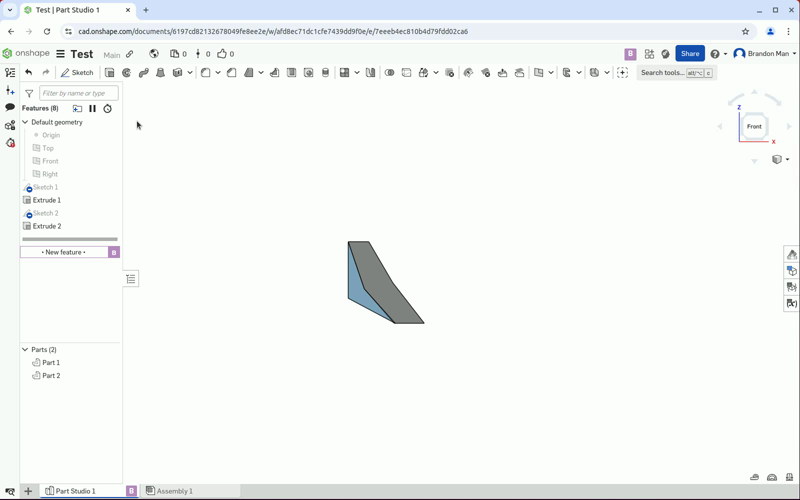
mouse_move(73, 189)
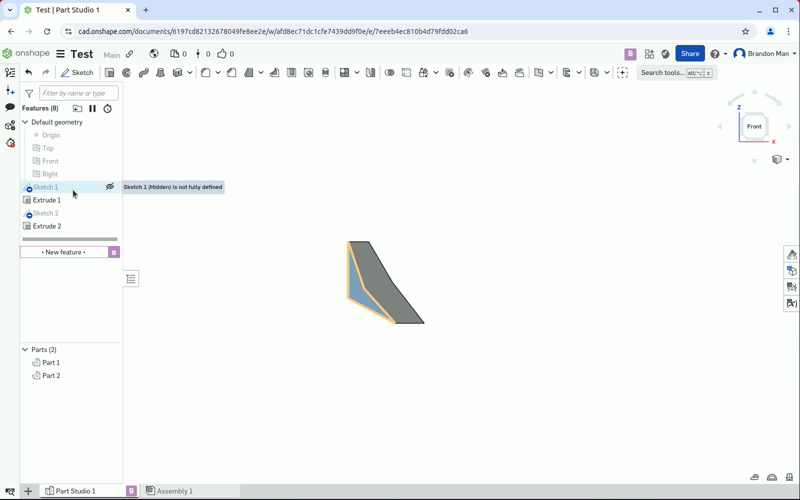
click(73, 189)
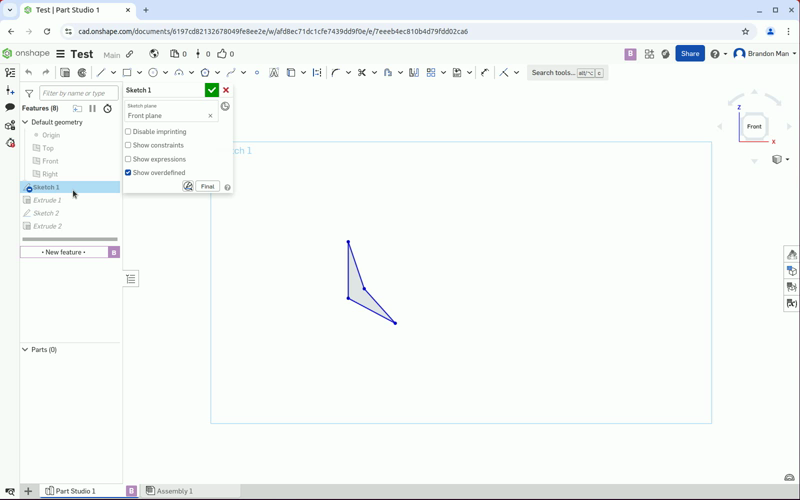
mouse_move(229, 92)
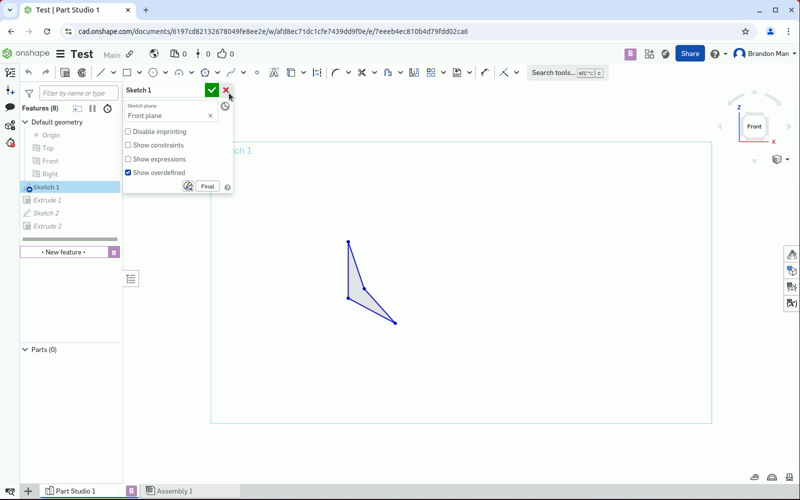
click(229, 92)
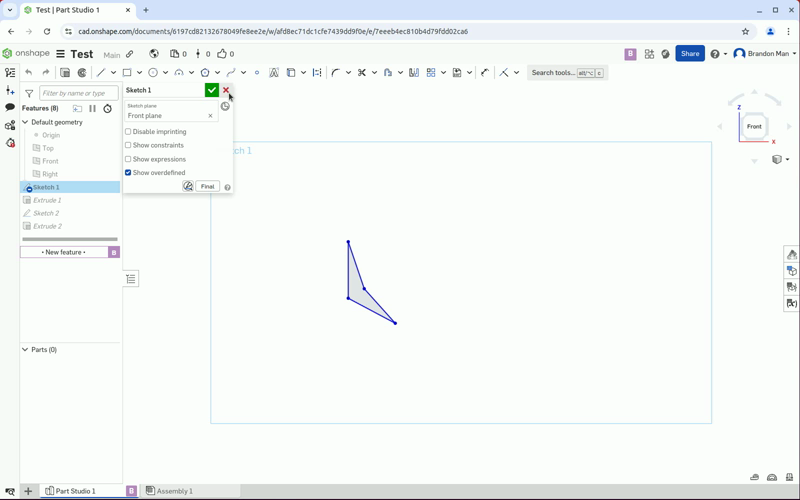
key(shift+s)
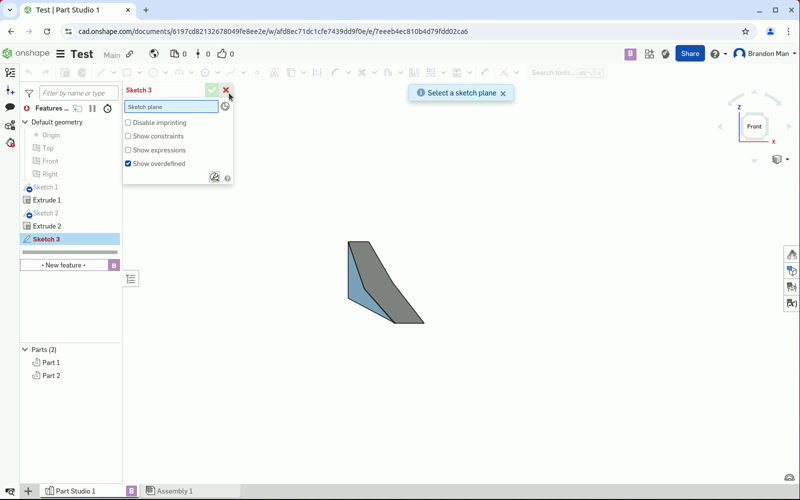
mouse_move(73, 163)
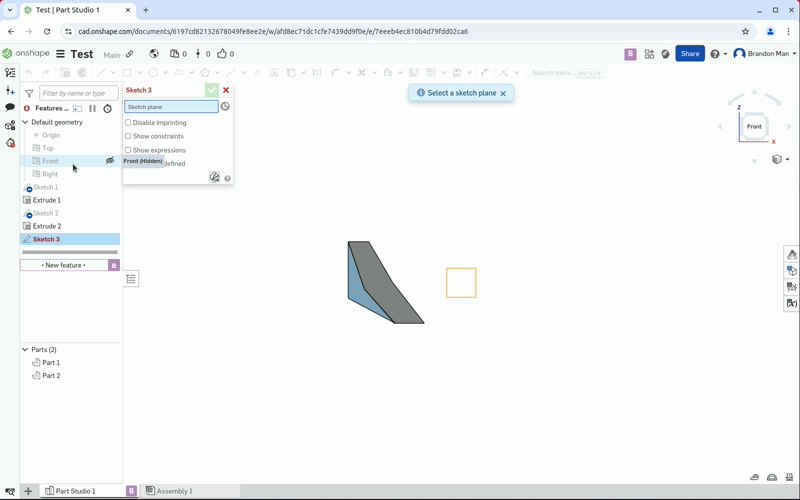
click(73, 163)
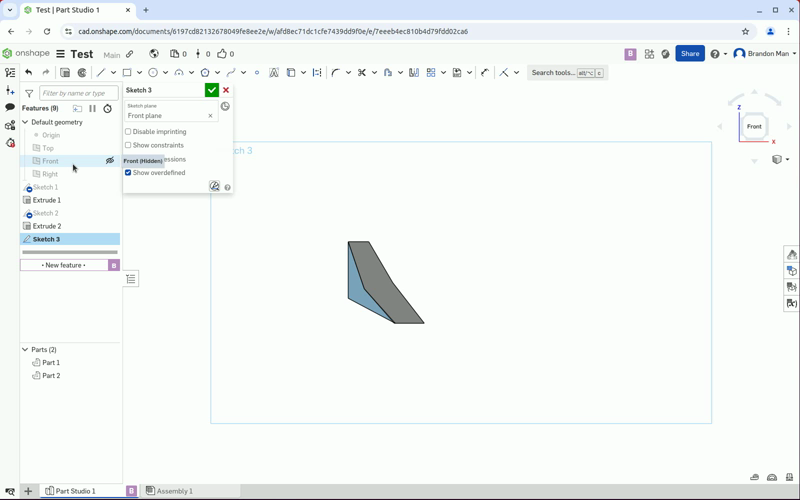
mouse_move(73, 352)
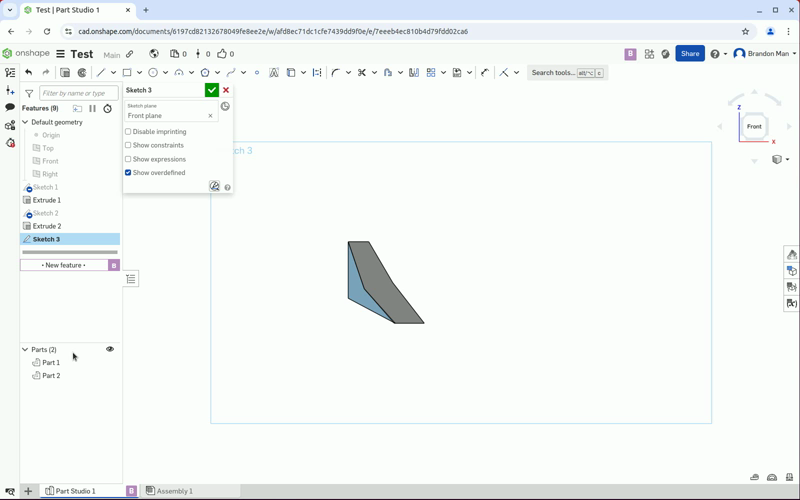
key(y)
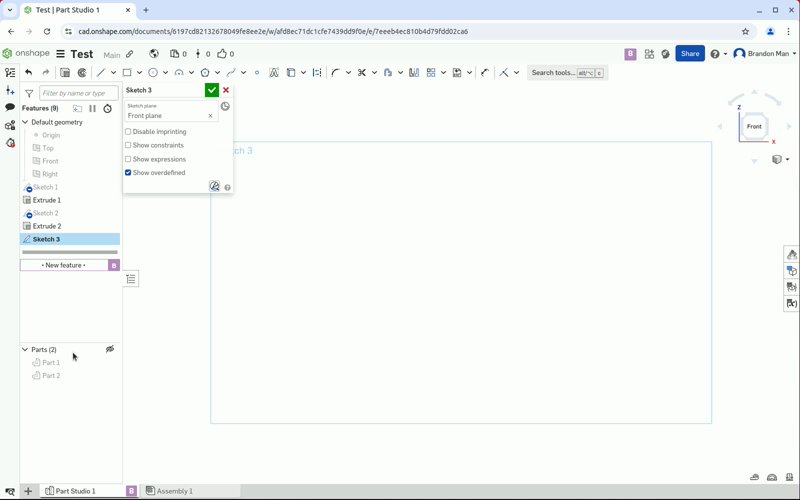
key(l)
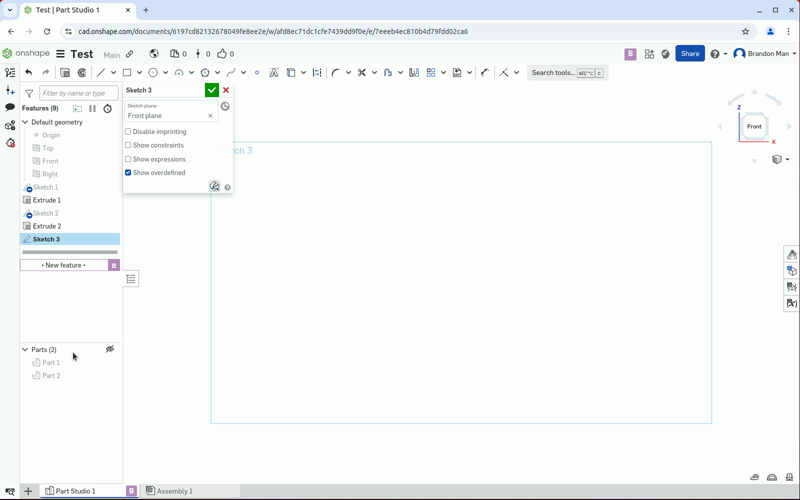
key_down(shift)
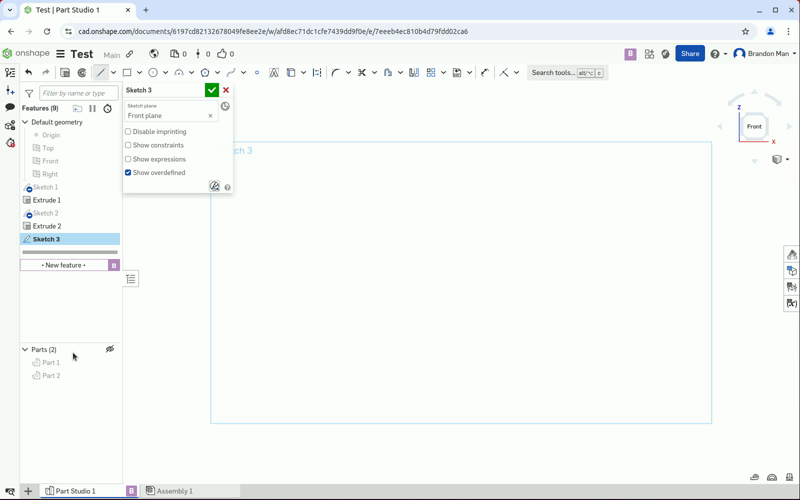
mouse_move(385, 346)
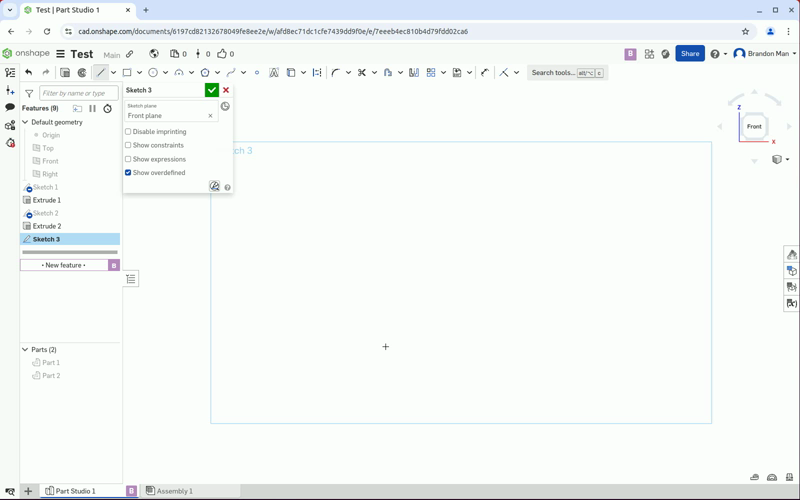
click(385, 346)
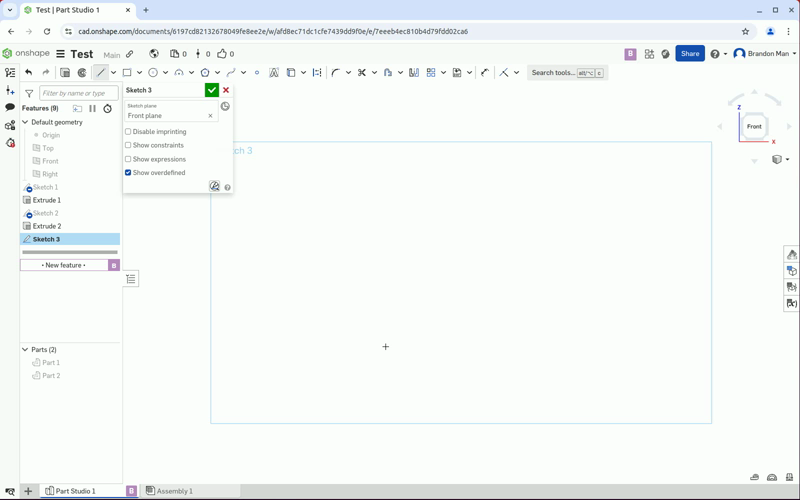
key_up(shift)
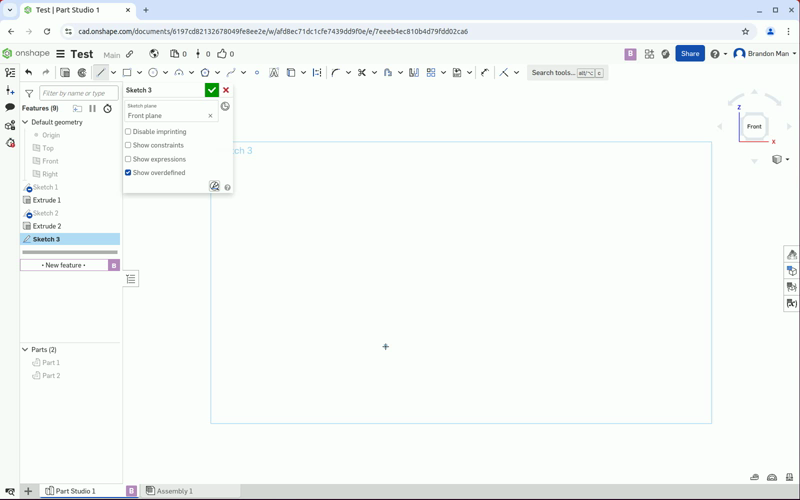
key_down(shift)
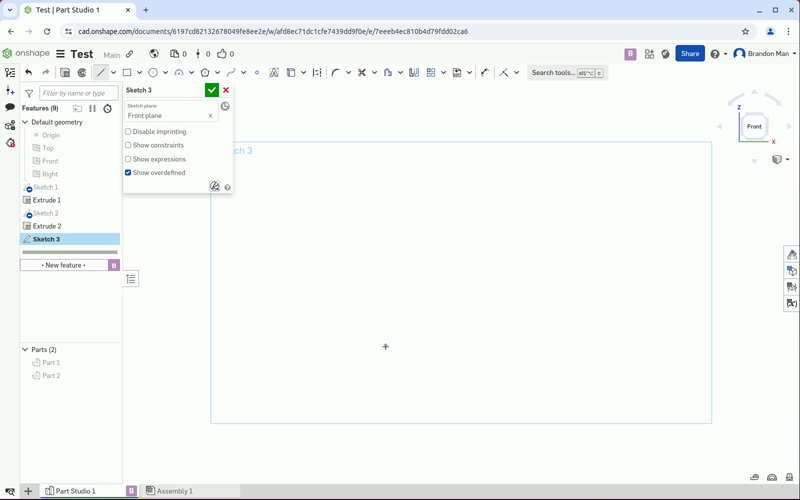
mouse_move(415, 346)
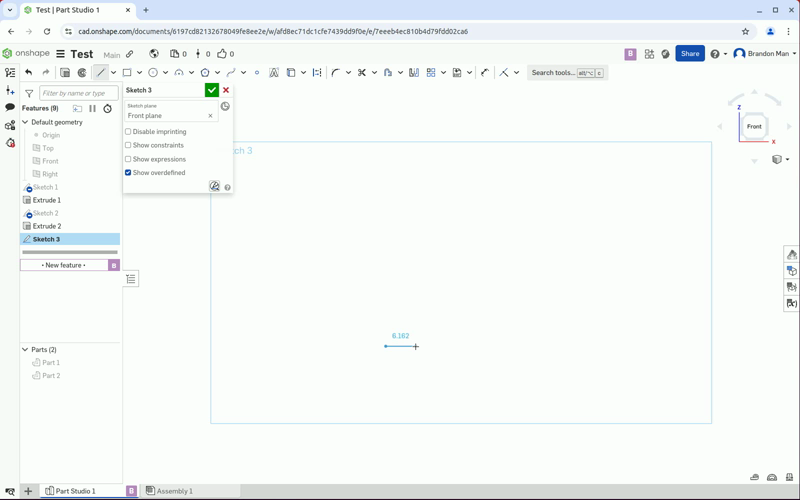
mouse_move(394, 346)
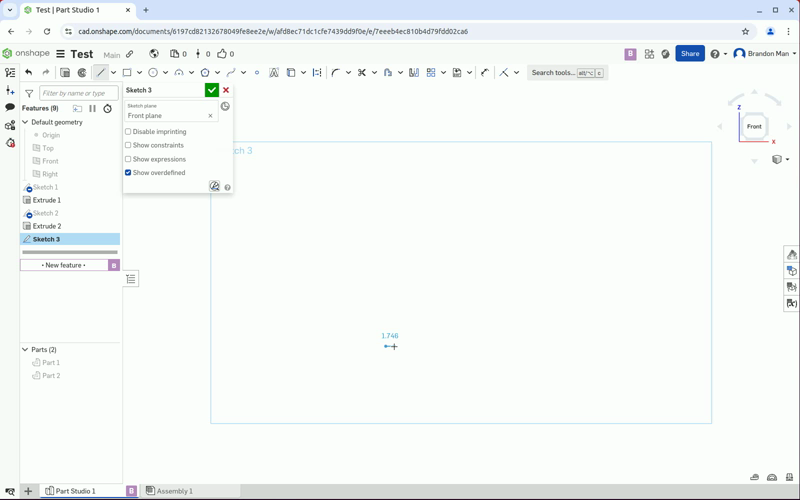
click(394, 346)
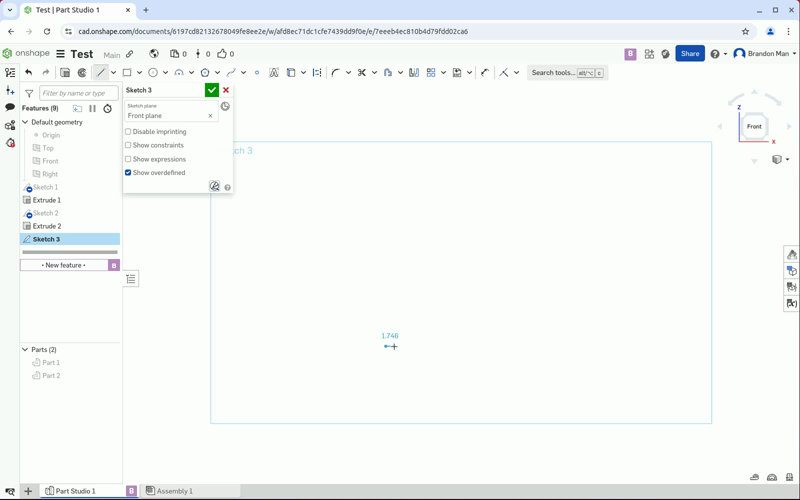
key_up(shift)
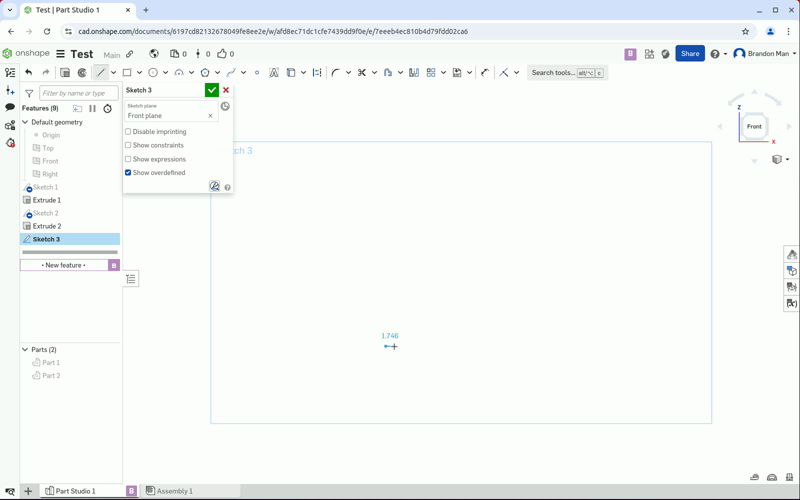
key_down(shift)
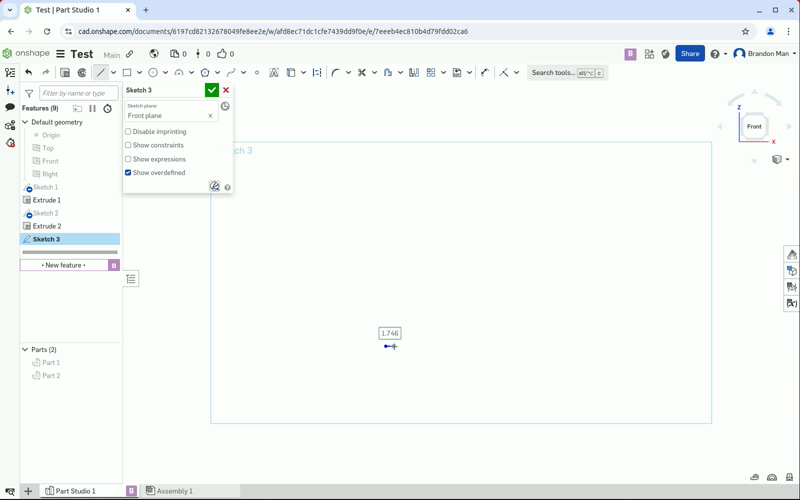
mouse_move(424, 346)
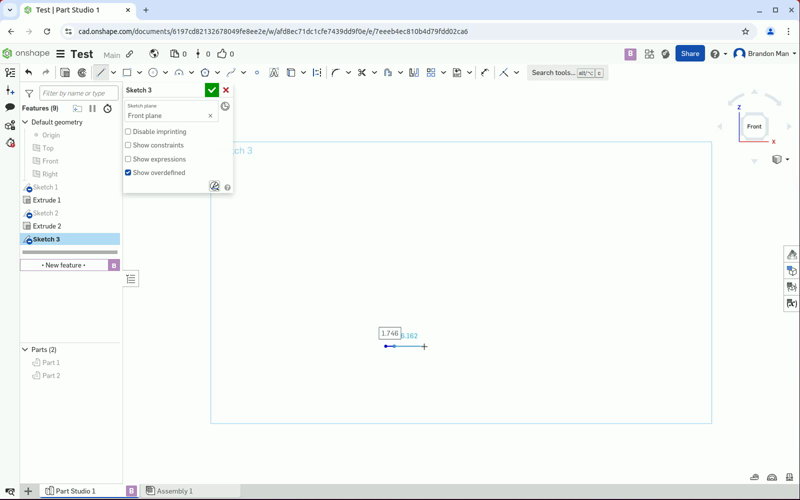
mouse_move(413, 332)
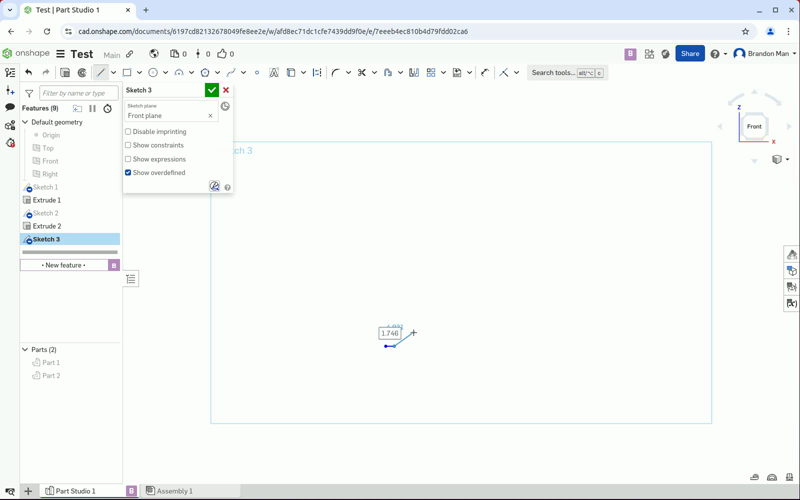
click(413, 332)
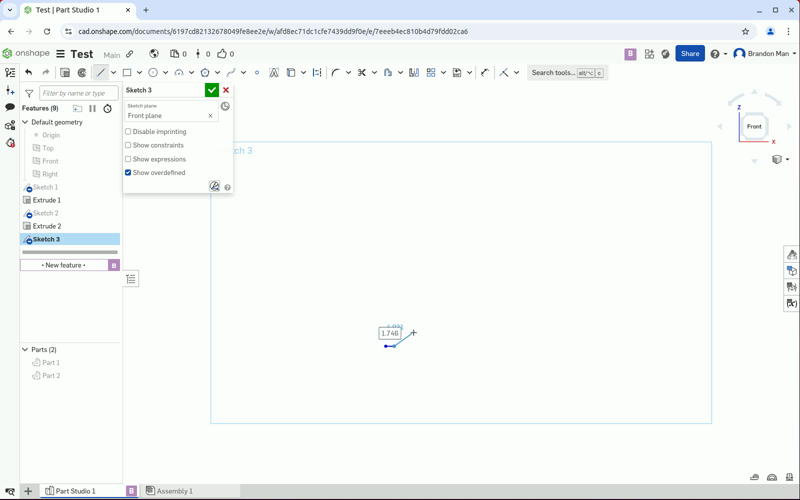
key_up(shift)
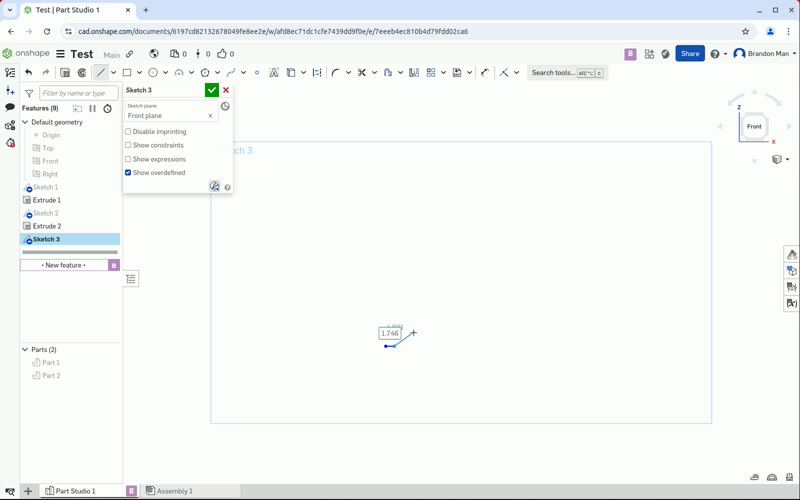
key_down(shift)
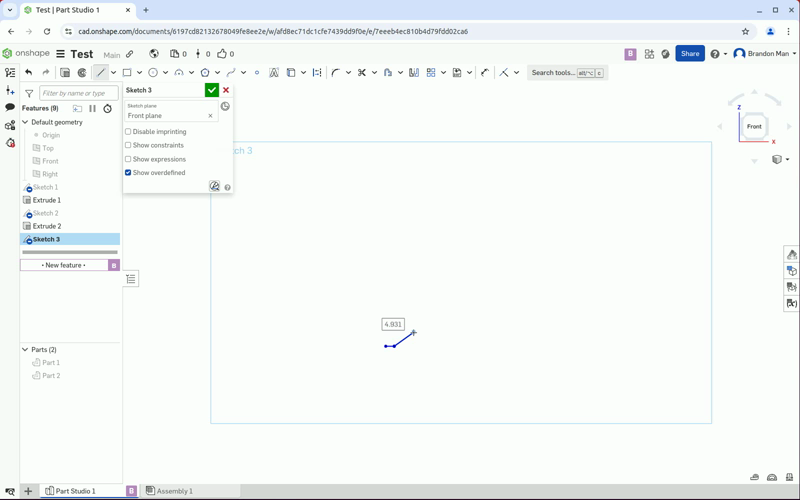
mouse_move(443, 332)
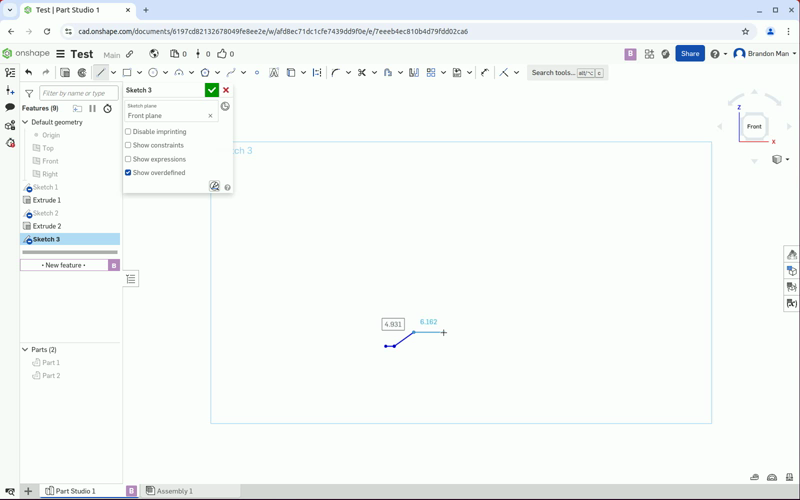
mouse_move(394, 323)
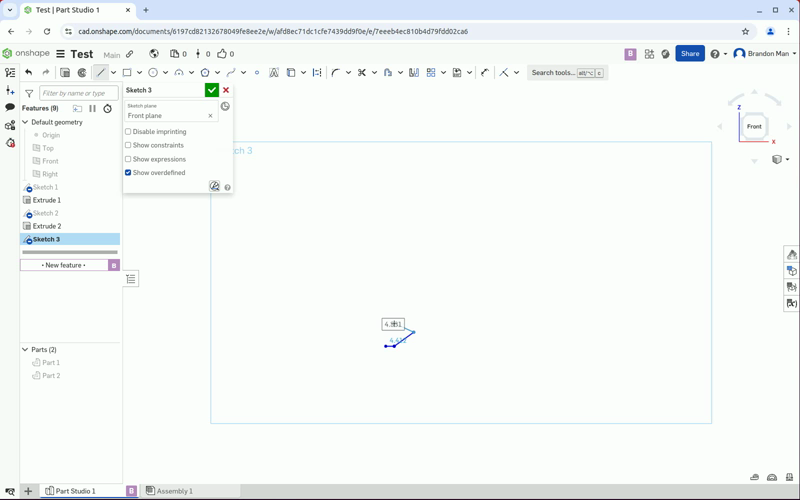
click(394, 323)
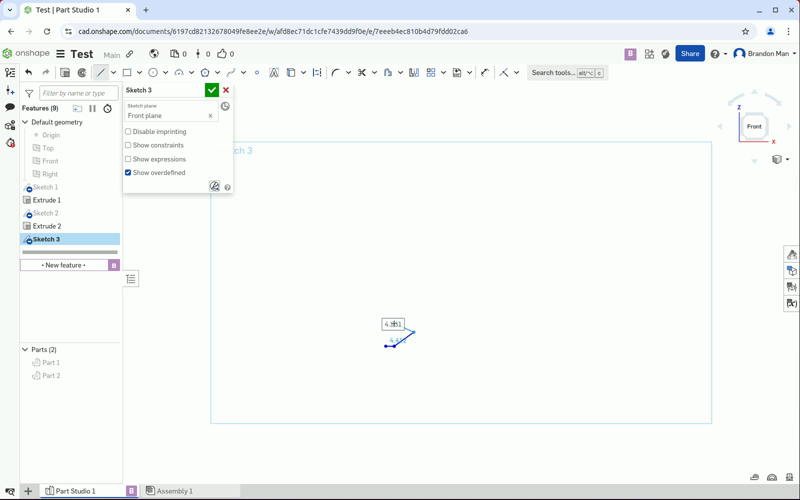
key_up(shift)
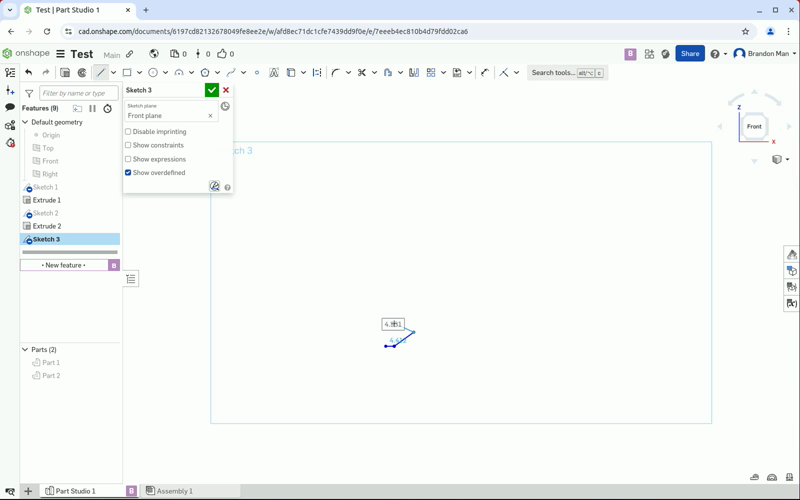
mouse_move(424, 323)
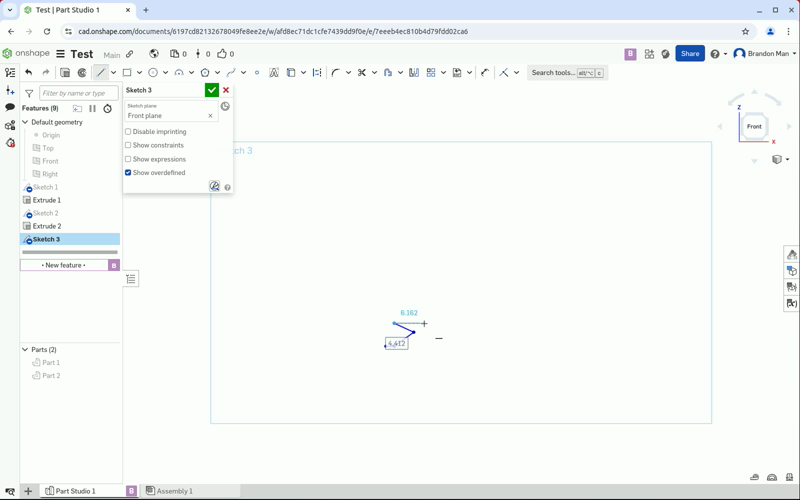
key_down(shift)
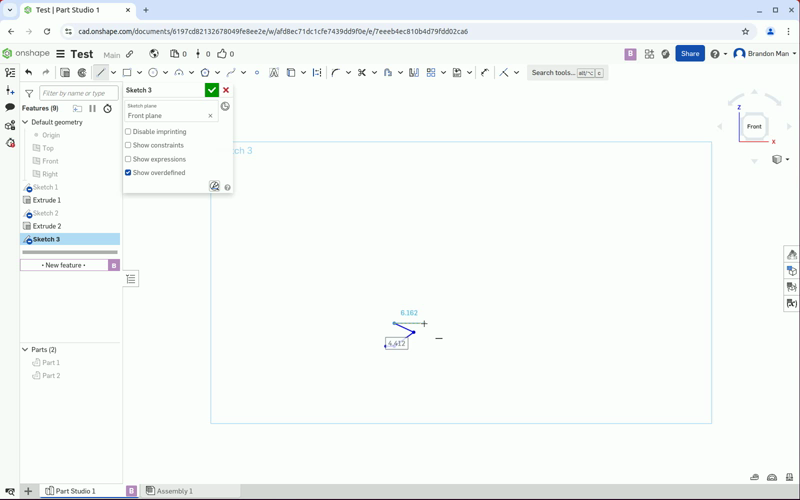
mouse_move(385, 346)
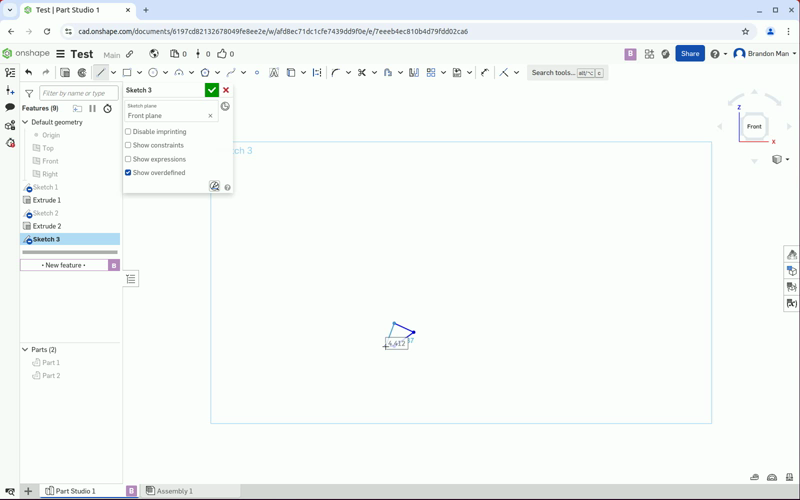
key_up(shift)
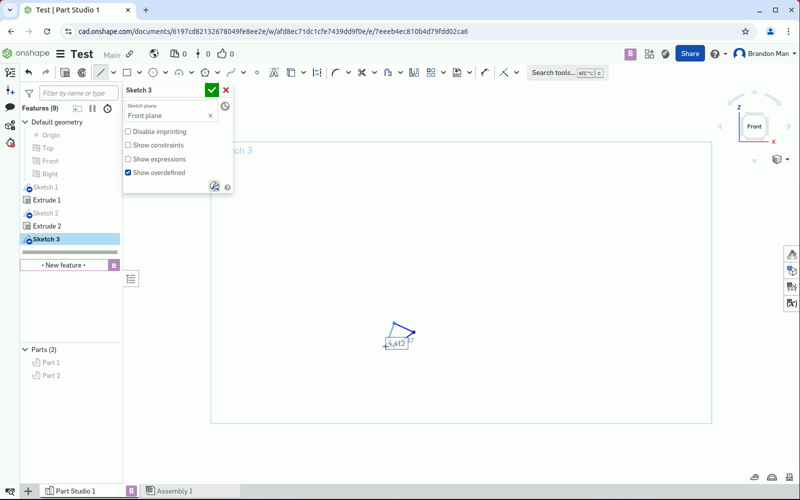
click(385, 346)
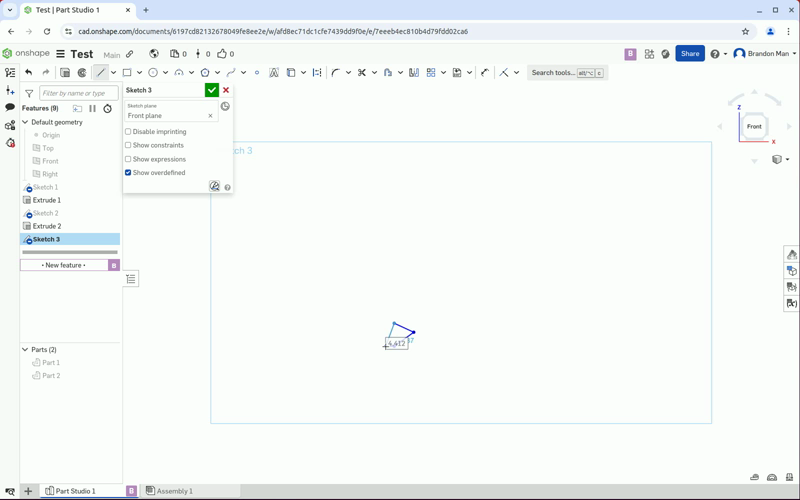
key(esc)
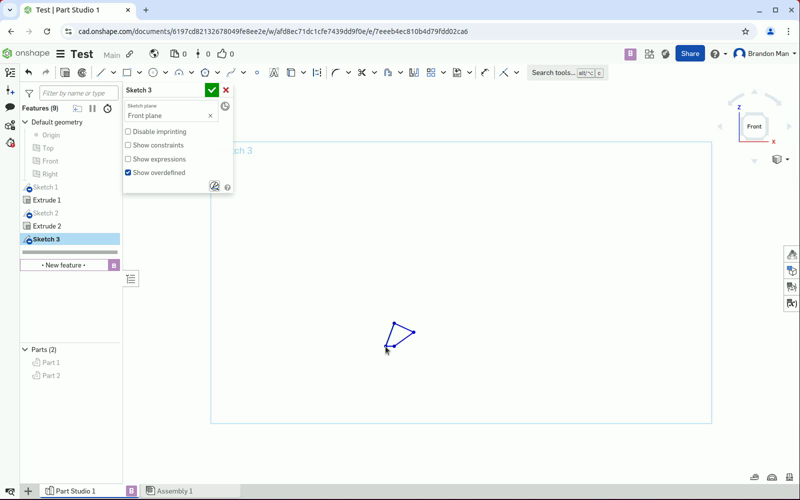
mouse_move(396, 338)
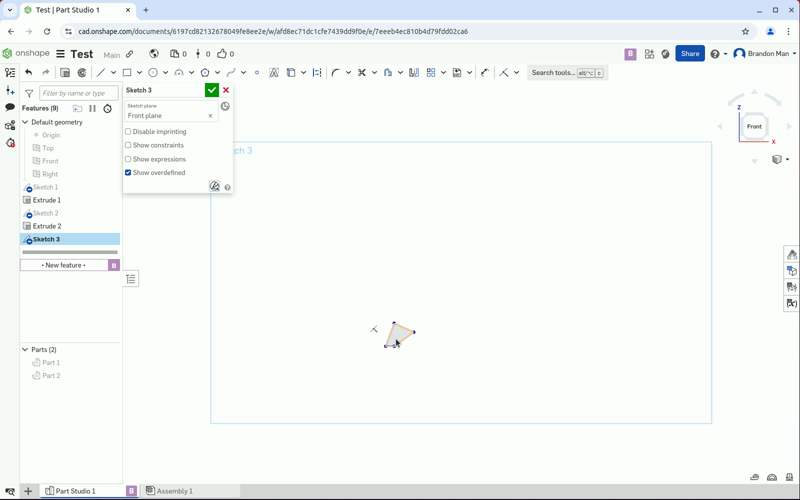
scroll(6)
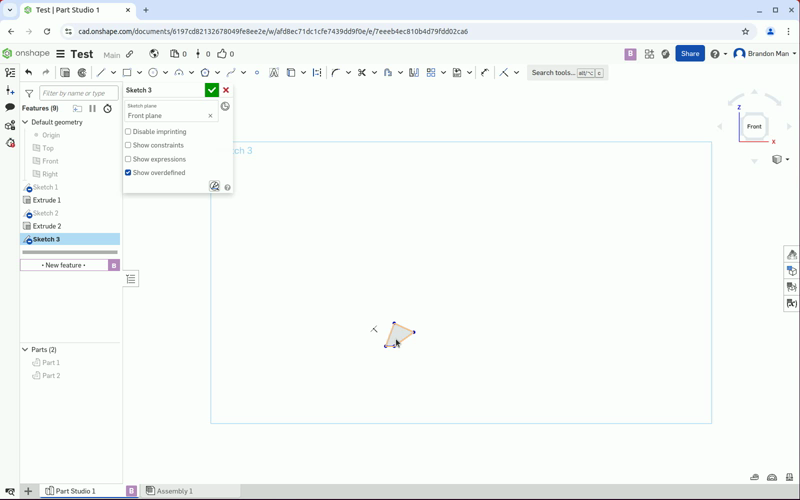
scroll(6)
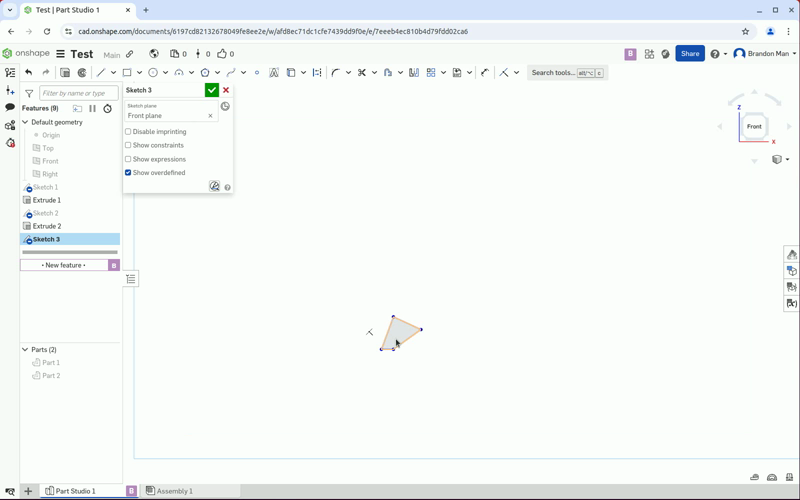
scroll(6)
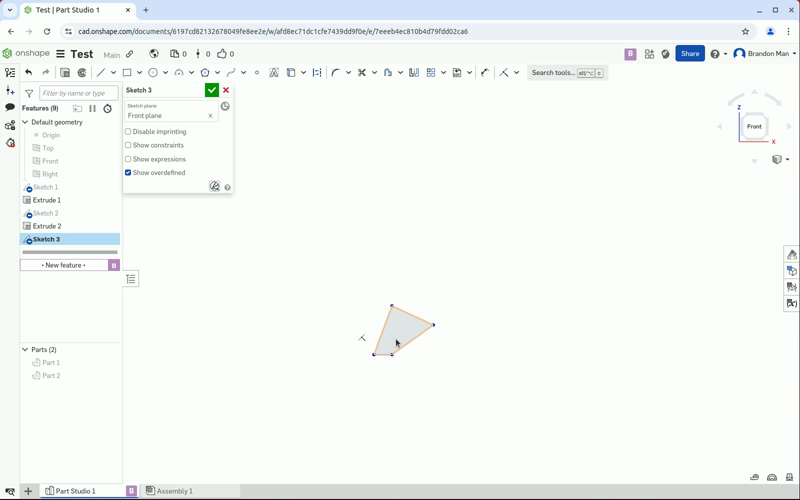
scroll(6)
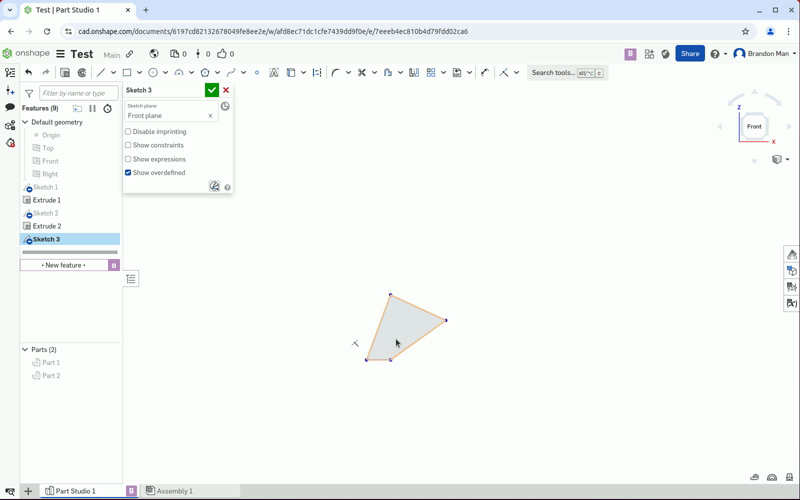
scroll(6)
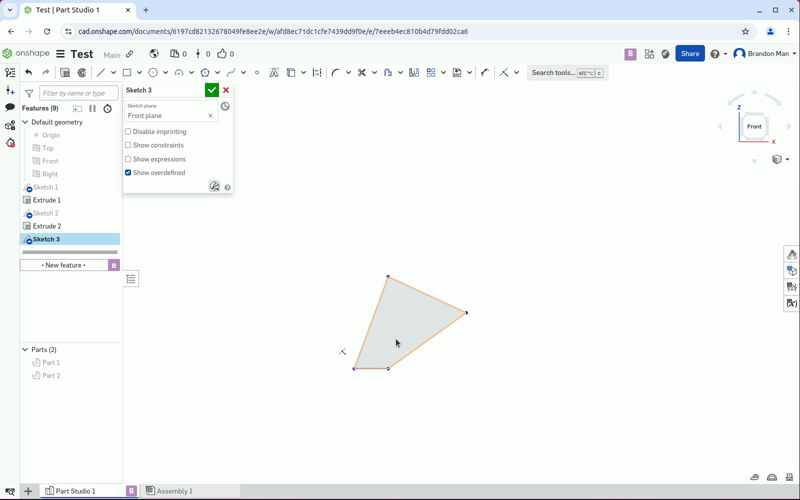
scroll(6)
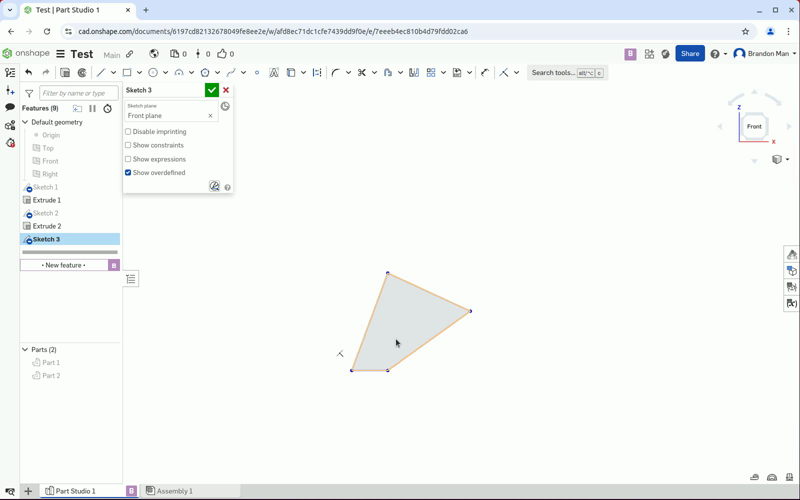
scroll(6)
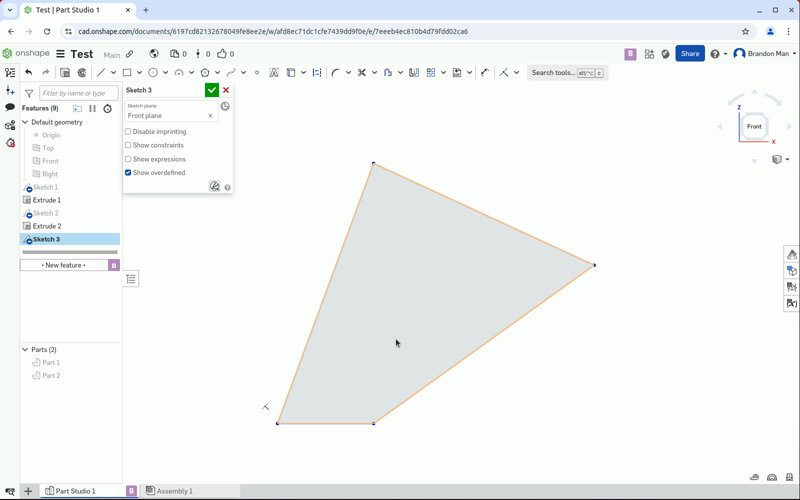
click(396, 338)
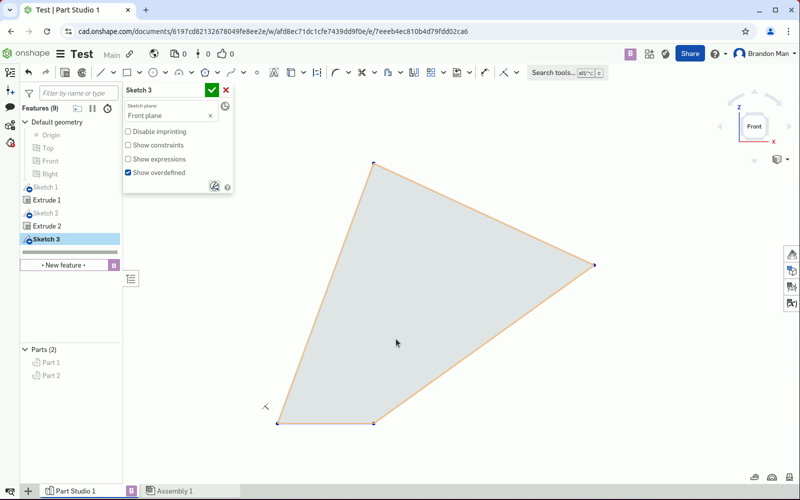
scroll(-6)
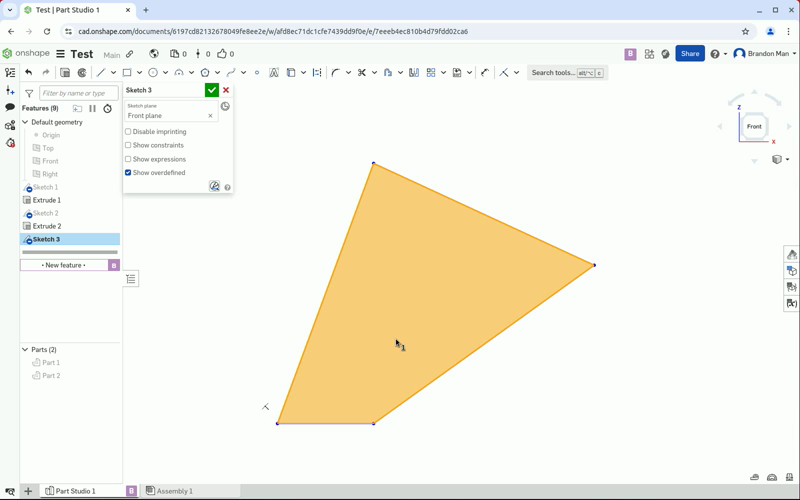
scroll(-6)
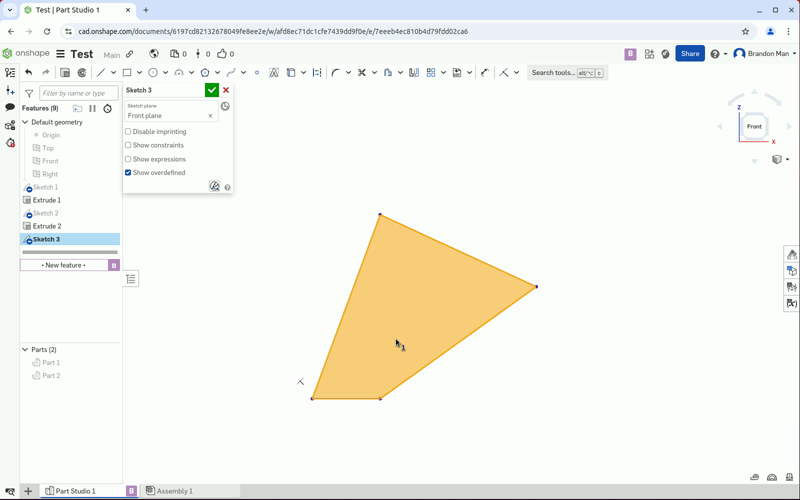
scroll(-6)
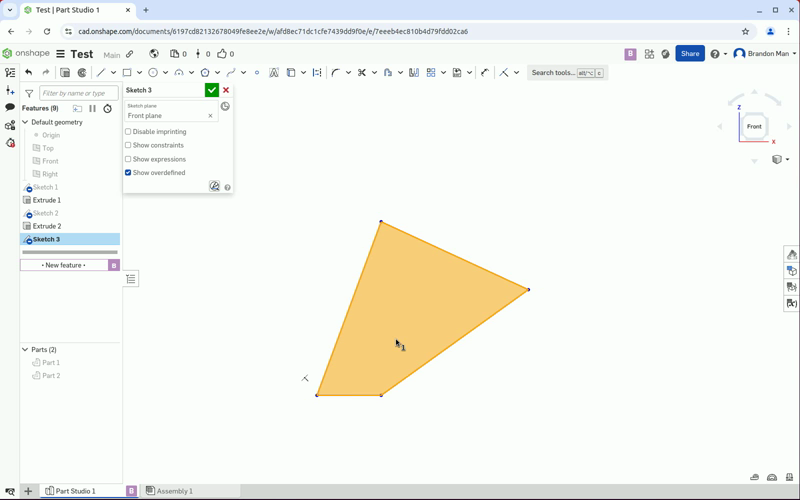
scroll(-6)
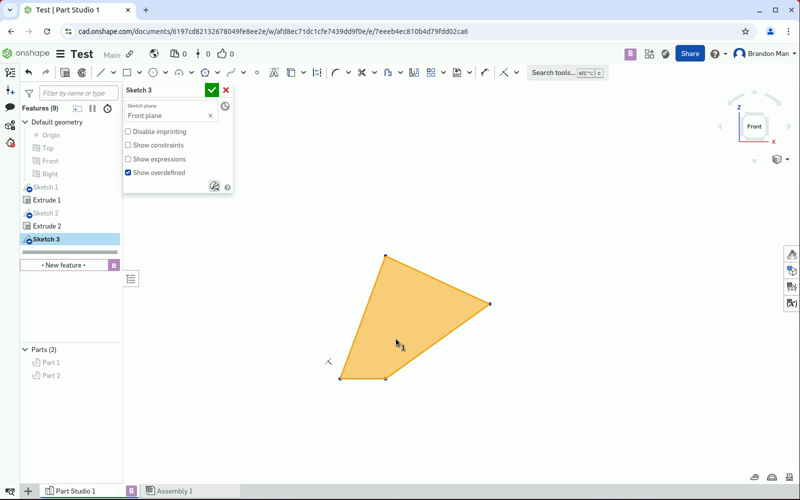
scroll(-6)
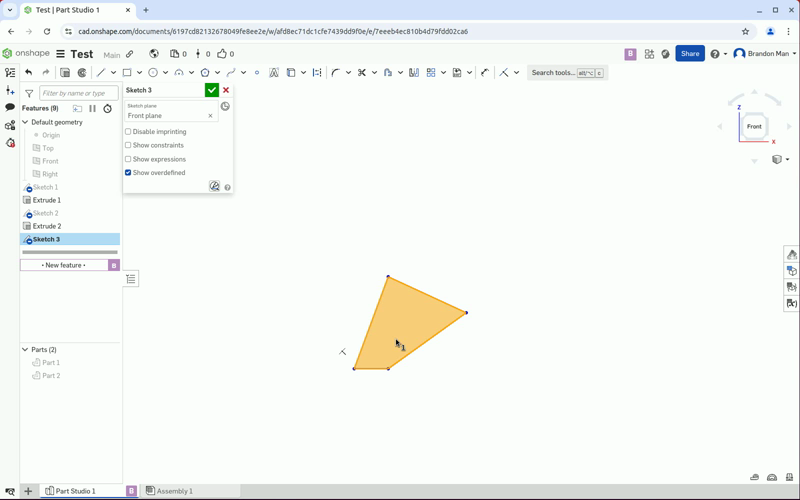
scroll(-6)
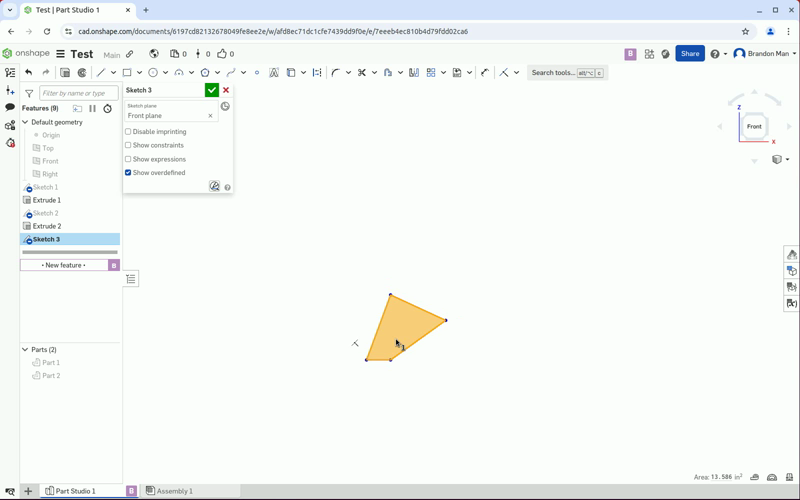
scroll(-6)
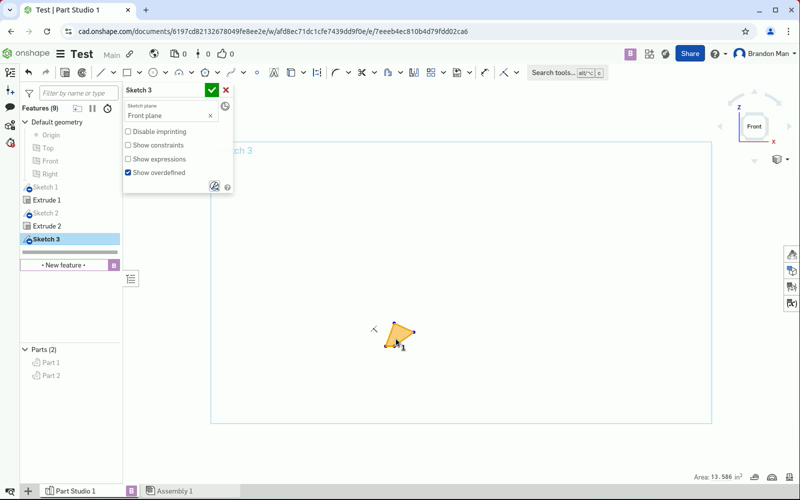
mouse_move(73, 352)
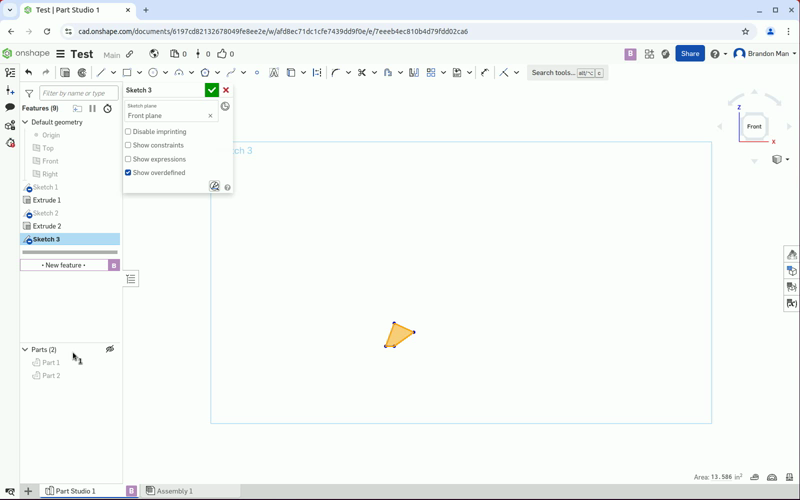
key(shift+y)
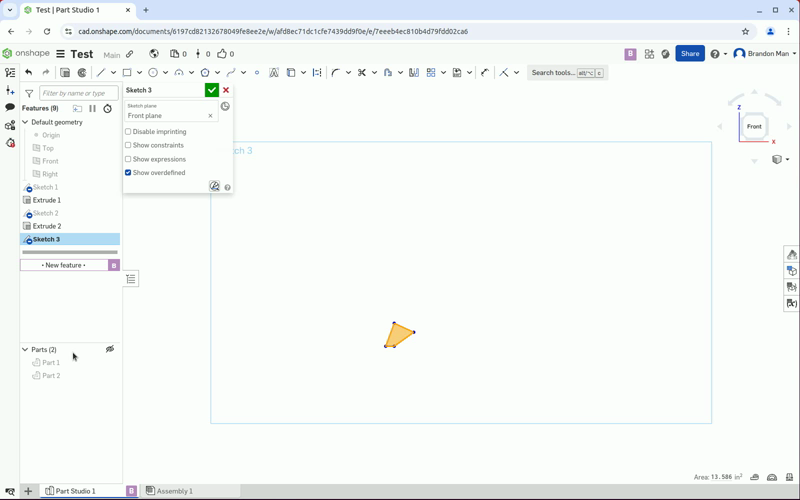
key(shift+e)
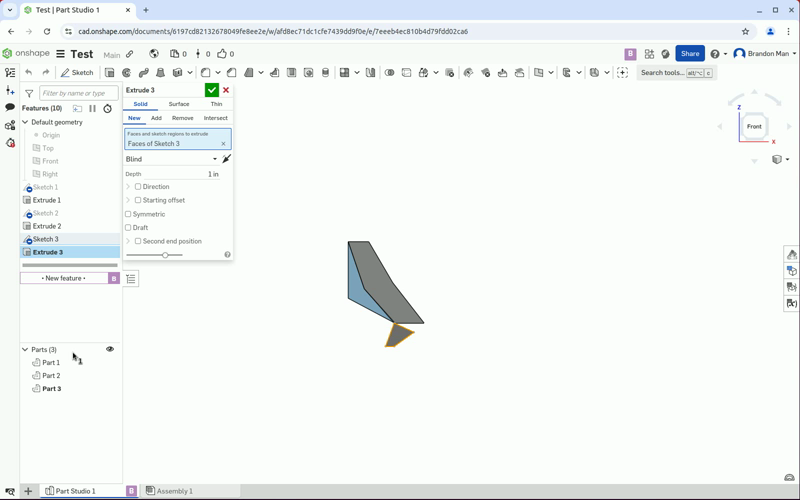
mouse_move(143, 106)
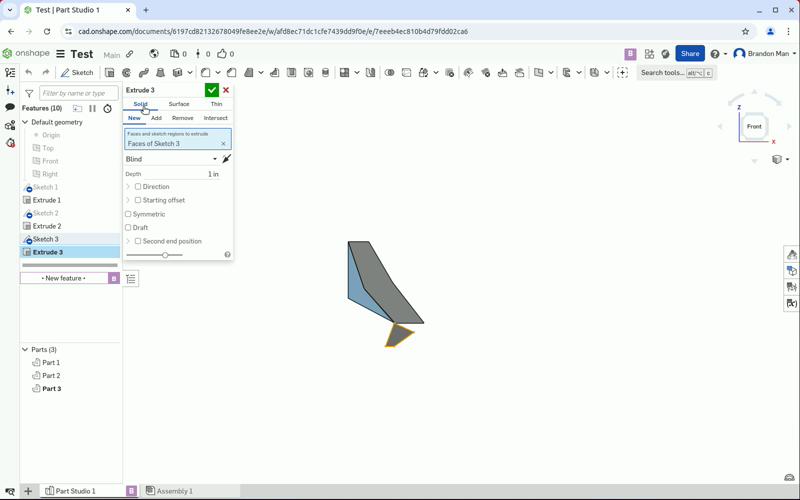
click(143, 106)
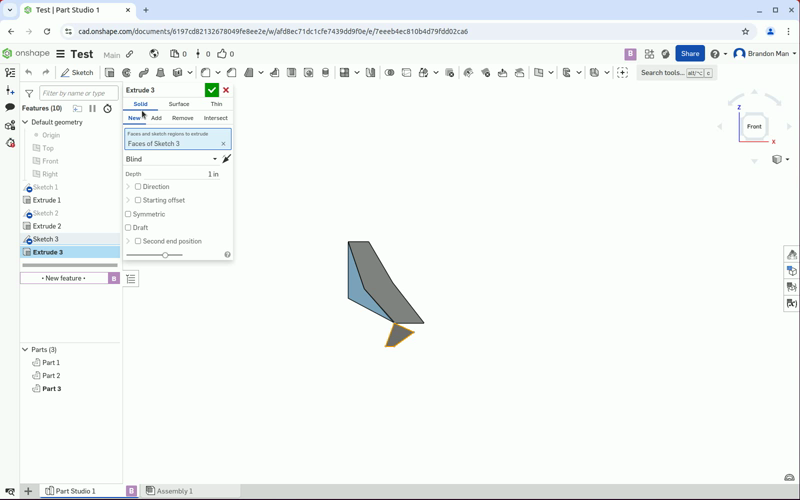
mouse_move(137, 120)
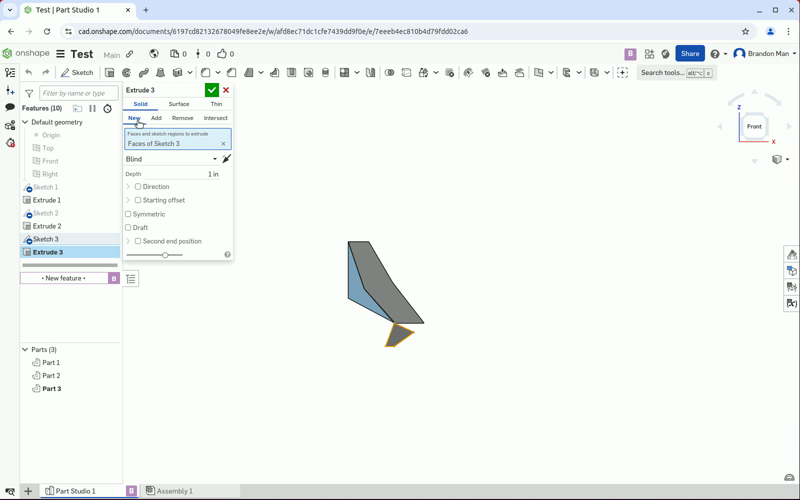
click(137, 120)
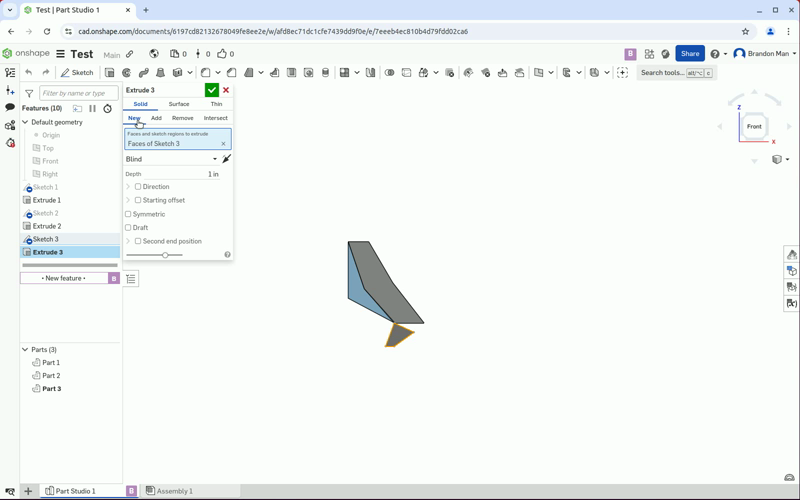
key(tab, 4)
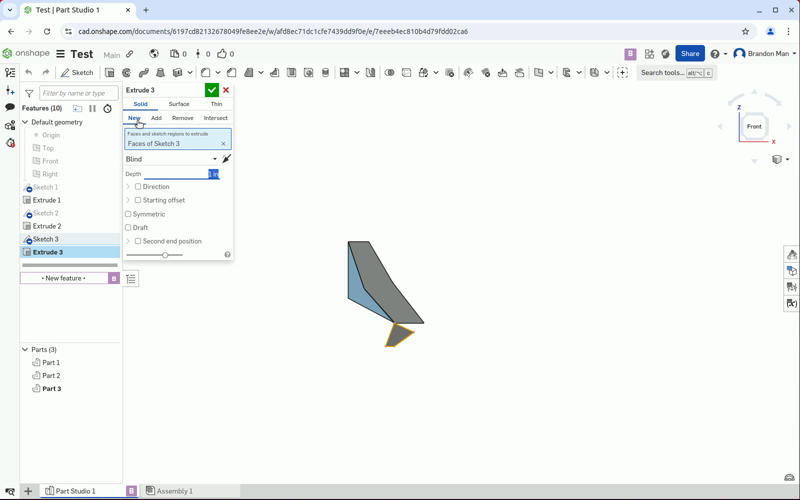
text(4.814)
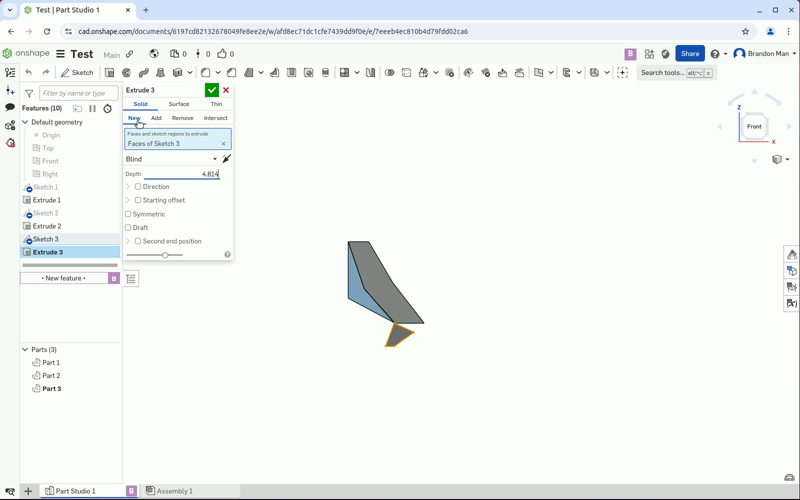
key(enter)
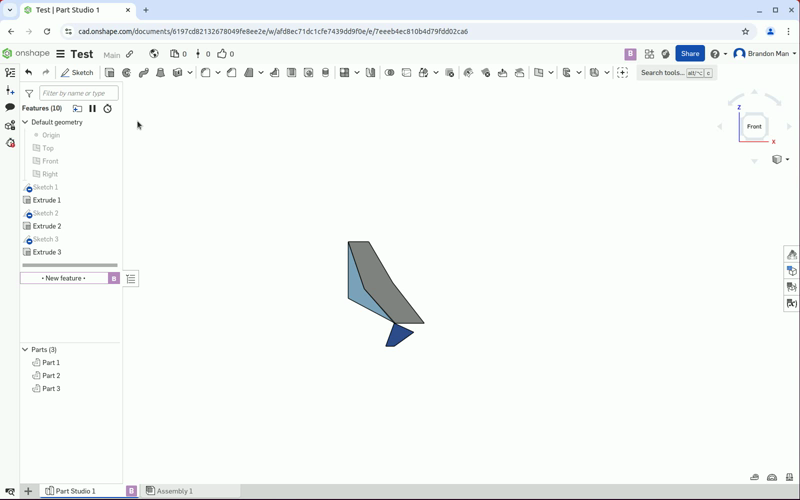
key(shift+h)
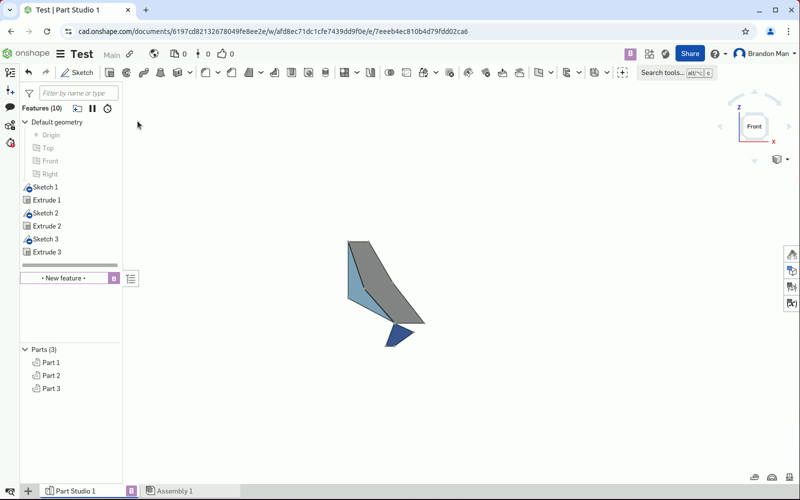
key(shift+h)
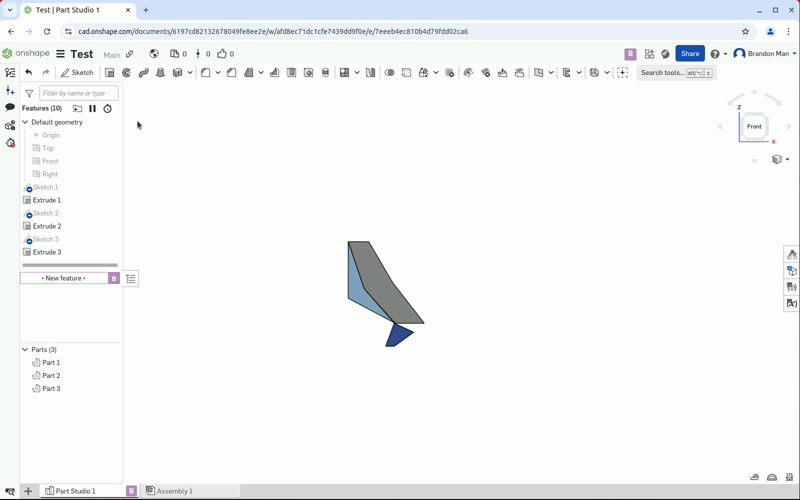
mouse_move(73, 189)
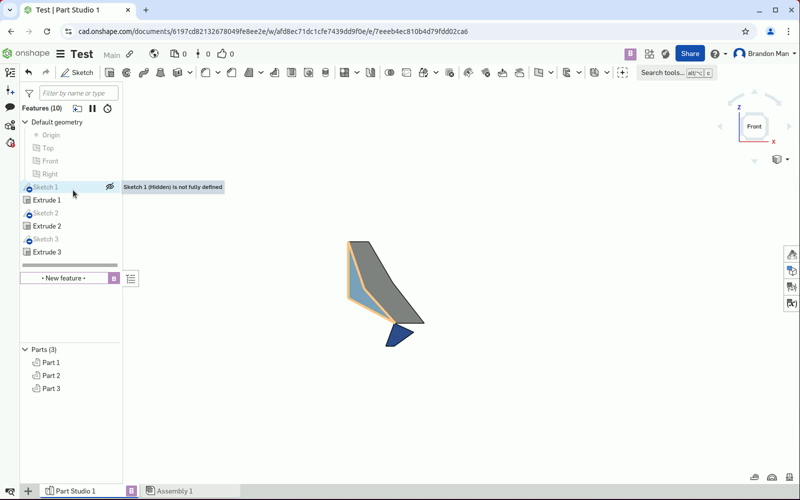
click(73, 189)
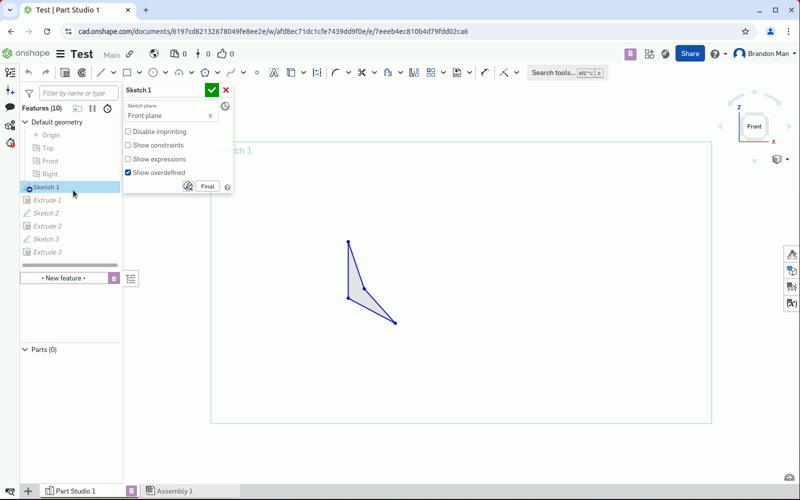
mouse_move(229, 92)
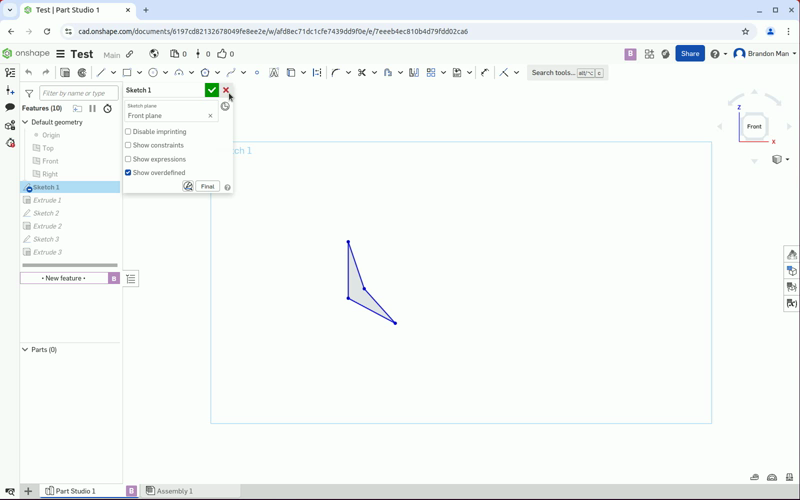
click(229, 92)
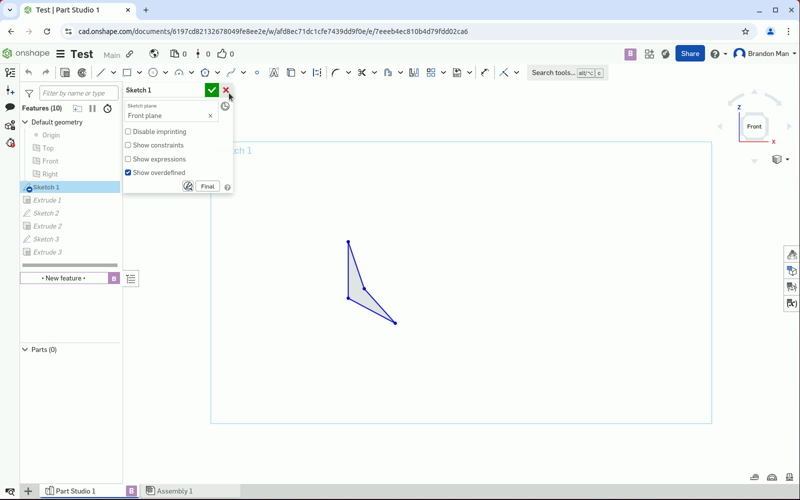
key(shift+s)
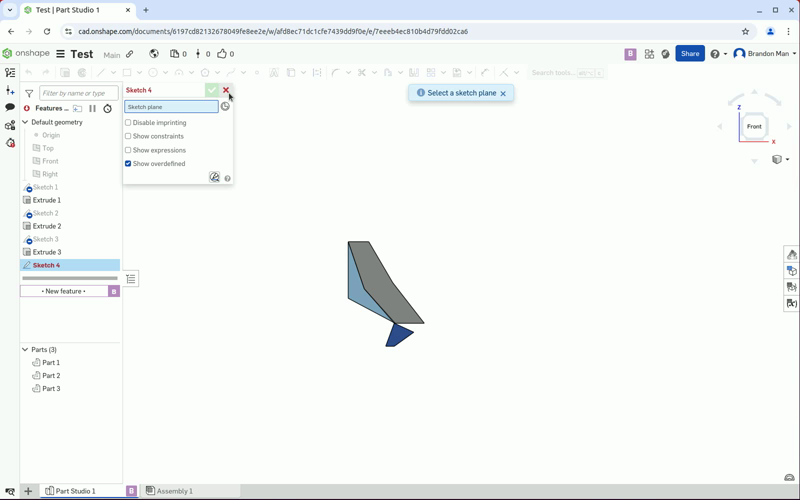
mouse_move(73, 163)
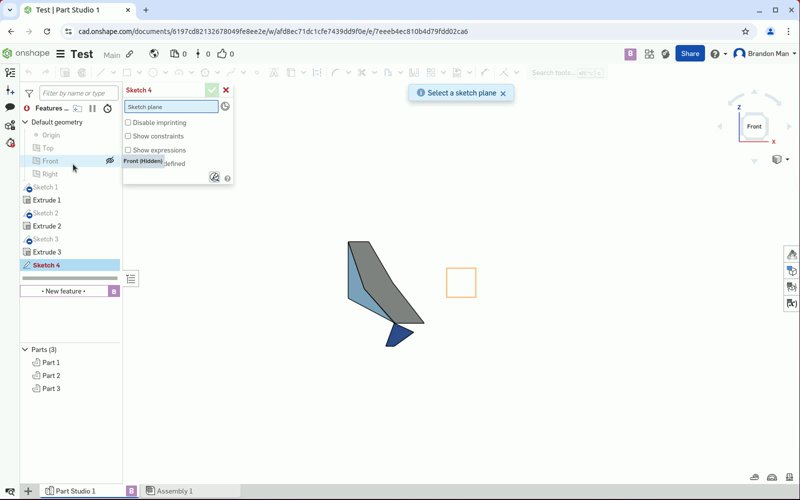
click(73, 163)
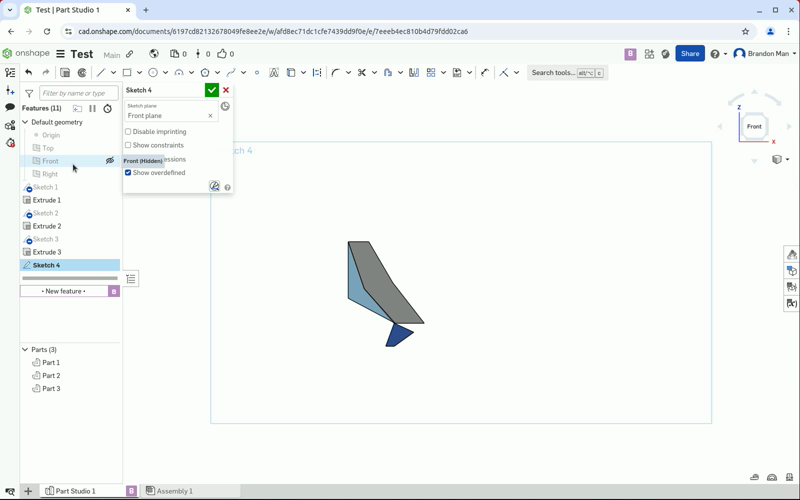
mouse_move(73, 352)
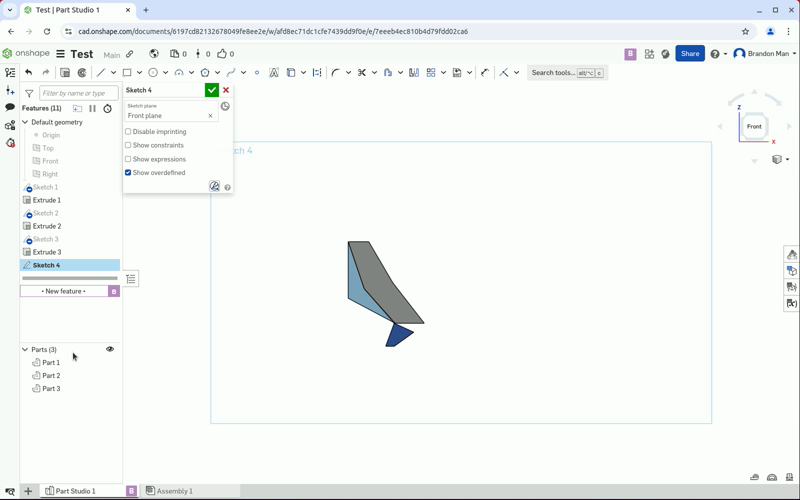
key(y)
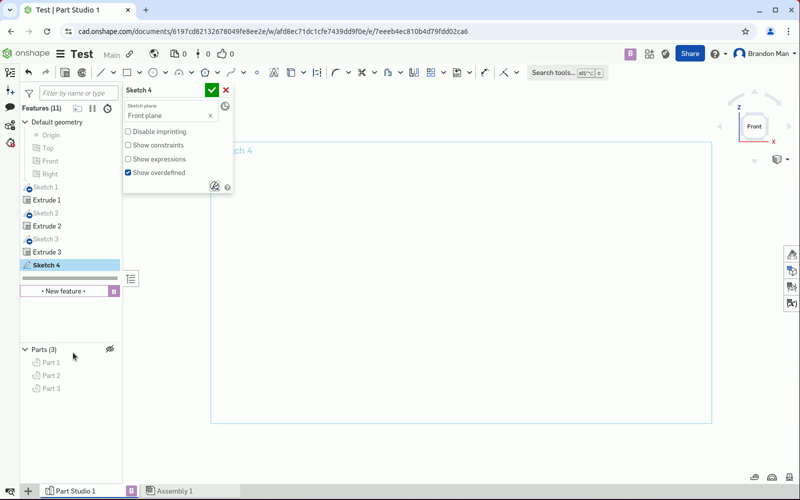
key(l)
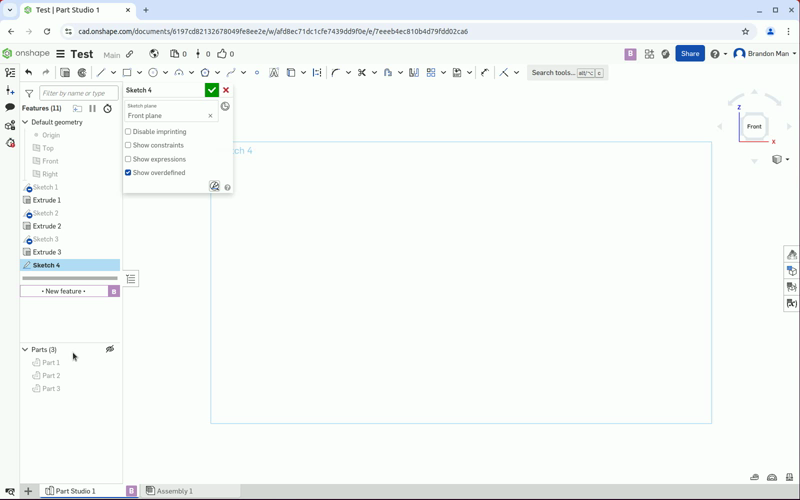
key_down(shift)
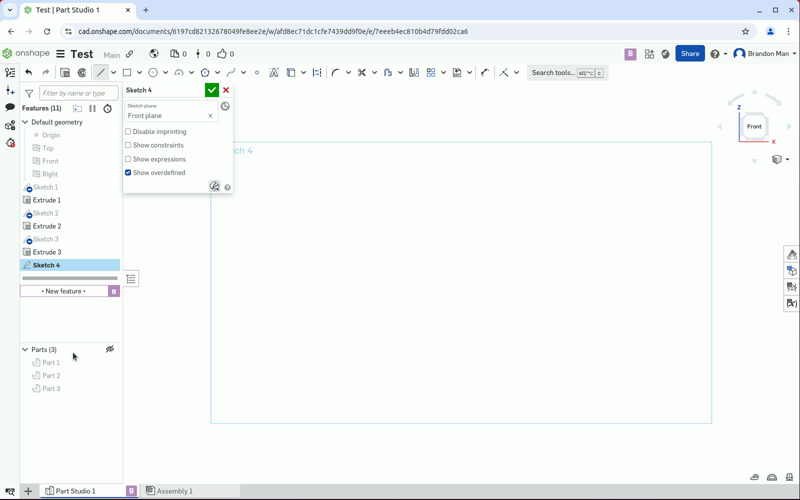
mouse_move(393, 346)
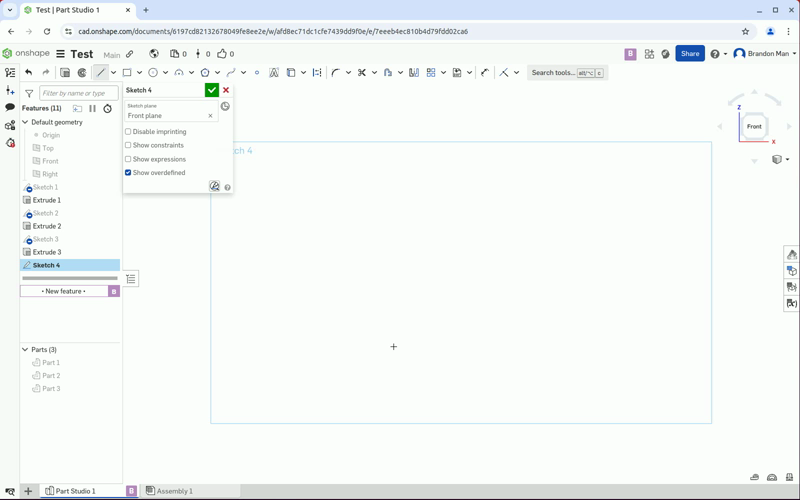
click(393, 346)
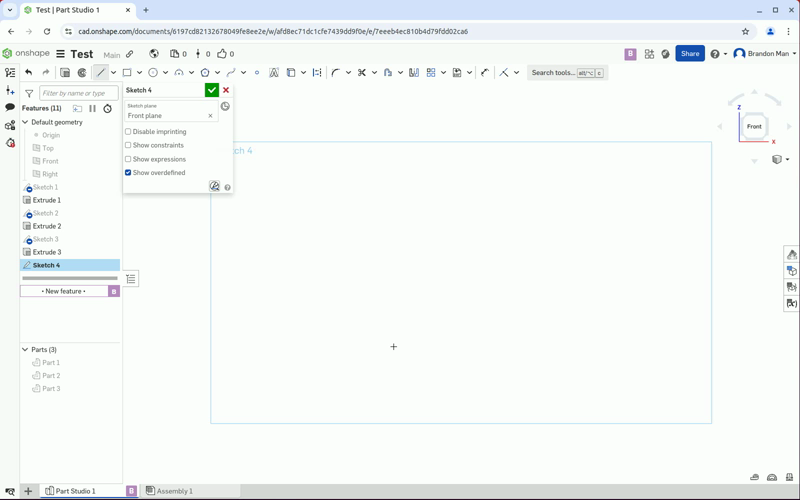
key_up(shift)
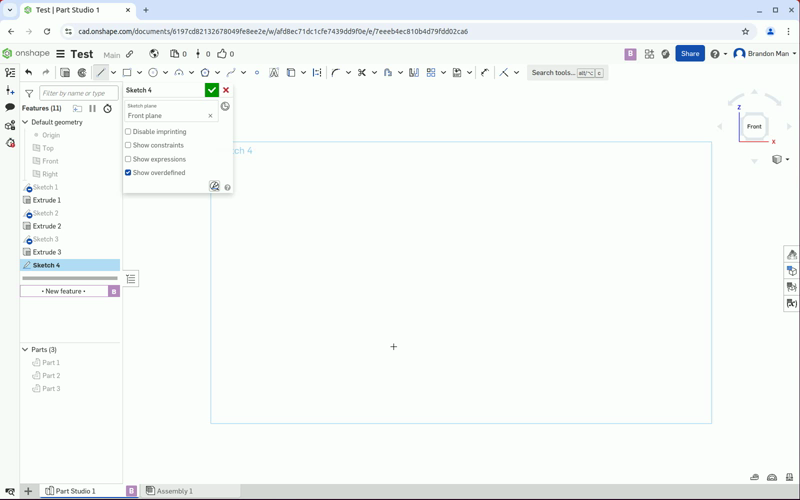
key_down(shift)
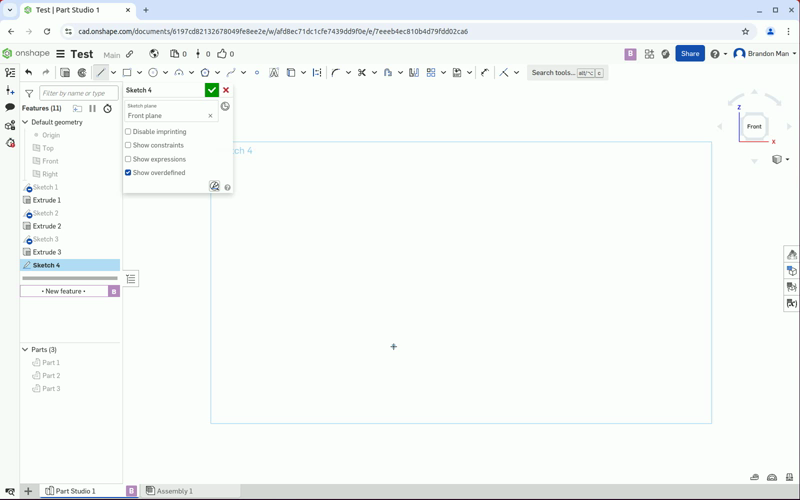
mouse_move(423, 346)
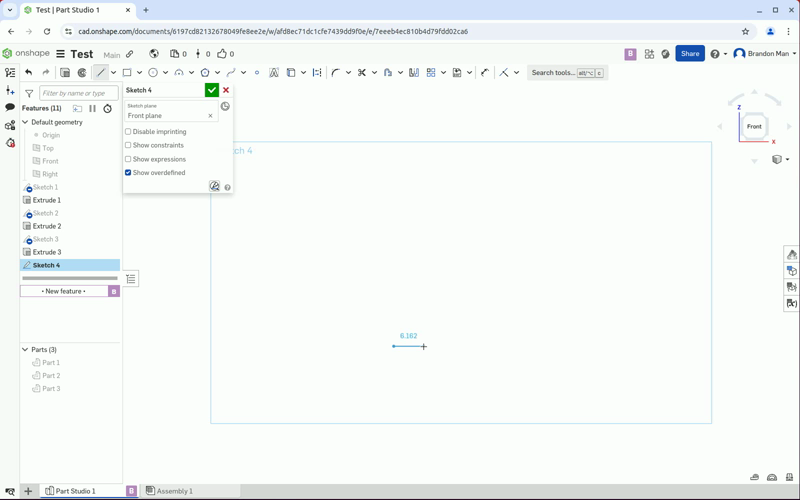
mouse_move(445, 346)
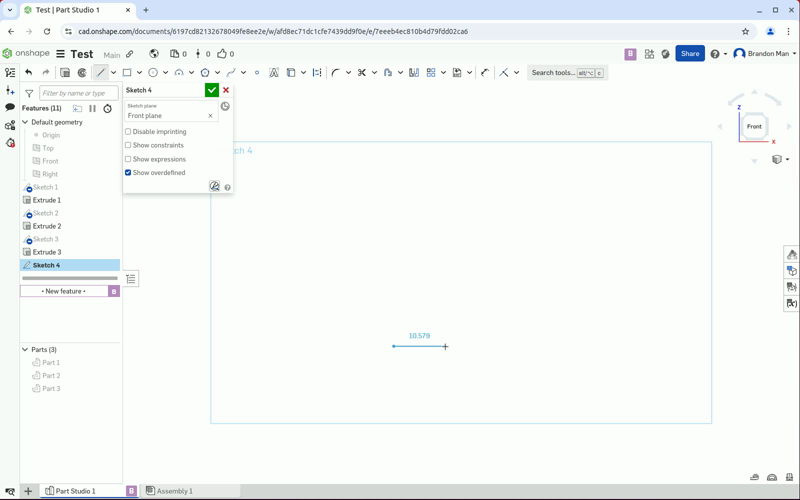
click(445, 346)
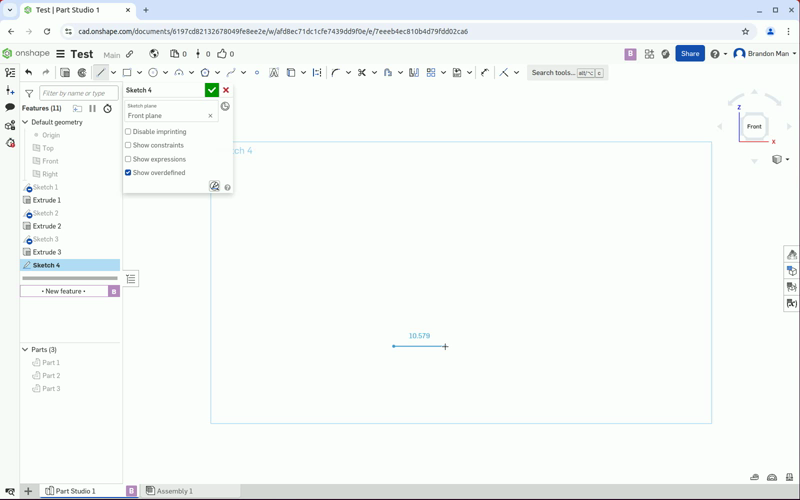
key_up(shift)
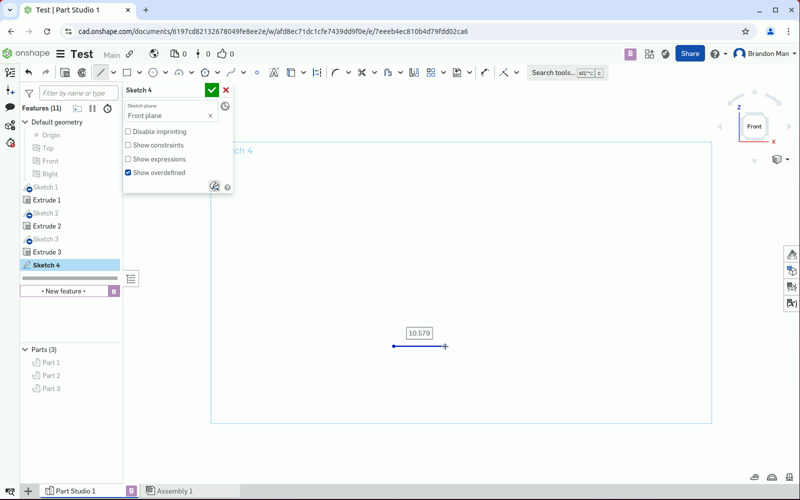
key_down(shift)
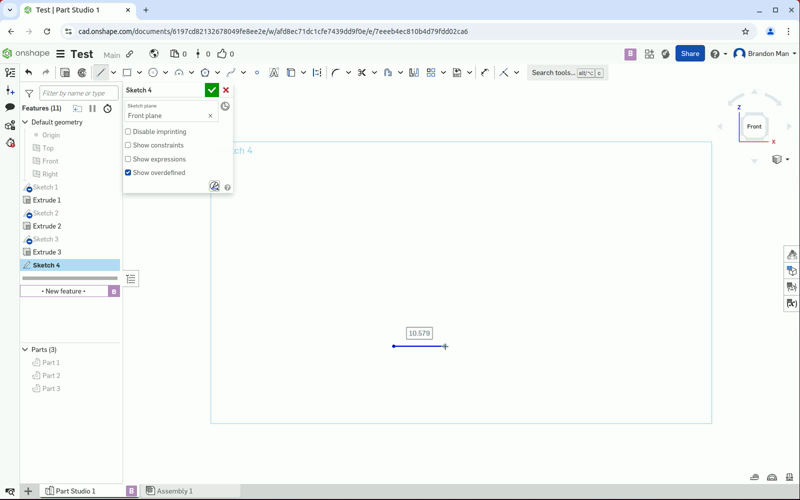
mouse_move(475, 346)
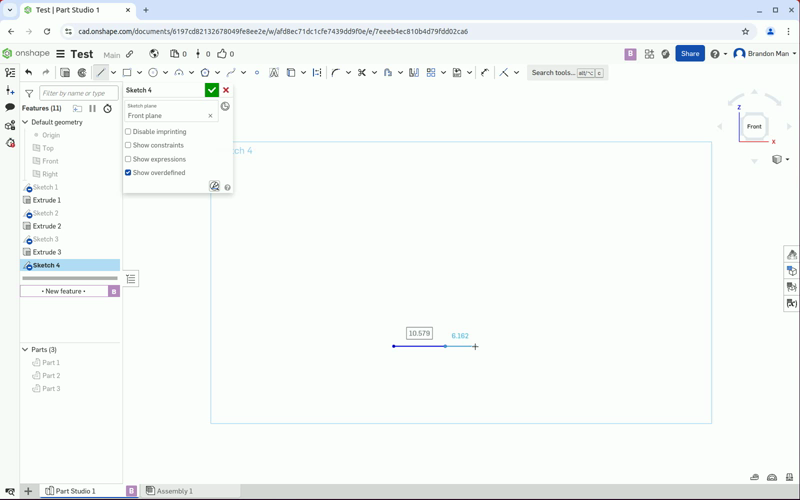
mouse_move(413, 332)
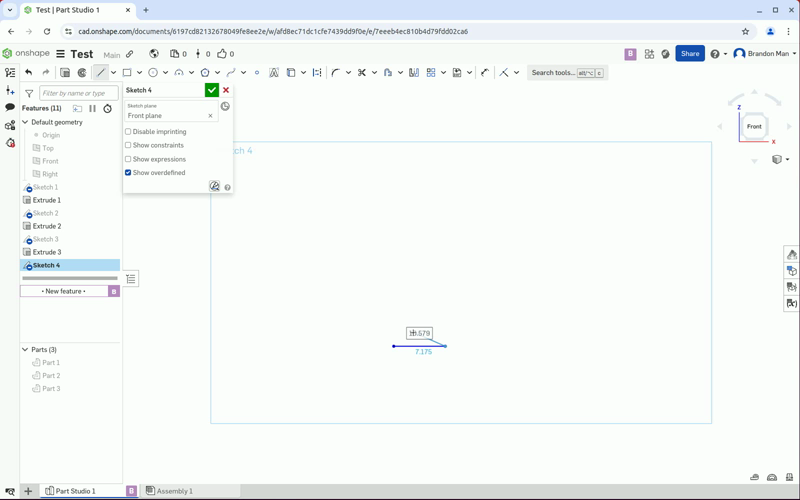
click(413, 332)
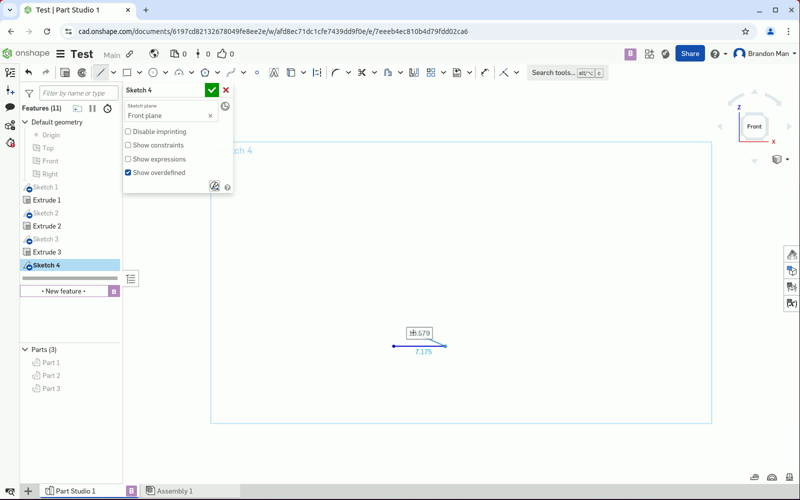
key_up(shift)
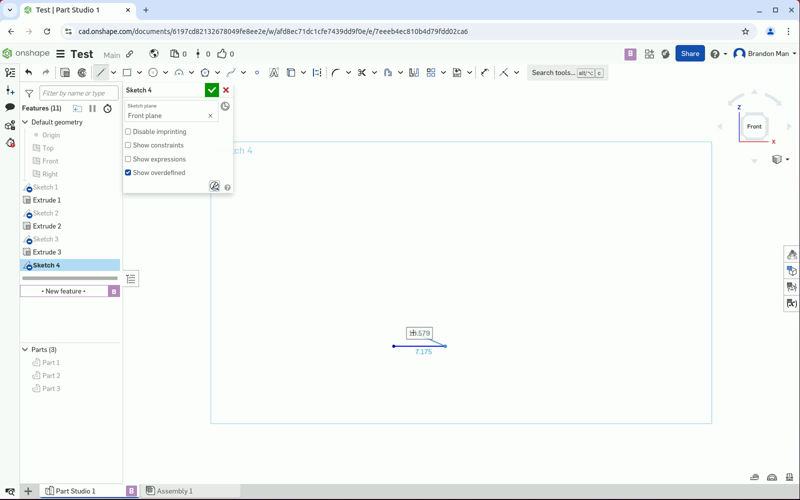
mouse_move(443, 332)
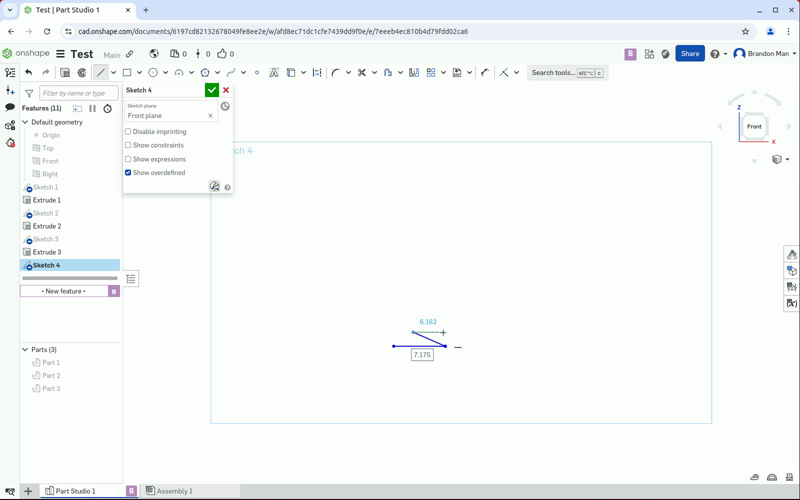
key_down(shift)
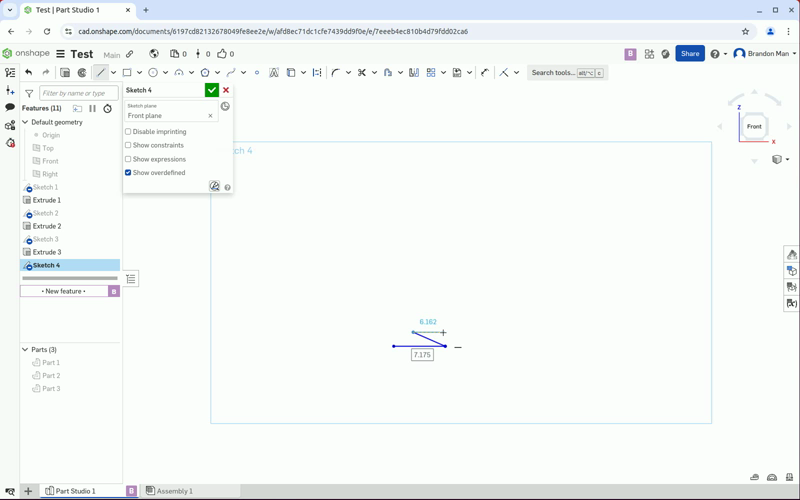
mouse_move(393, 346)
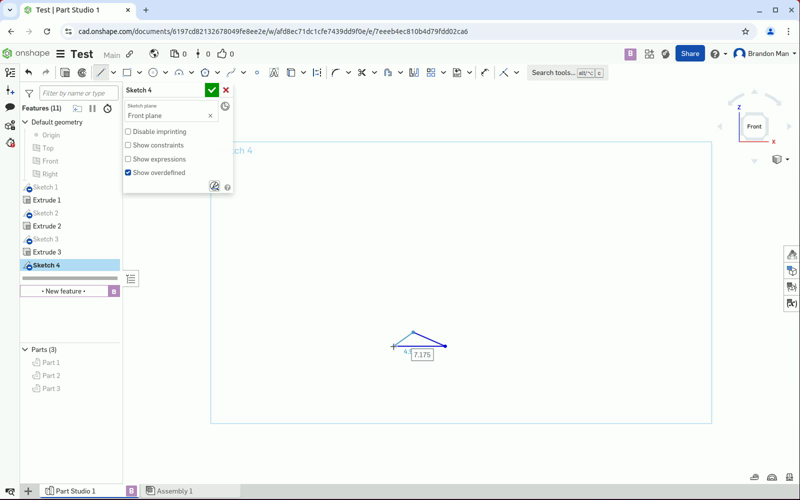
key_up(shift)
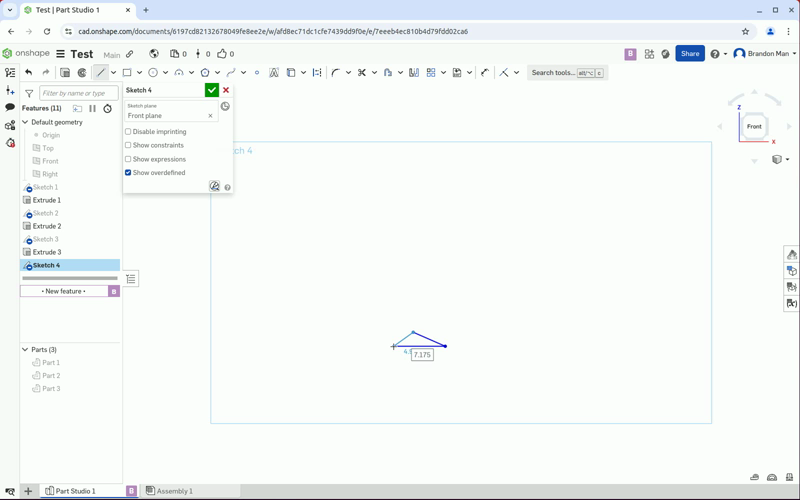
click(393, 346)
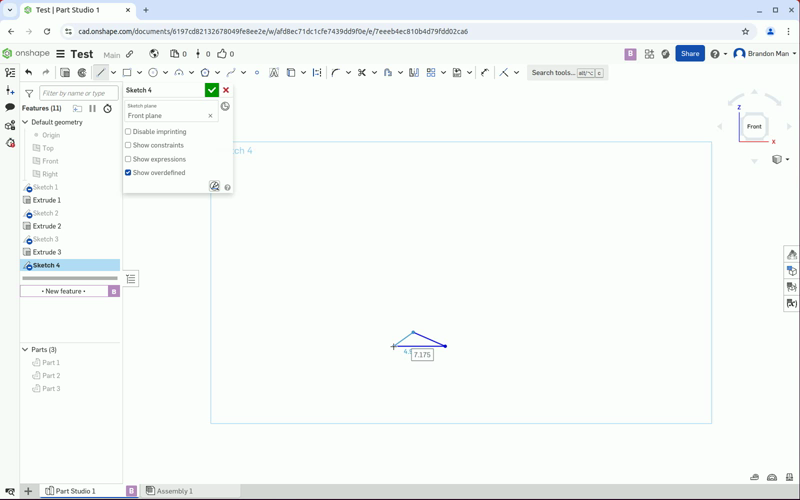
key(esc)
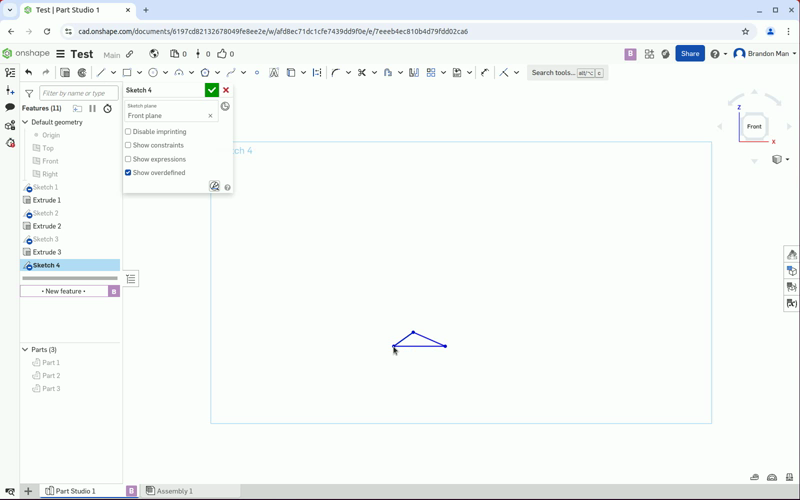
mouse_move(412, 334)
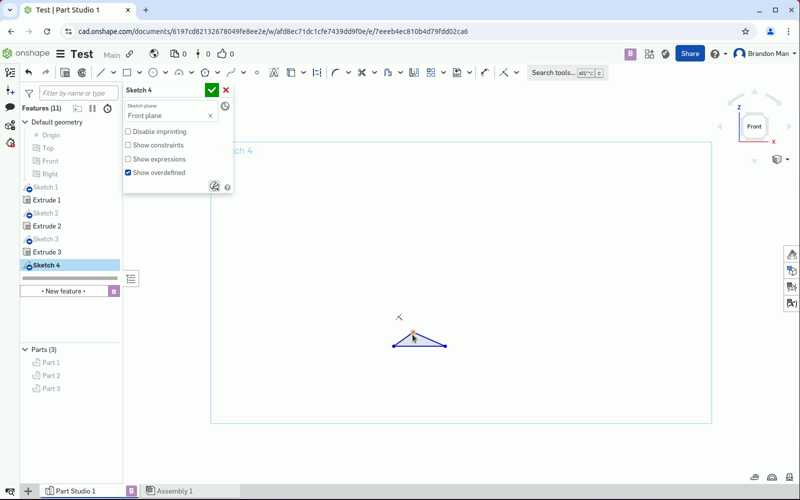
scroll(6)
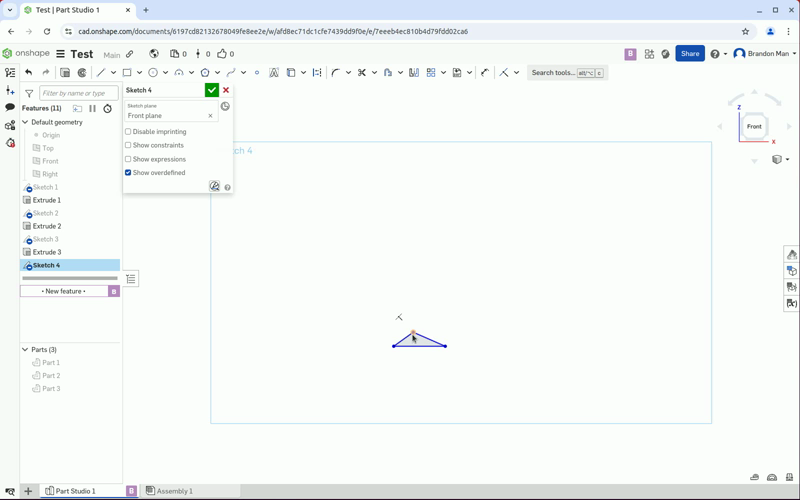
scroll(6)
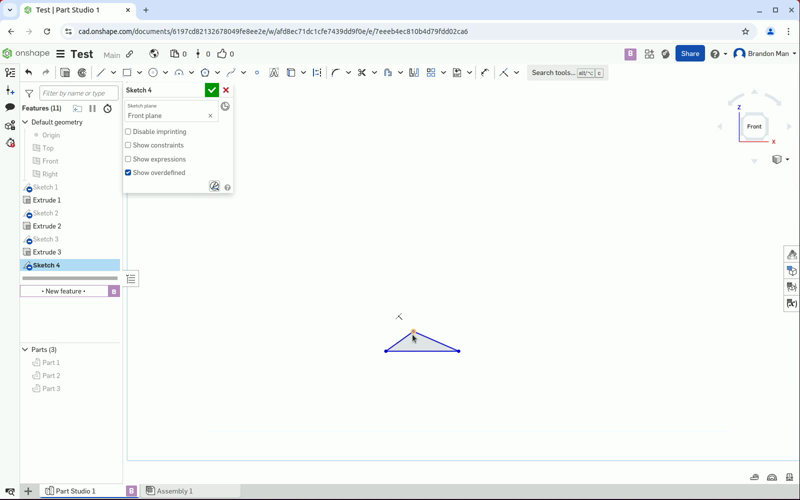
scroll(6)
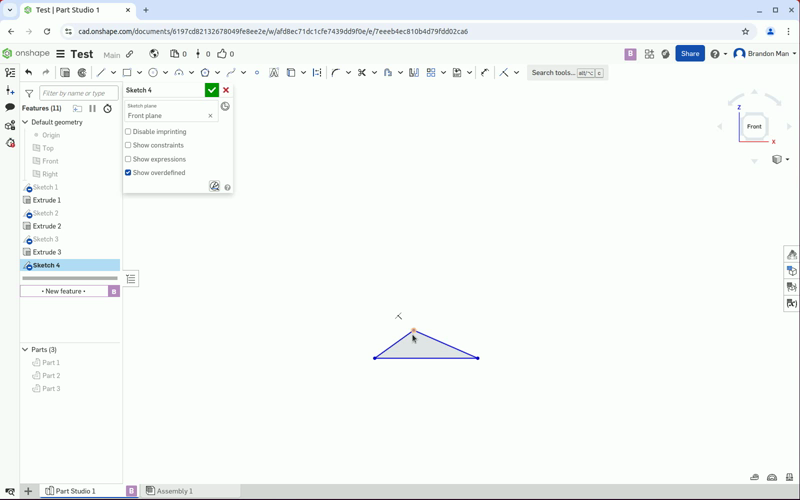
scroll(6)
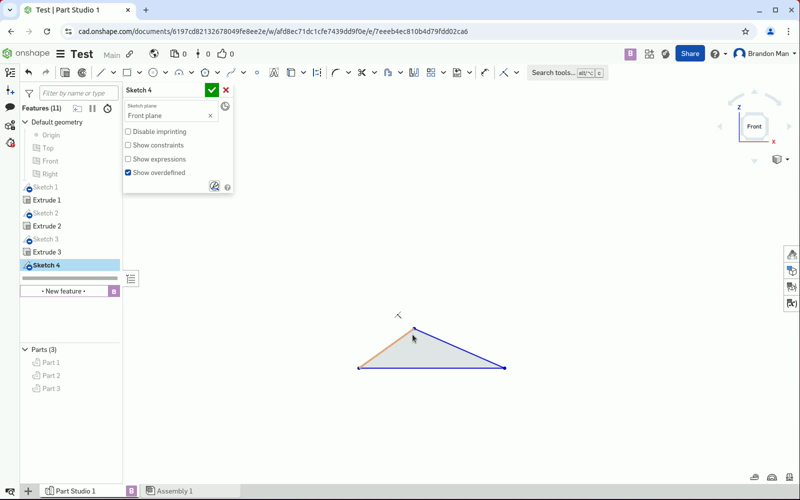
scroll(6)
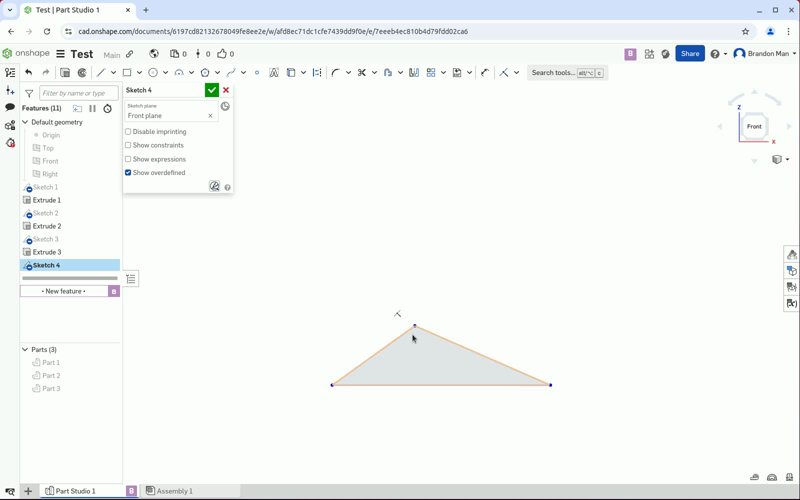
scroll(6)
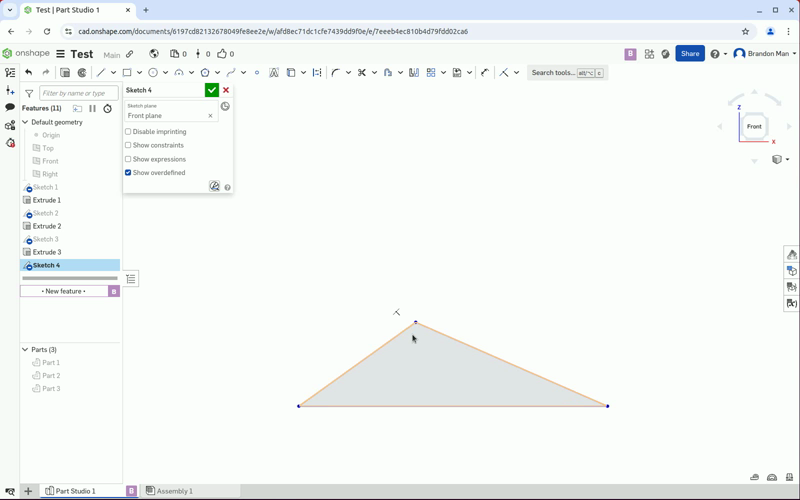
scroll(6)
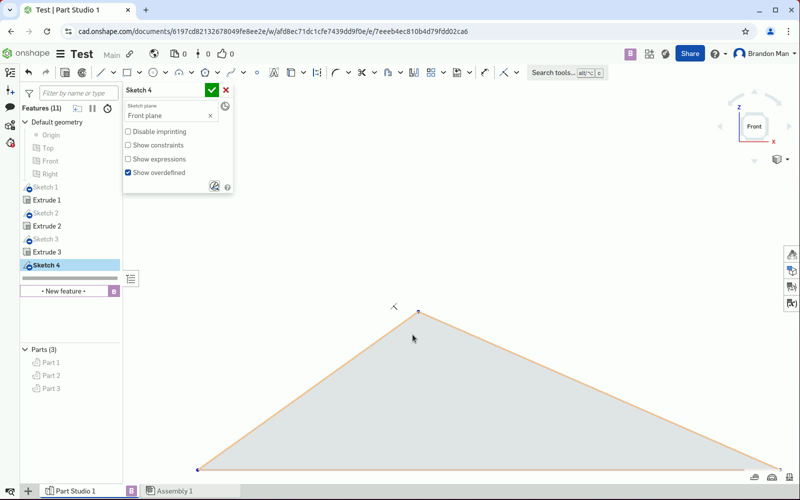
click(412, 334)
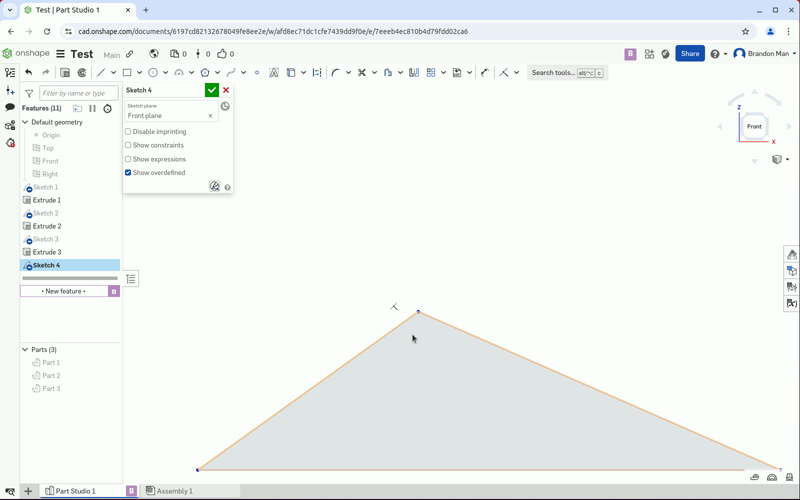
scroll(-6)
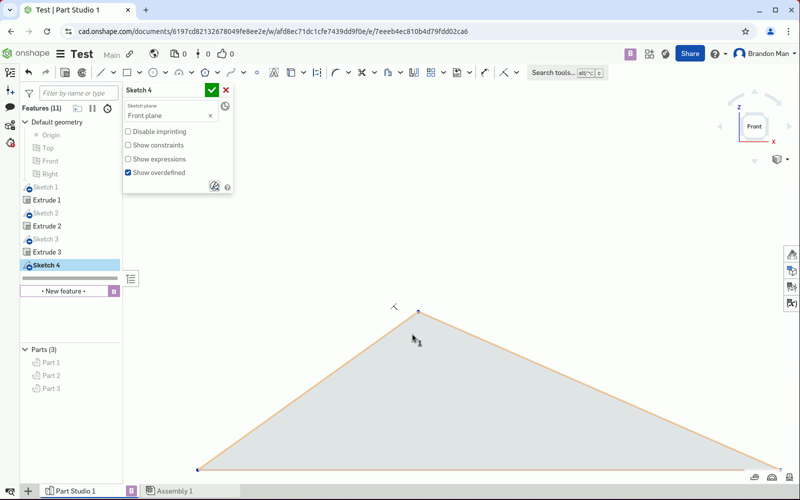
scroll(-6)
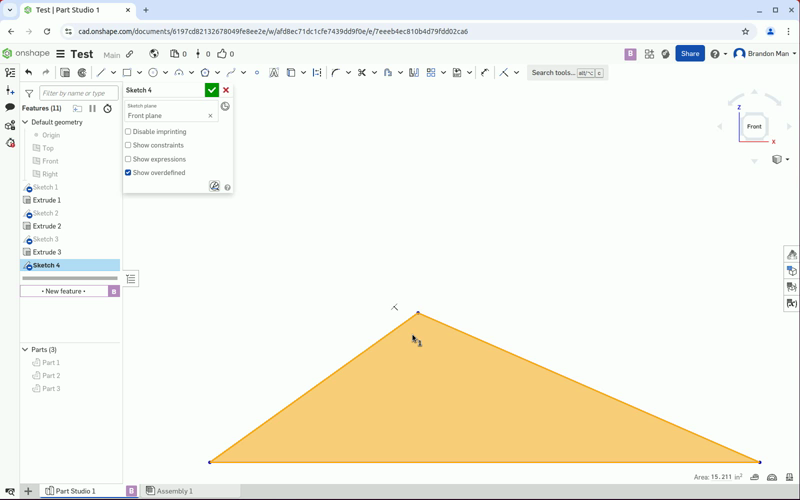
scroll(-6)
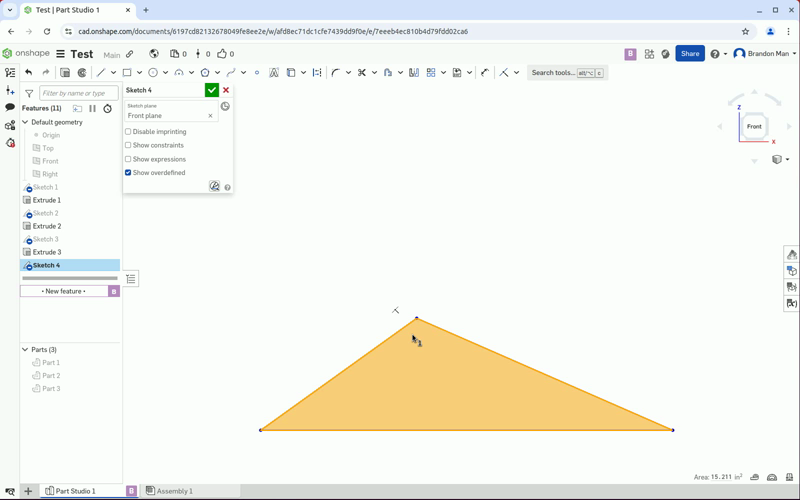
scroll(-6)
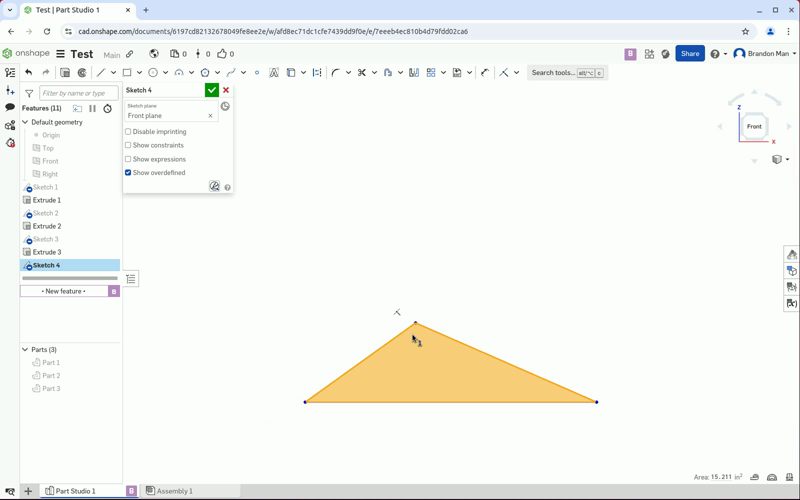
scroll(-6)
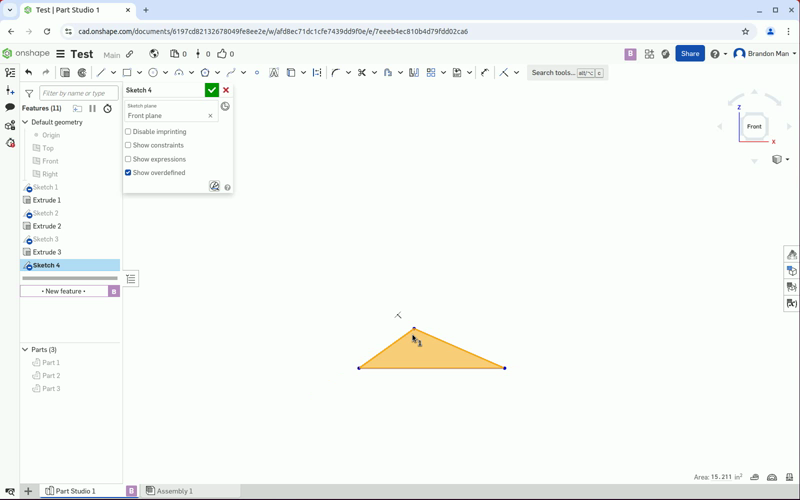
scroll(-6)
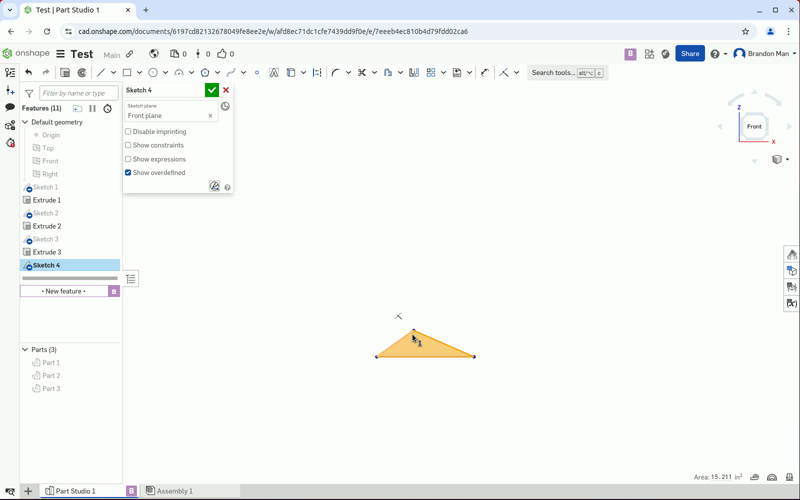
scroll(-6)
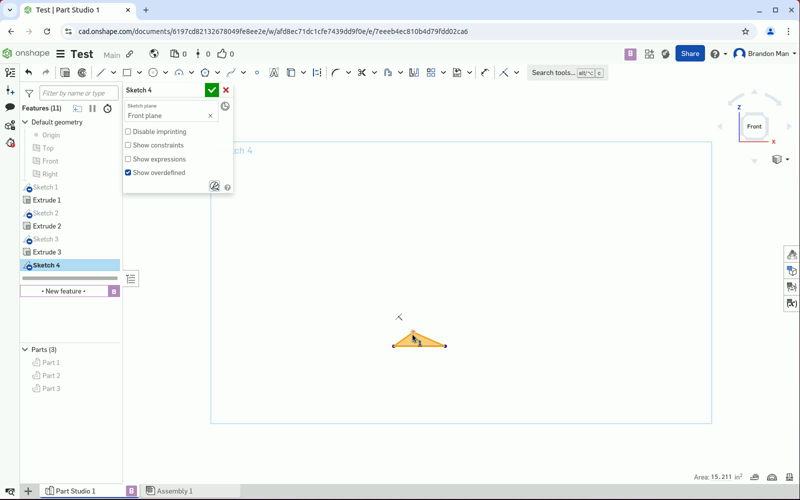
mouse_move(73, 352)
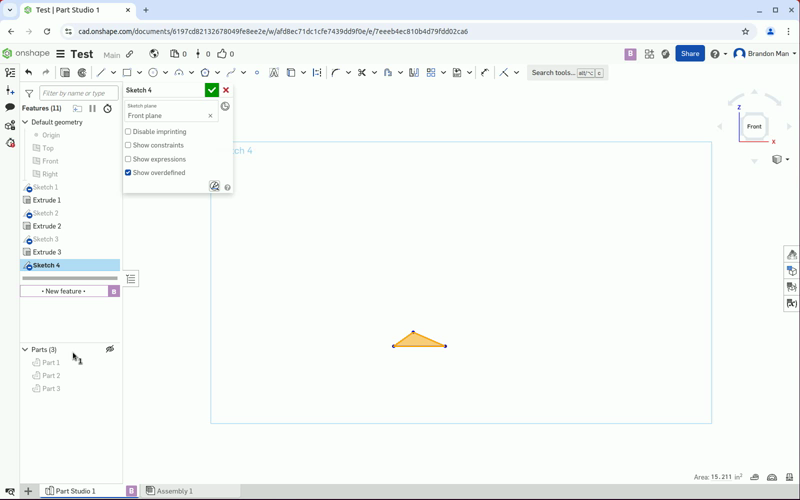
key(shift+y)
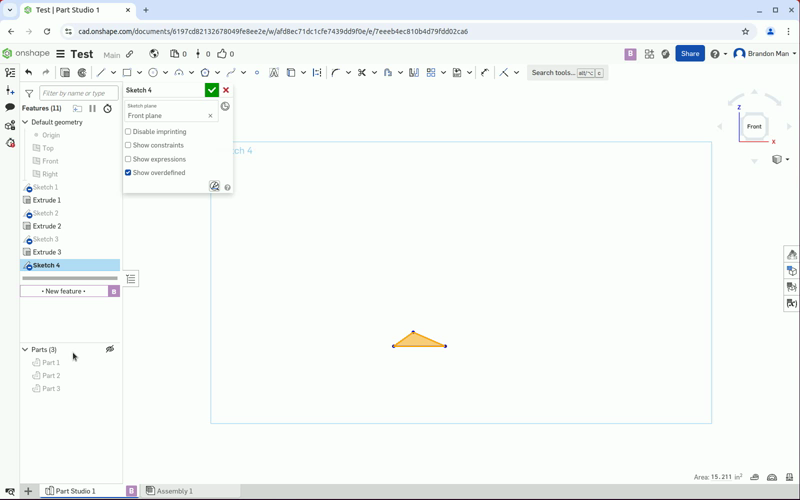
key(shift+e)
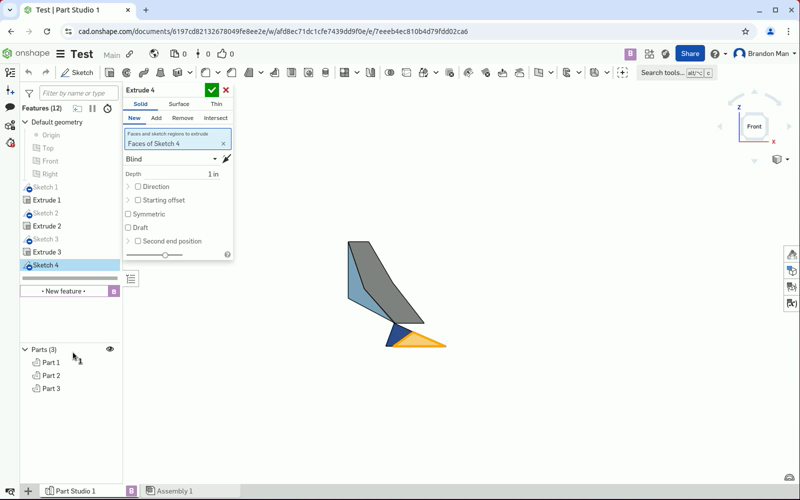
mouse_move(143, 106)
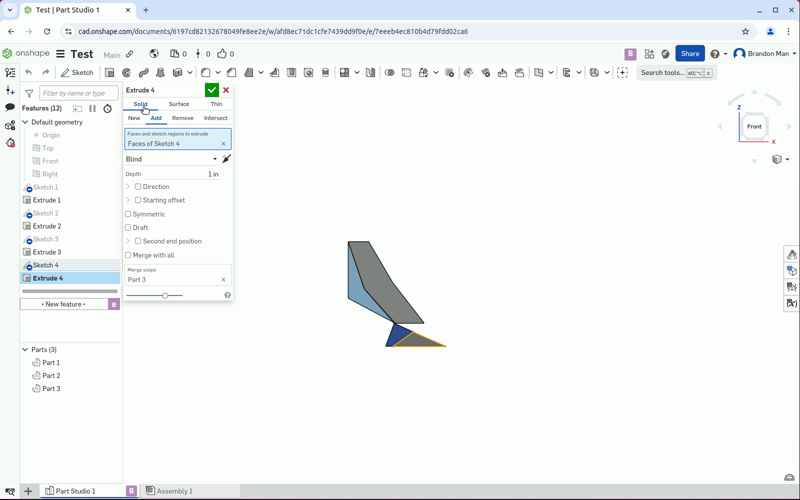
click(143, 106)
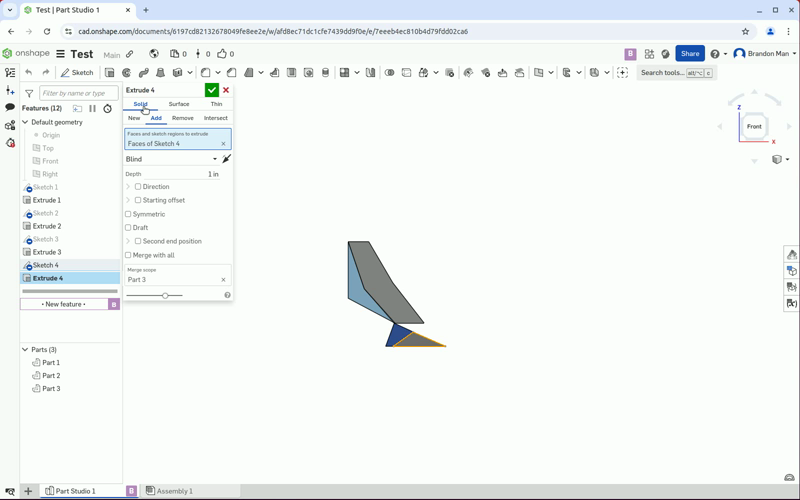
mouse_move(137, 120)
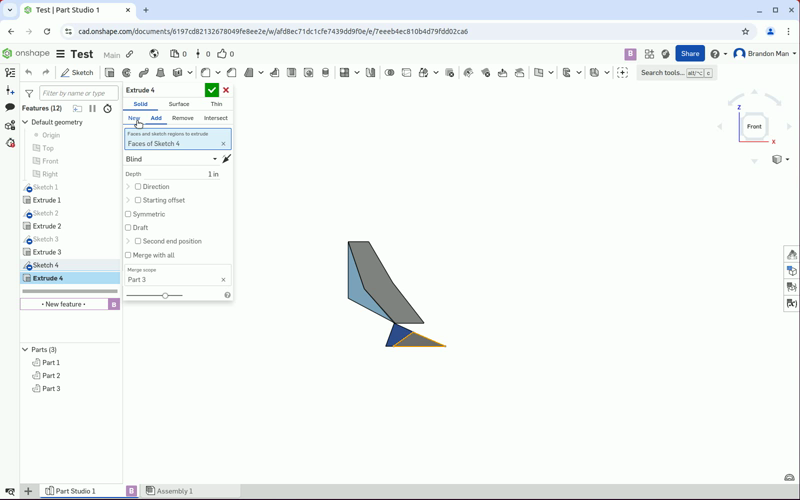
click(137, 120)
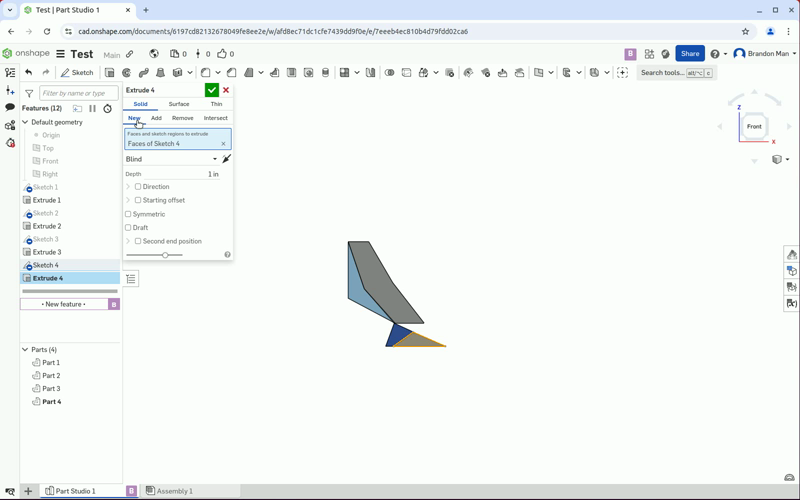
key(tab, 4)
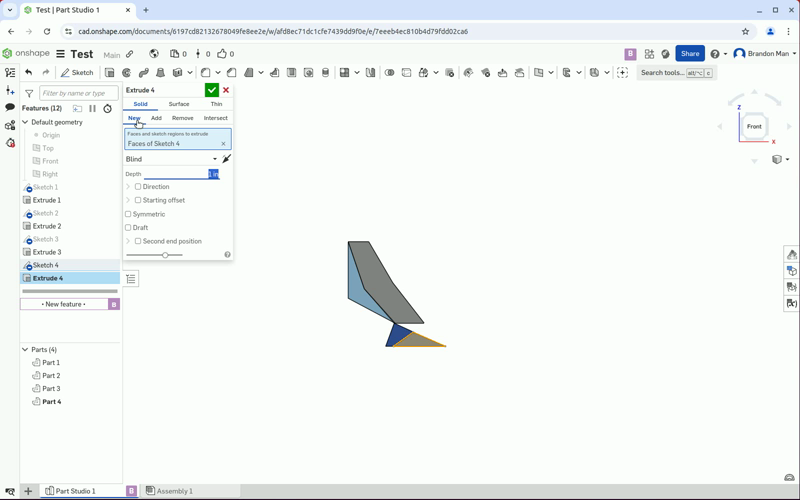
text(4.814)
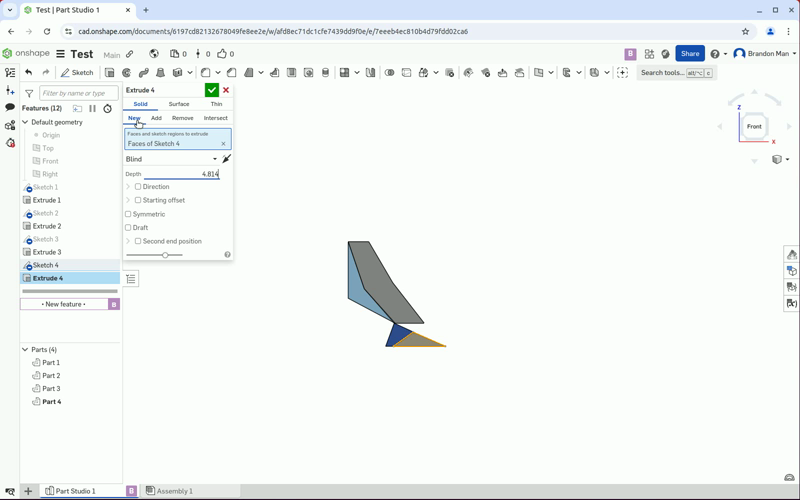
key(enter)
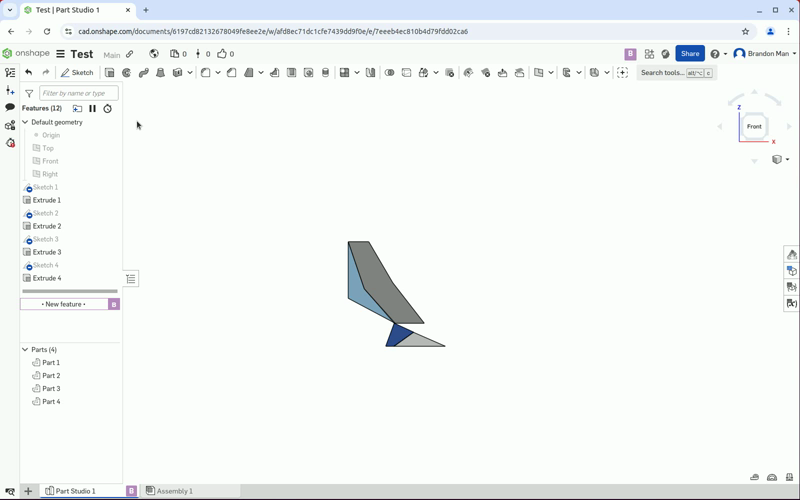
key(shift+h)
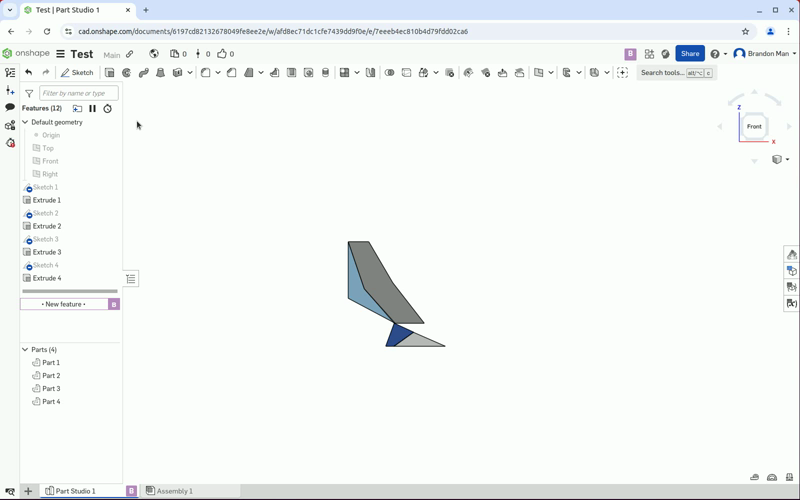
key(shift+h)
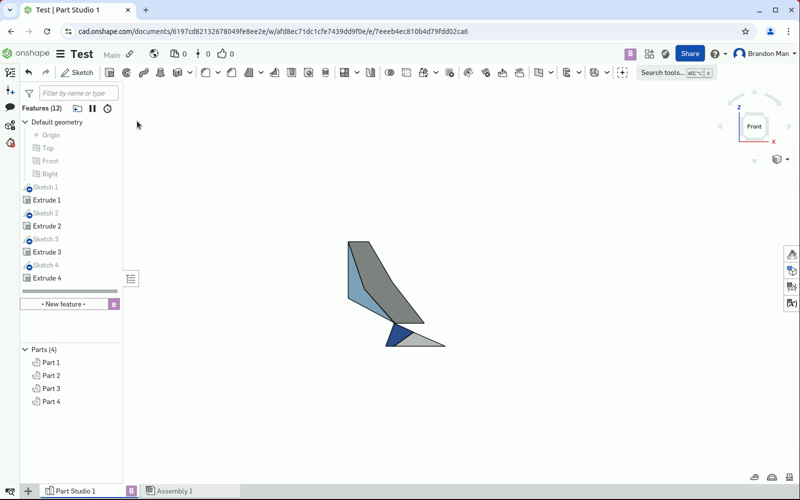
mouse_move(73, 189)
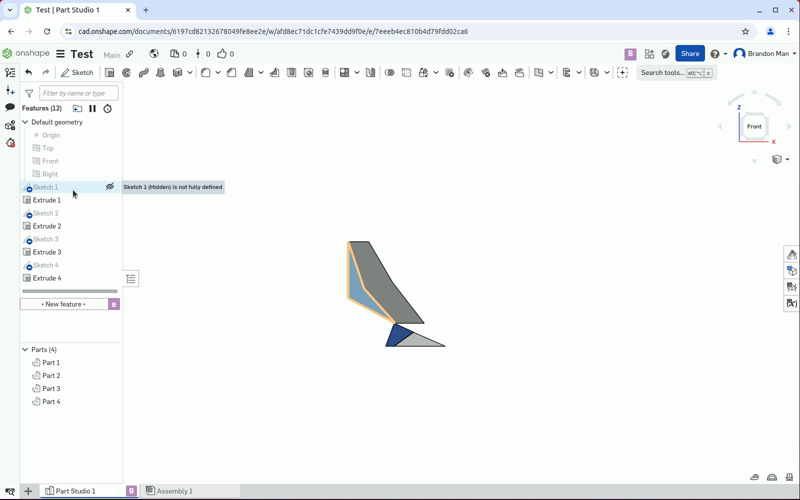
click(73, 189)
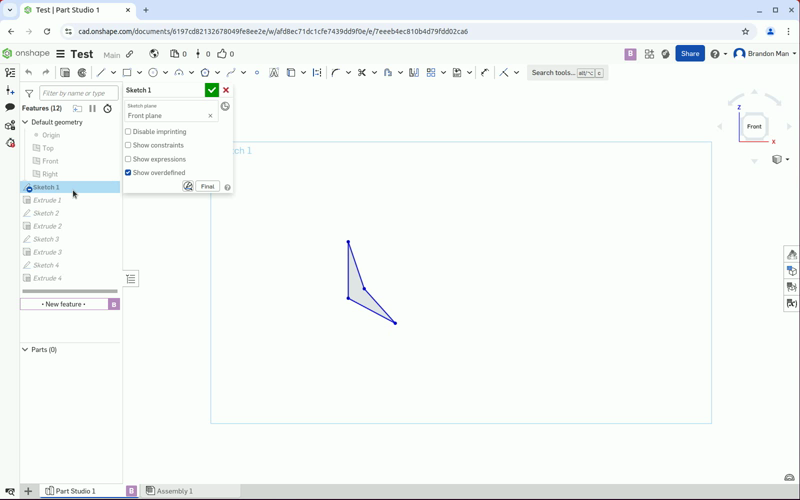
mouse_move(229, 92)
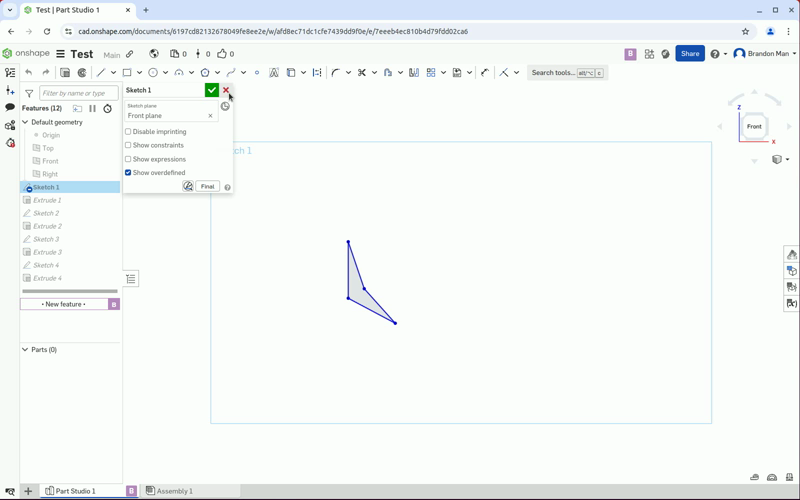
click(229, 92)
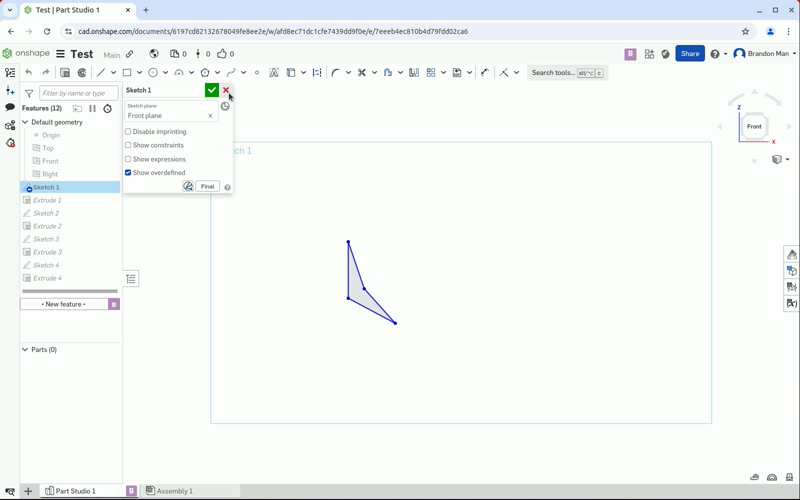
key(shift+s)
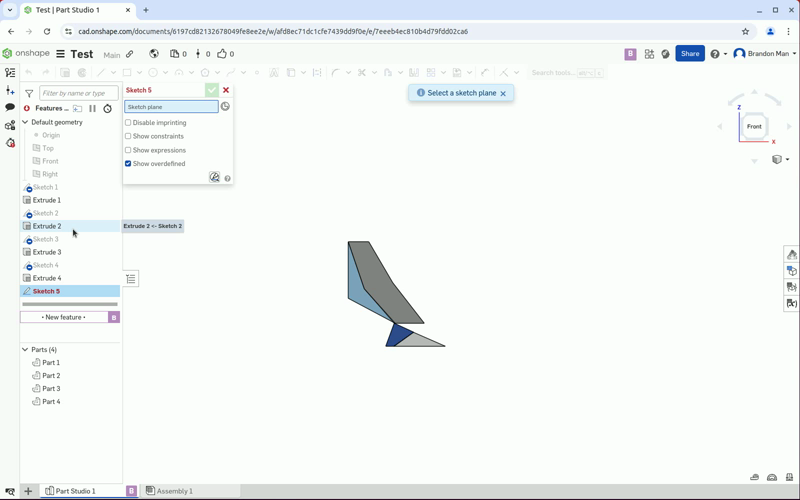
scroll(3)
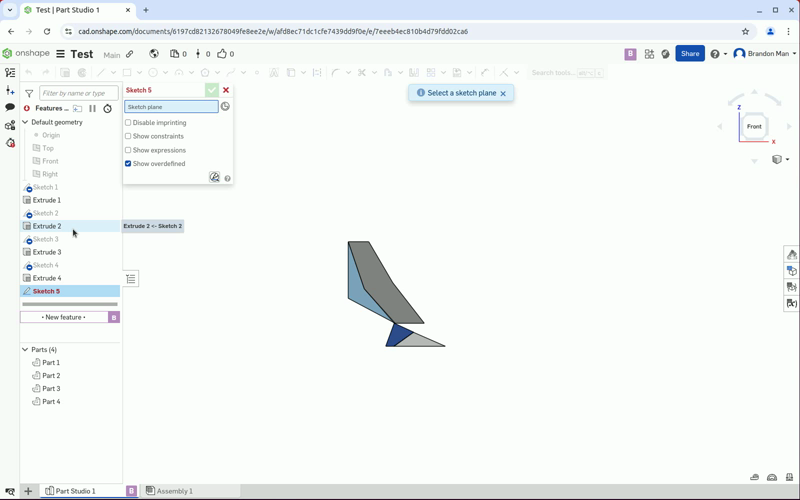
mouse_move(73, 163)
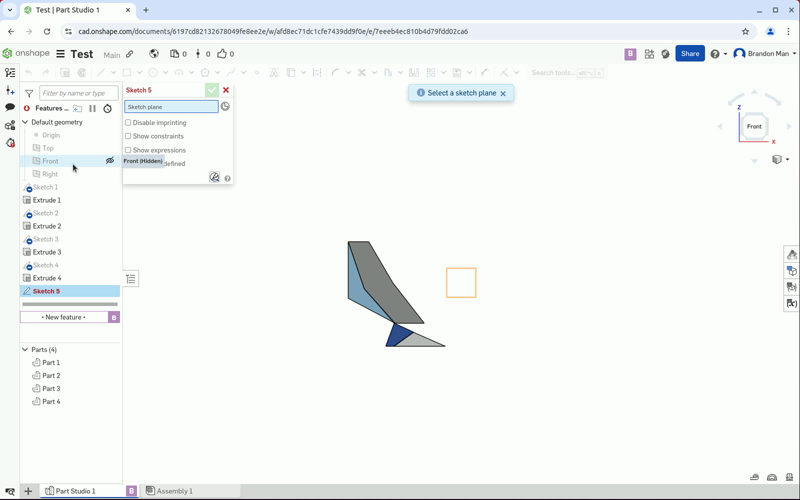
click(73, 163)
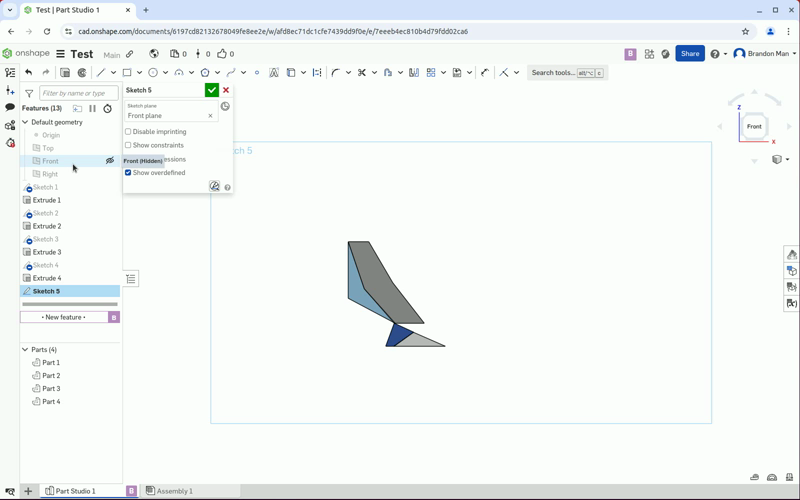
mouse_move(73, 352)
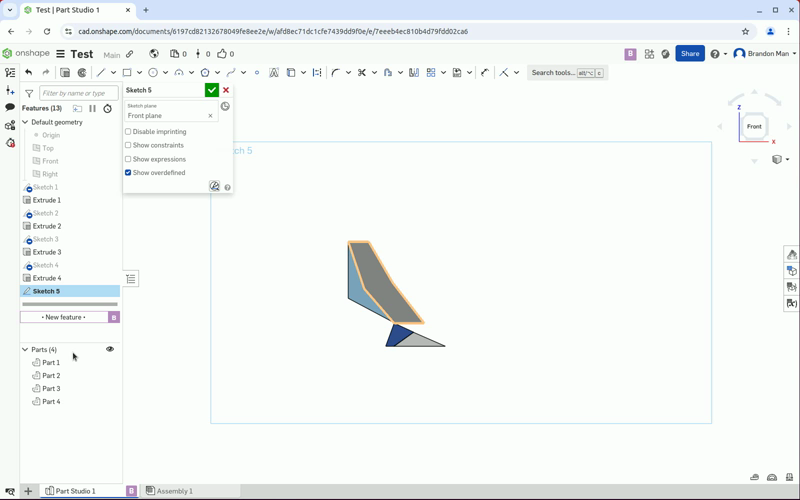
key(y)
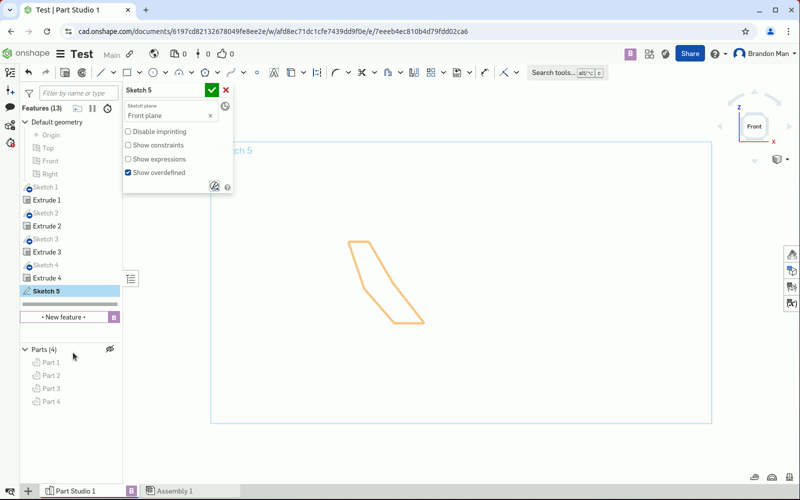
key(l)
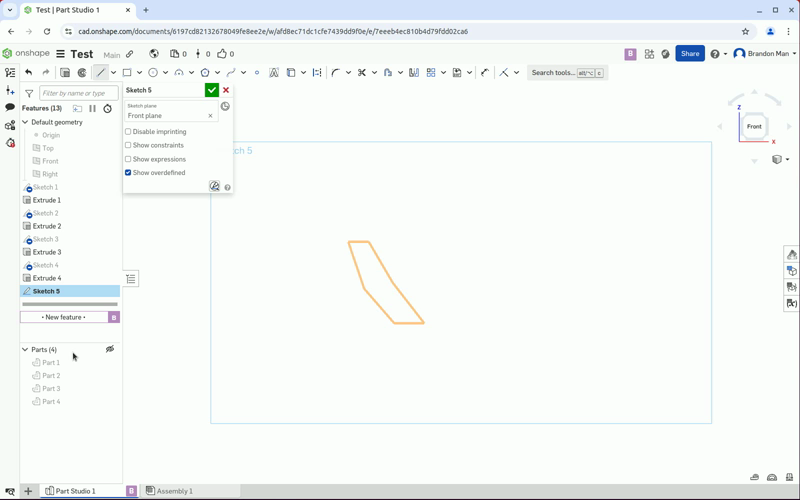
key_down(shift)
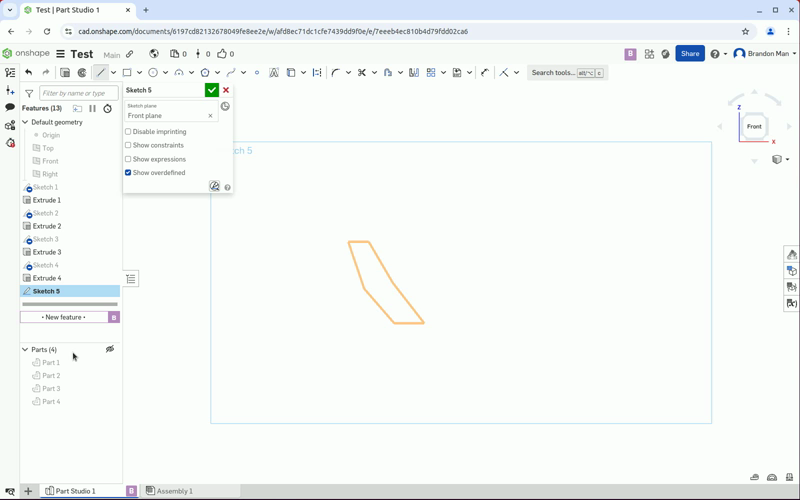
mouse_move(393, 322)
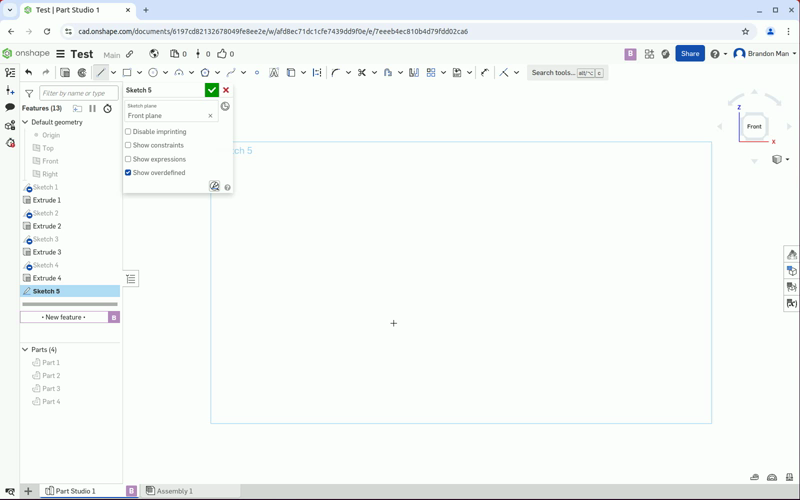
click(393, 322)
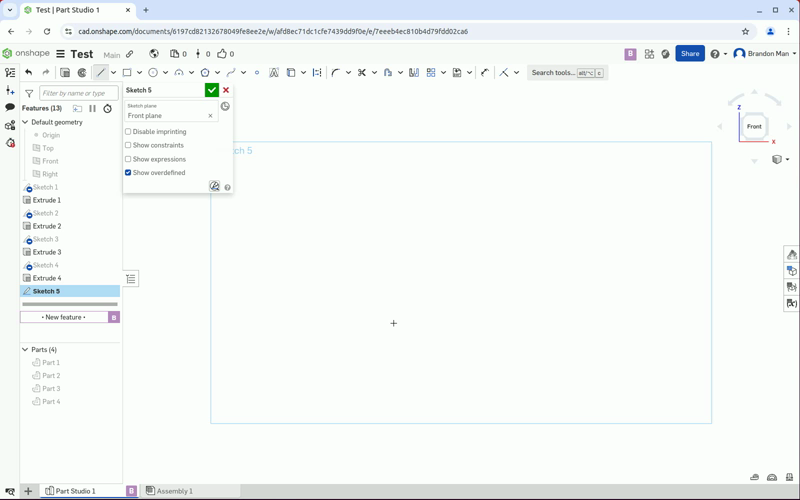
key_up(shift)
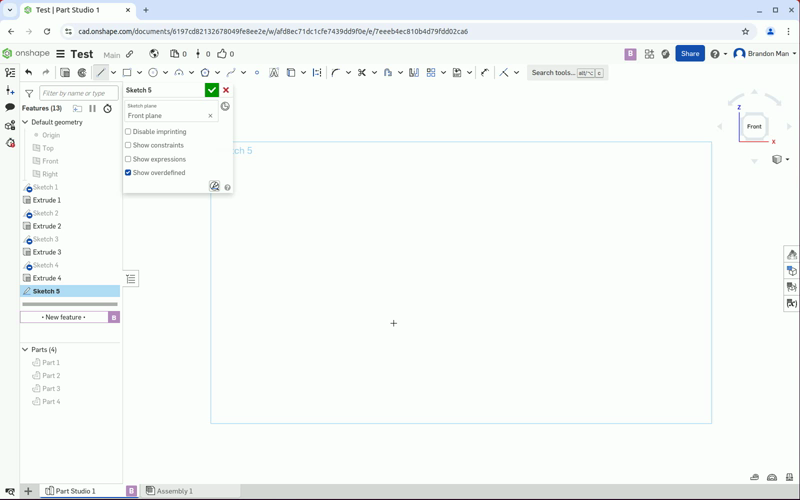
key_down(shift)
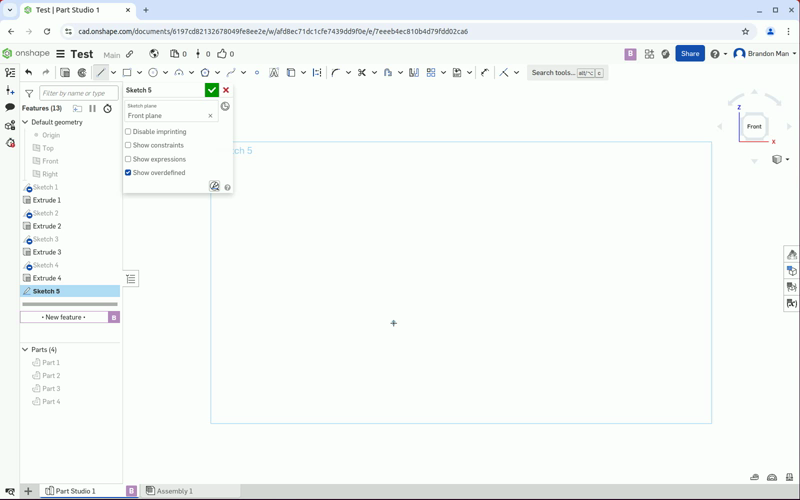
mouse_move(423, 322)
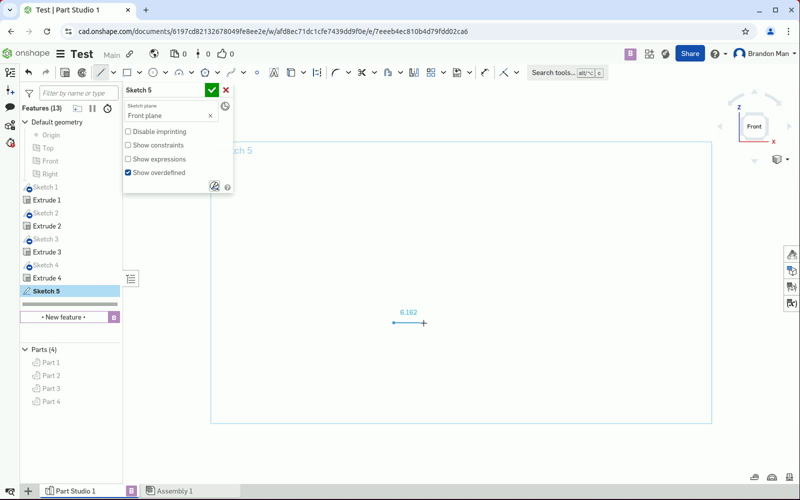
mouse_move(413, 330)
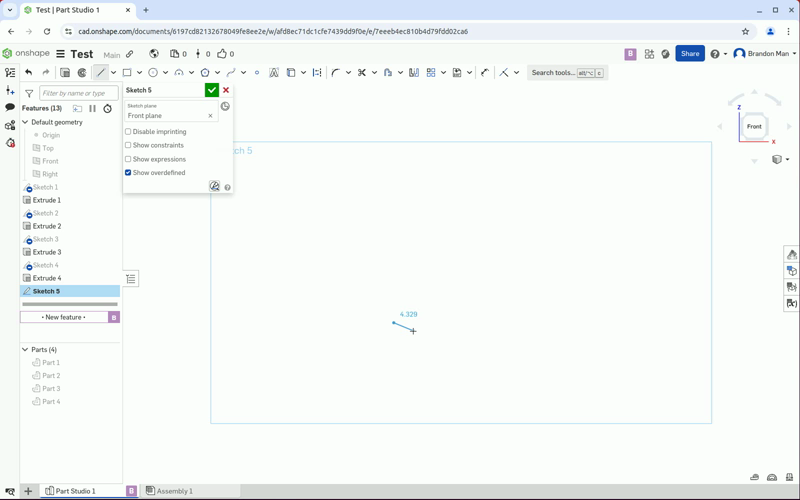
click(413, 330)
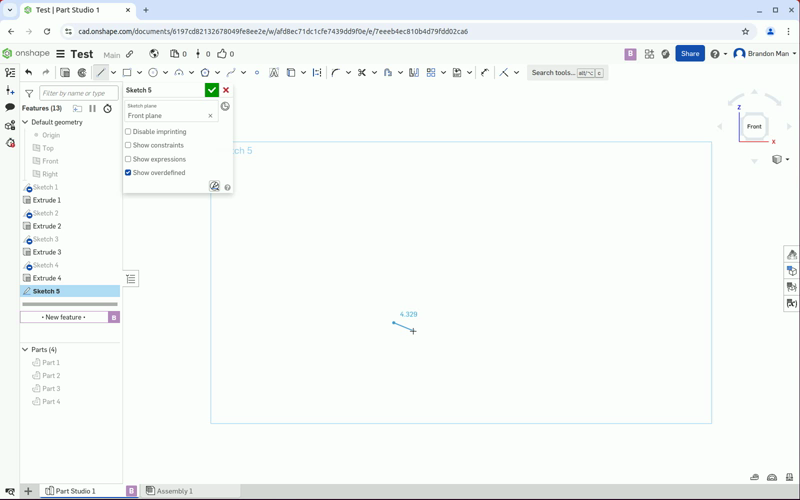
key_up(shift)
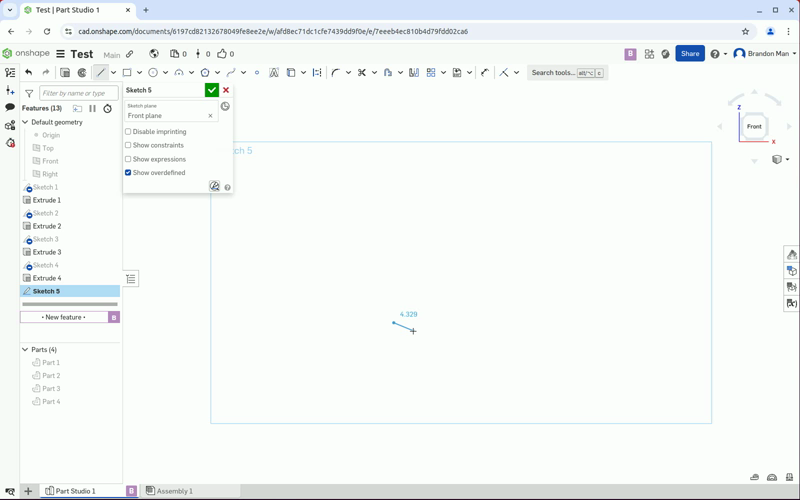
key_down(shift)
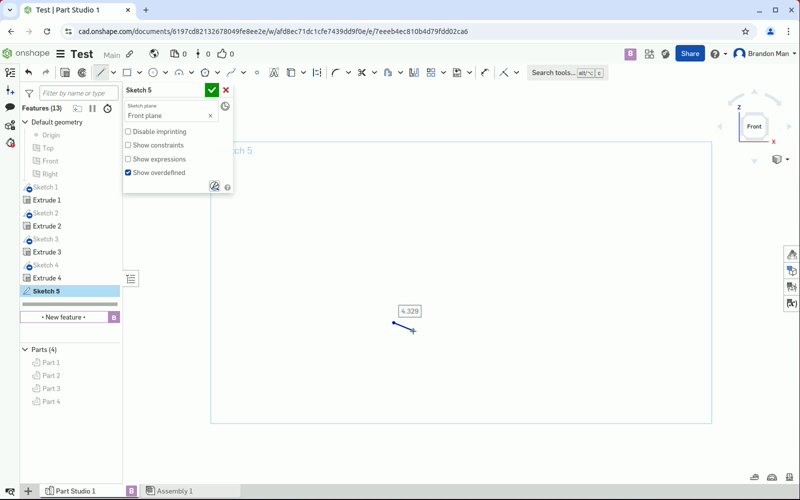
mouse_move(443, 330)
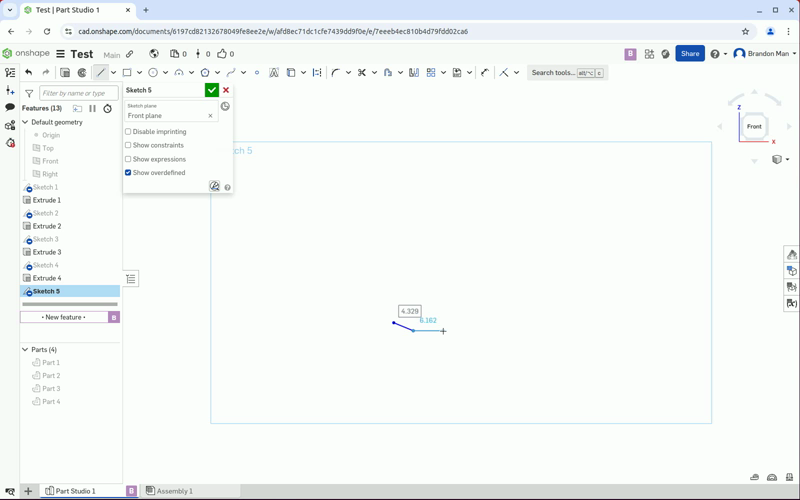
mouse_move(444, 345)
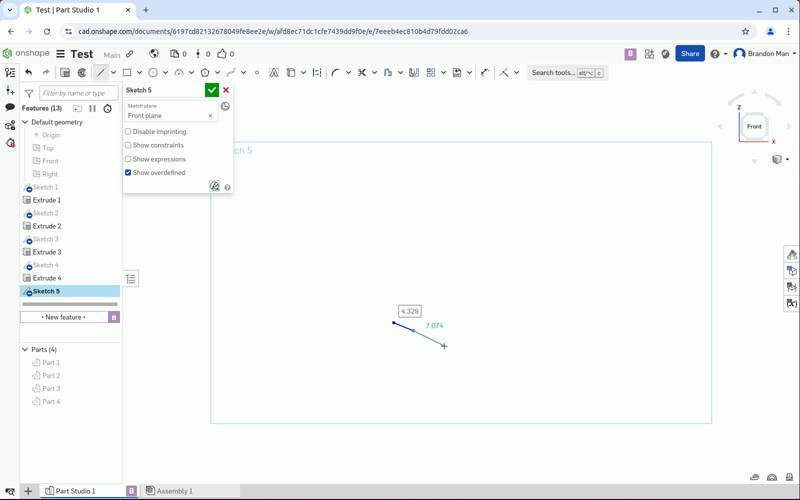
click(444, 345)
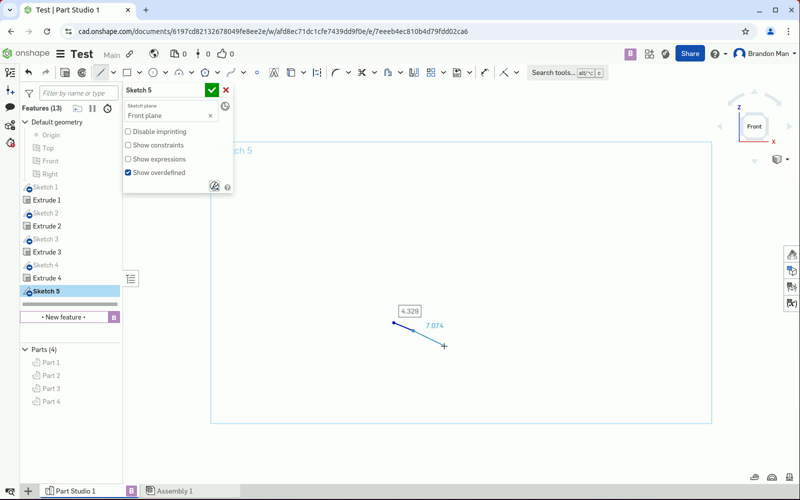
key_up(shift)
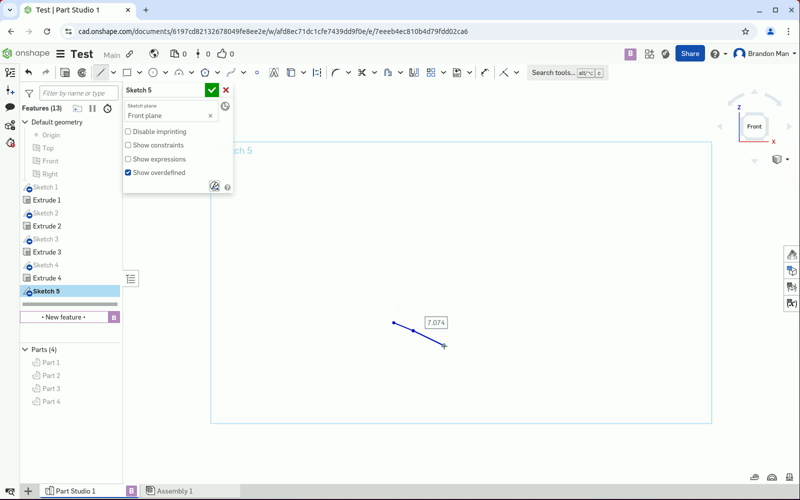
key_down(shift)
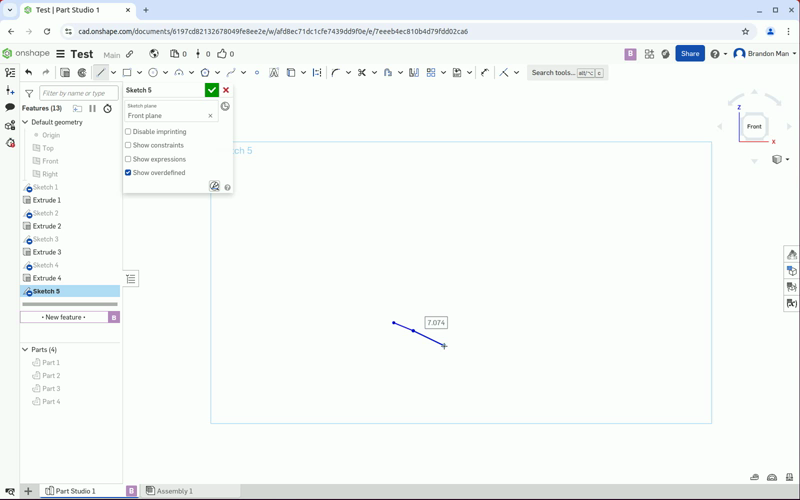
mouse_move(474, 345)
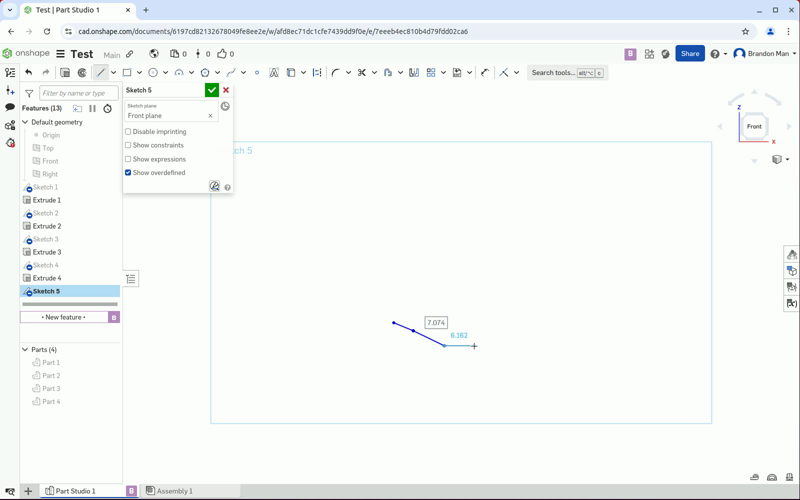
mouse_move(480, 345)
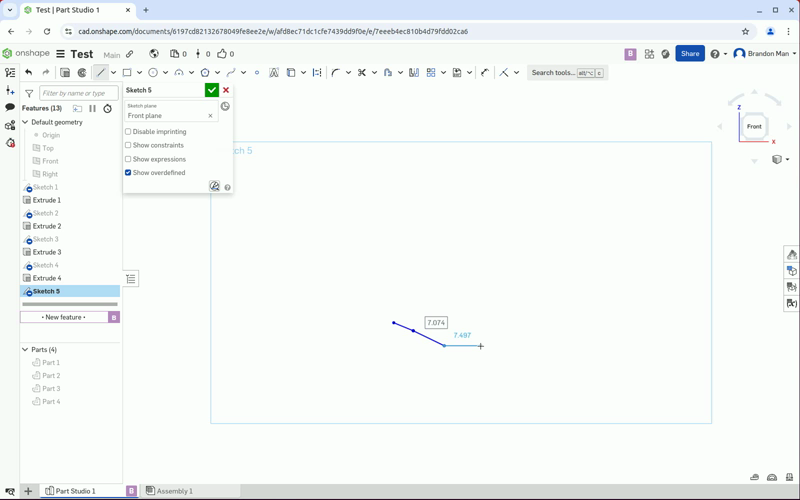
click(480, 345)
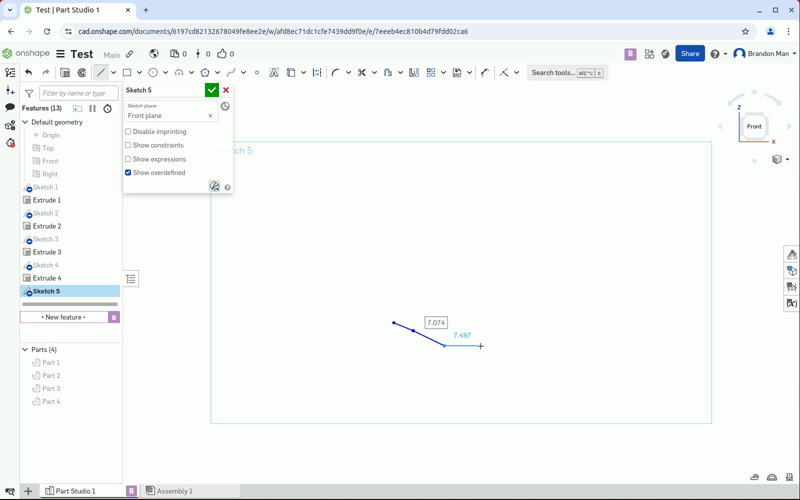
key_up(shift)
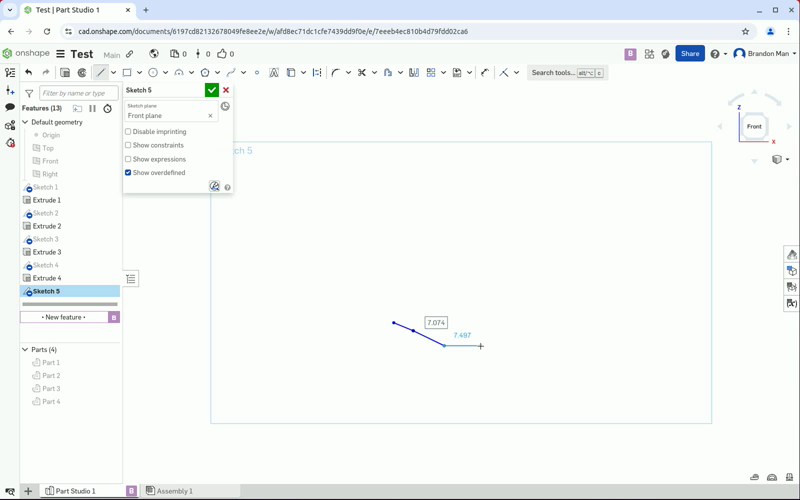
key_down(shift)
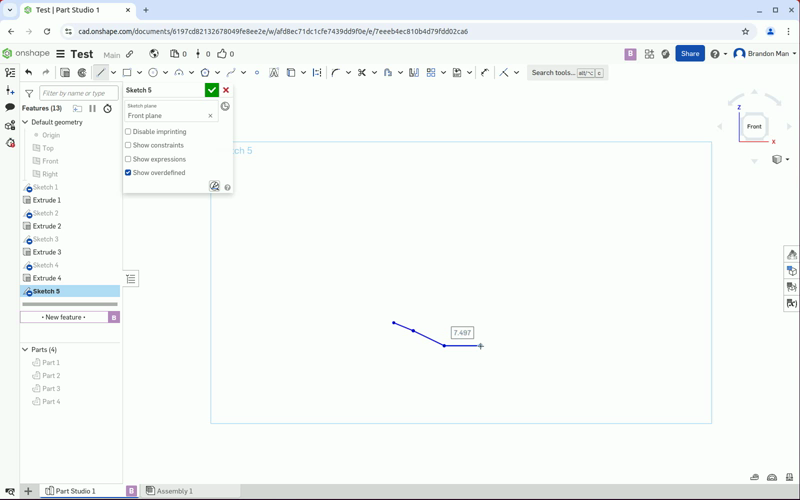
mouse_move(424, 322)
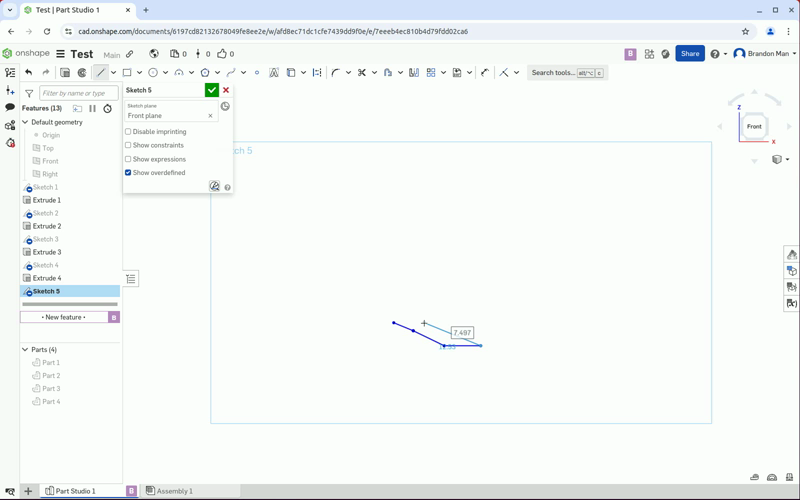
click(424, 322)
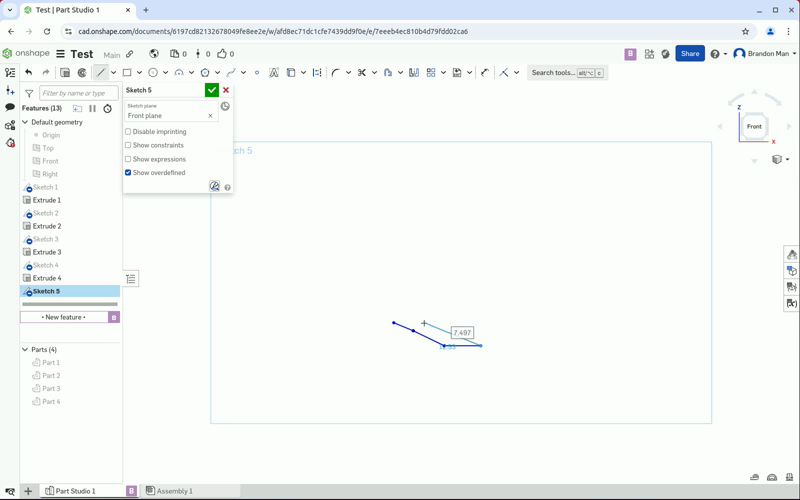
key_up(shift)
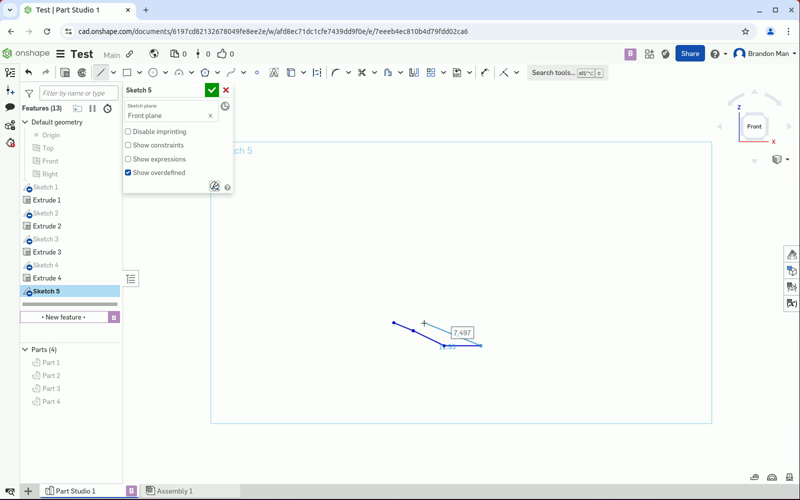
mouse_move(454, 322)
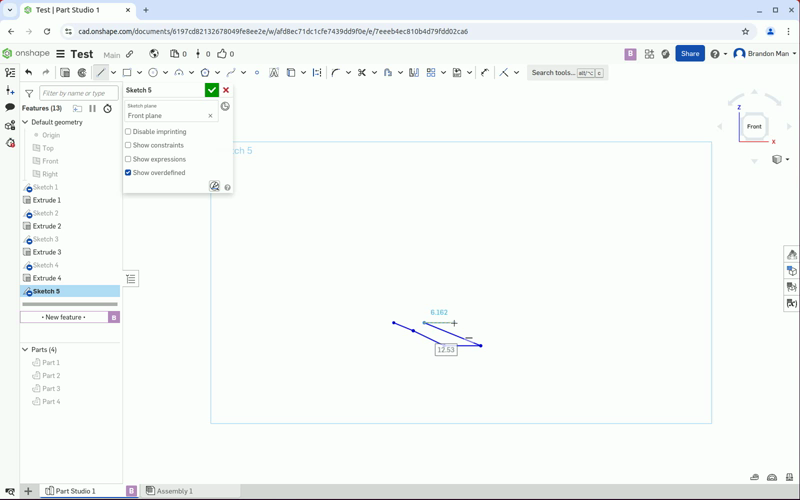
key_down(shift)
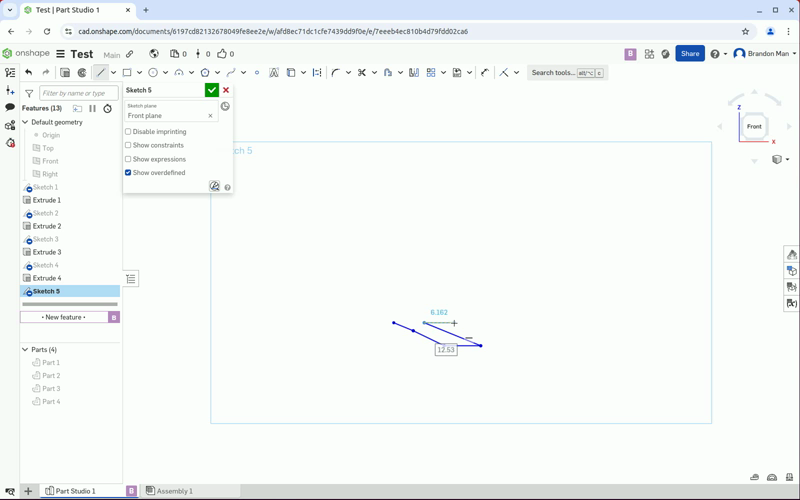
mouse_move(393, 322)
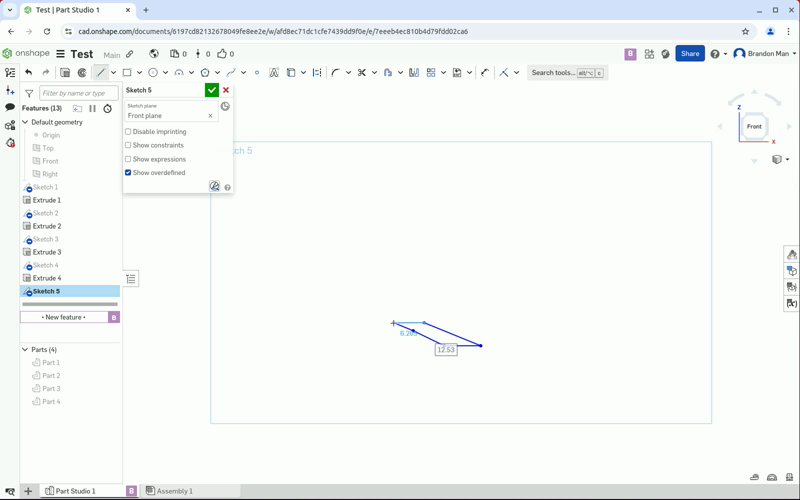
key_up(shift)
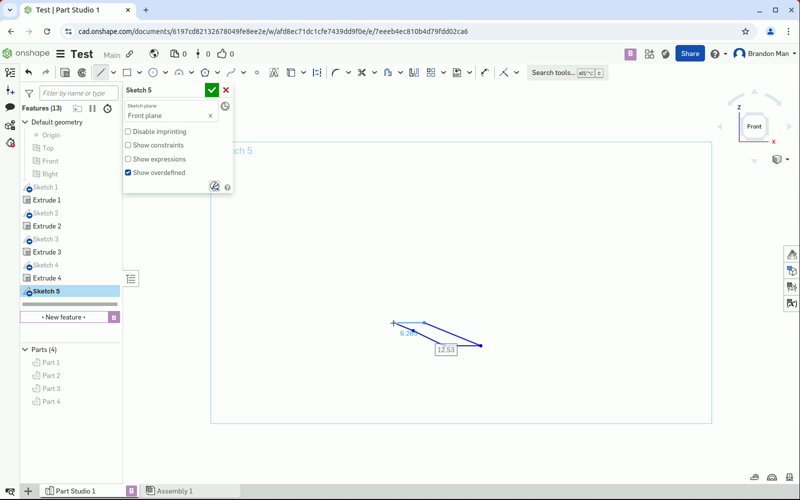
click(393, 322)
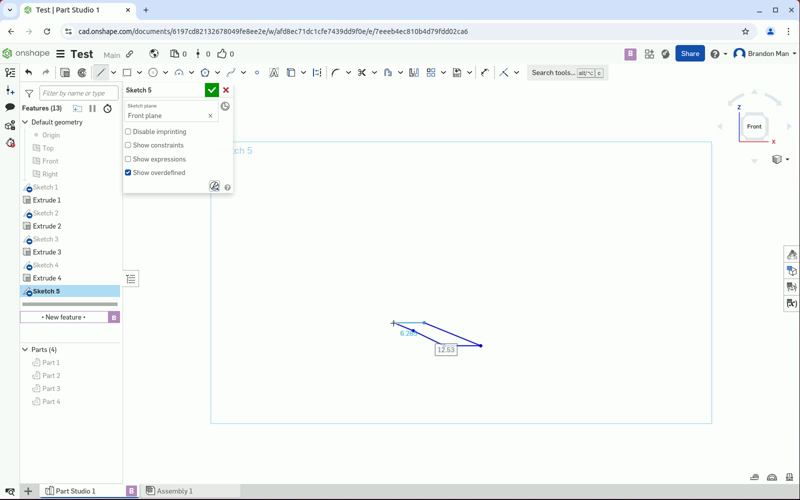
key(esc)
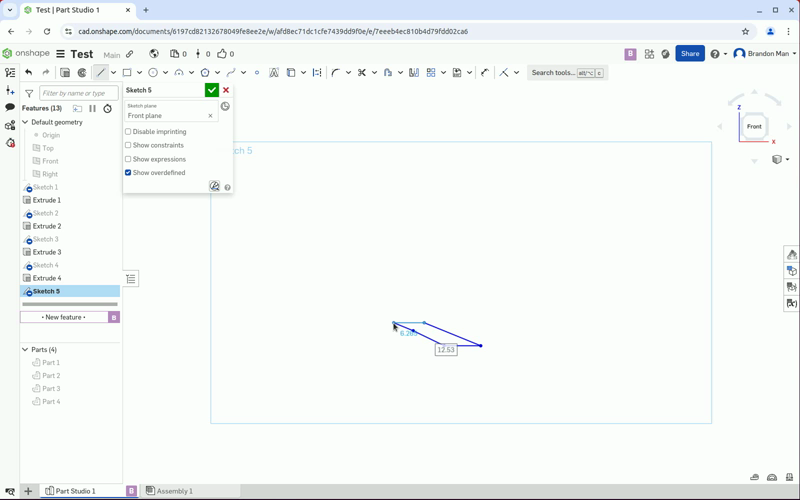
mouse_move(448, 333)
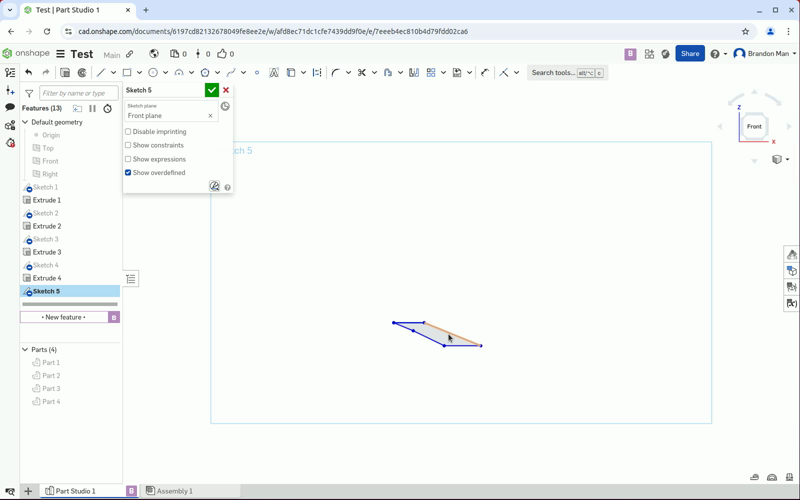
scroll(6)
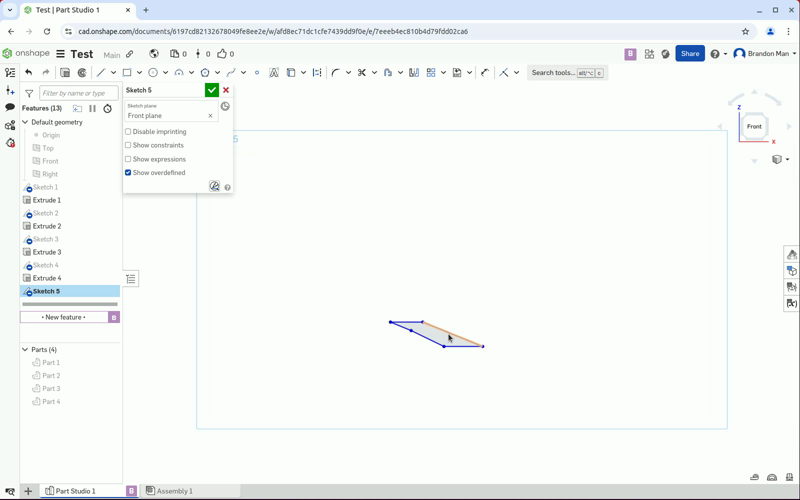
scroll(6)
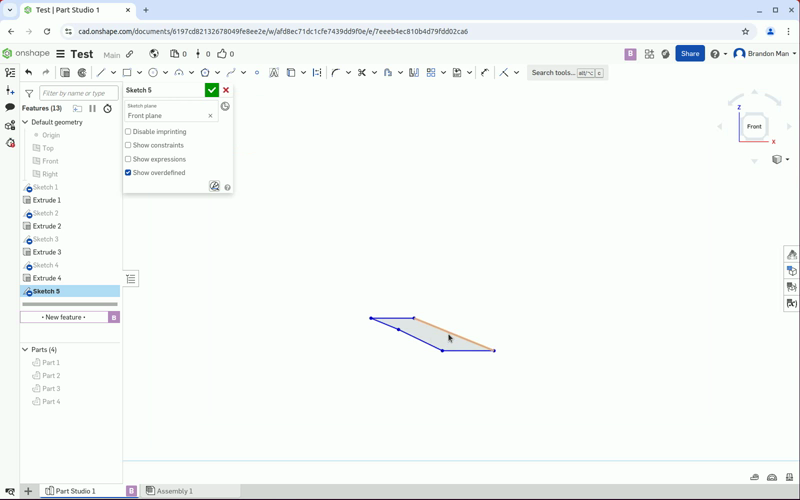
scroll(6)
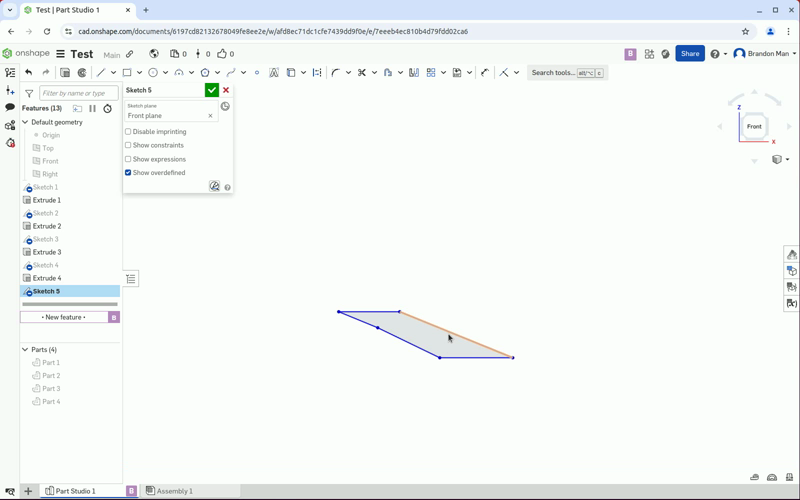
scroll(6)
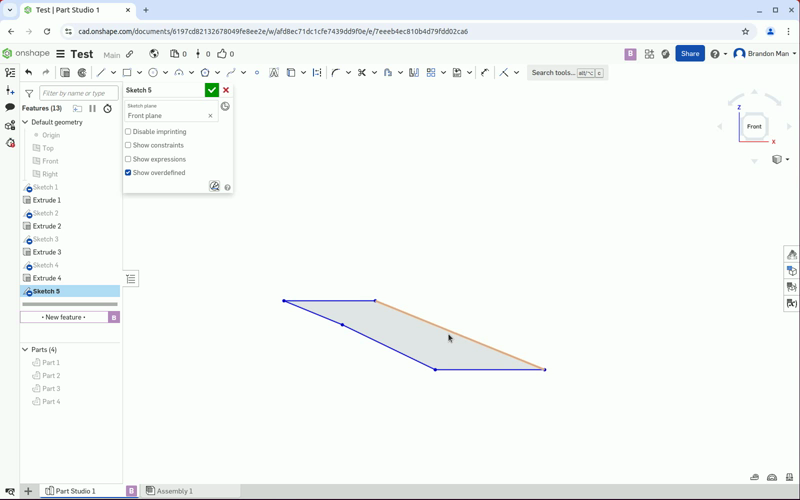
scroll(6)
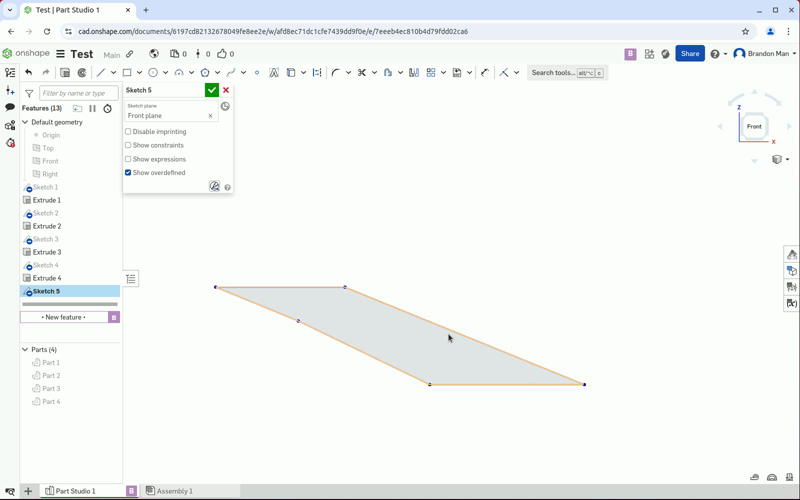
scroll(6)
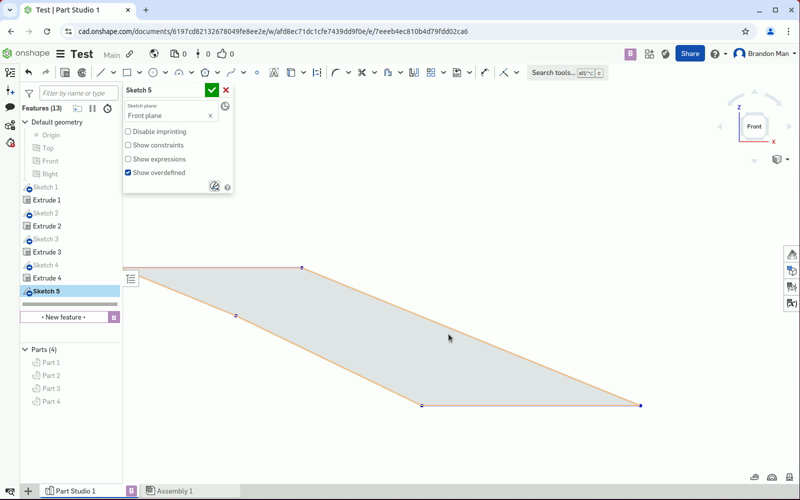
scroll(6)
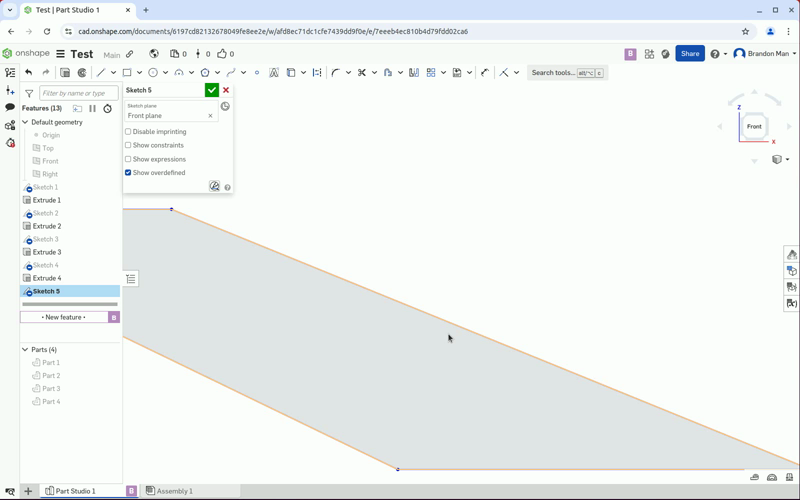
click(448, 333)
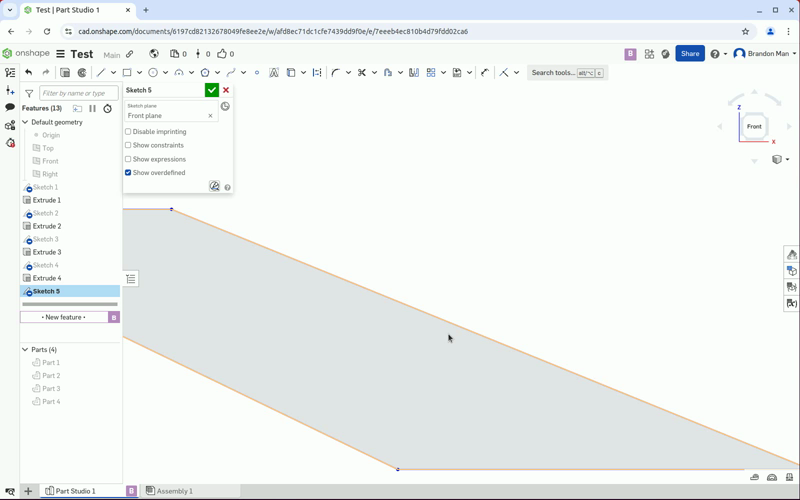
scroll(-6)
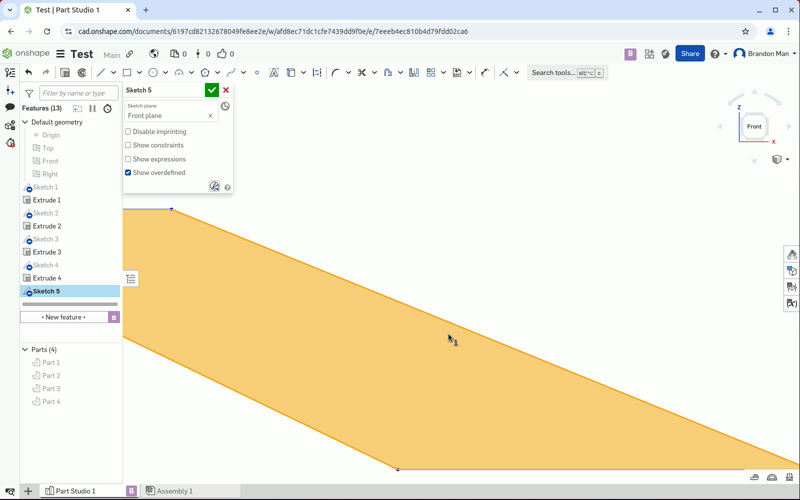
scroll(-6)
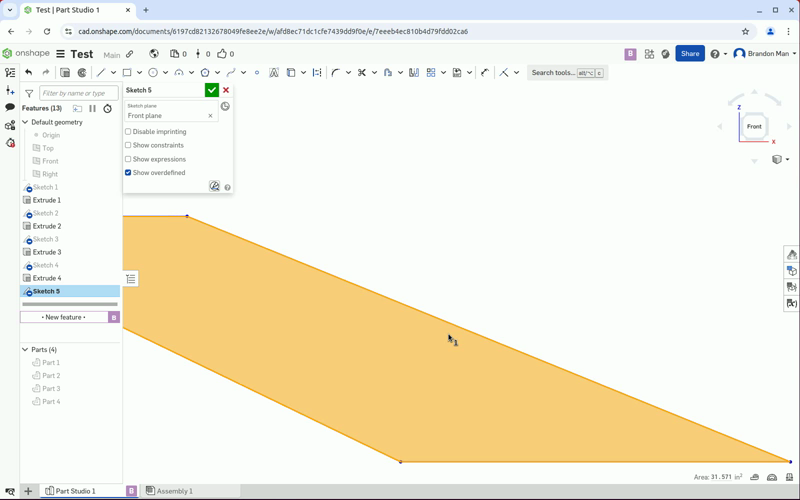
scroll(-6)
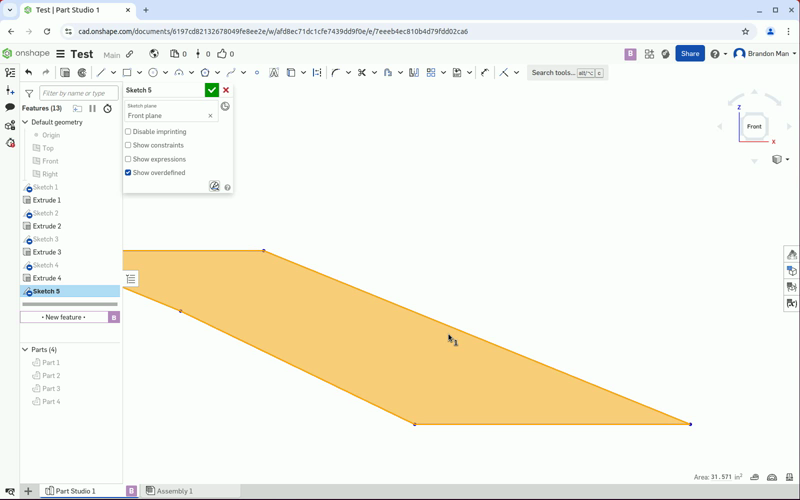
scroll(-6)
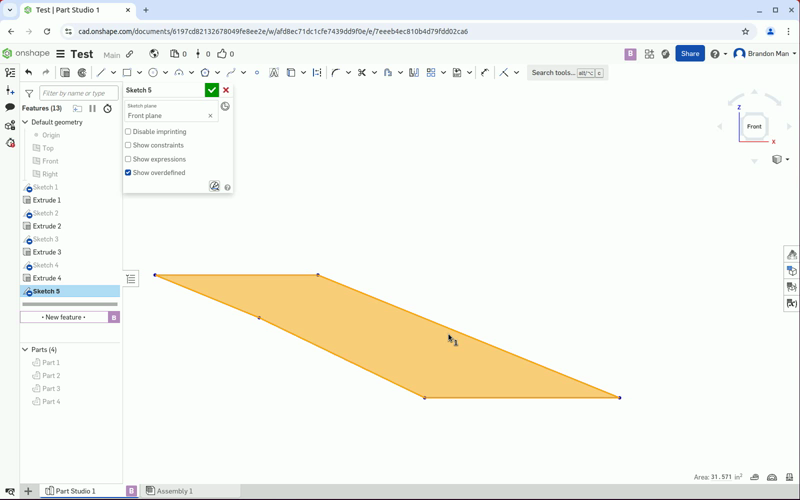
scroll(-6)
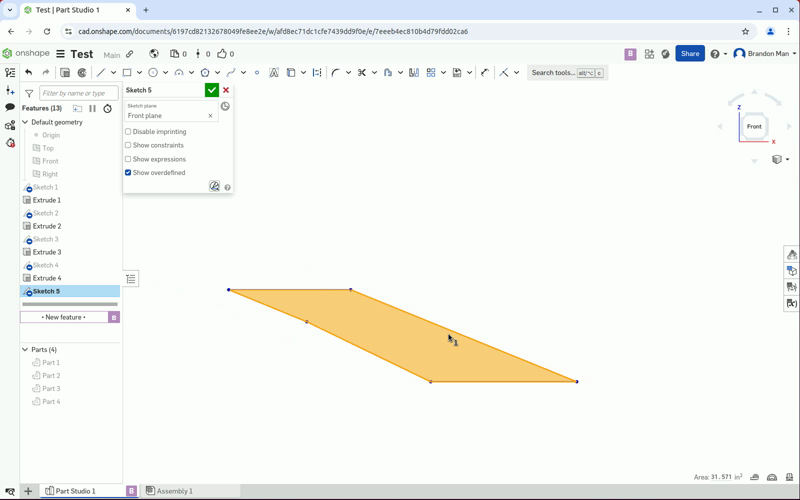
scroll(-6)
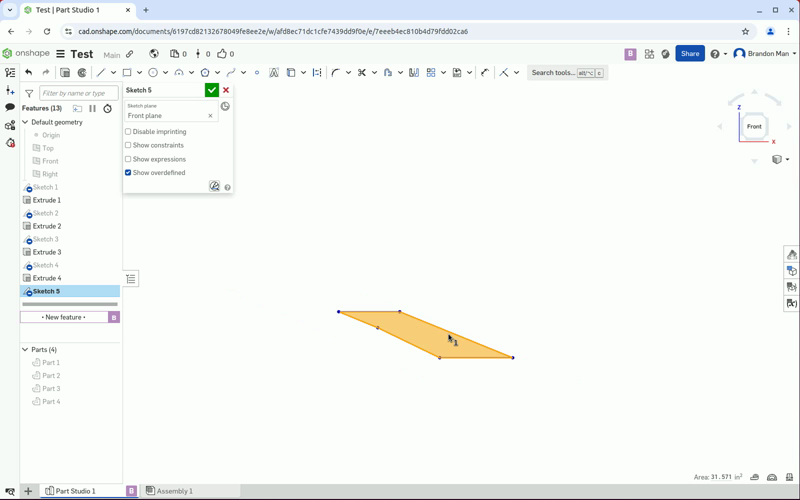
scroll(-6)
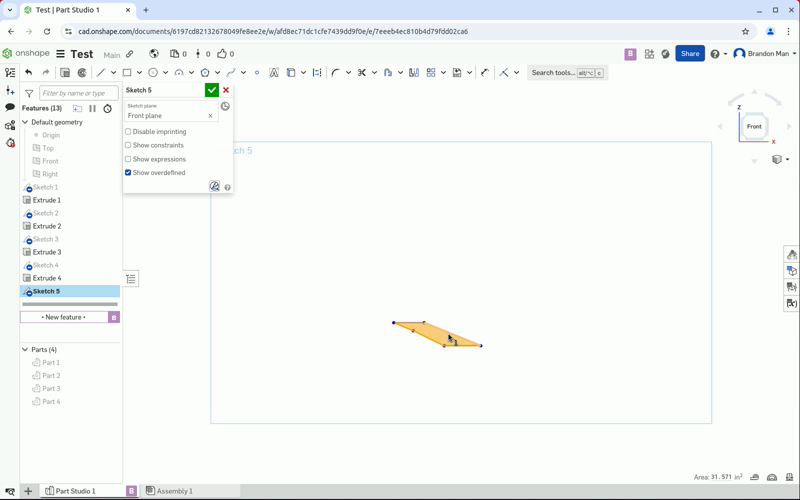
mouse_move(73, 352)
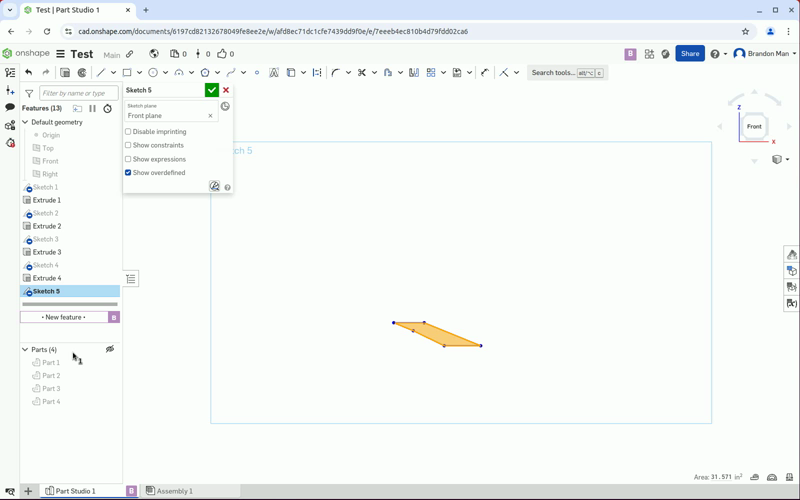
key(shift+y)
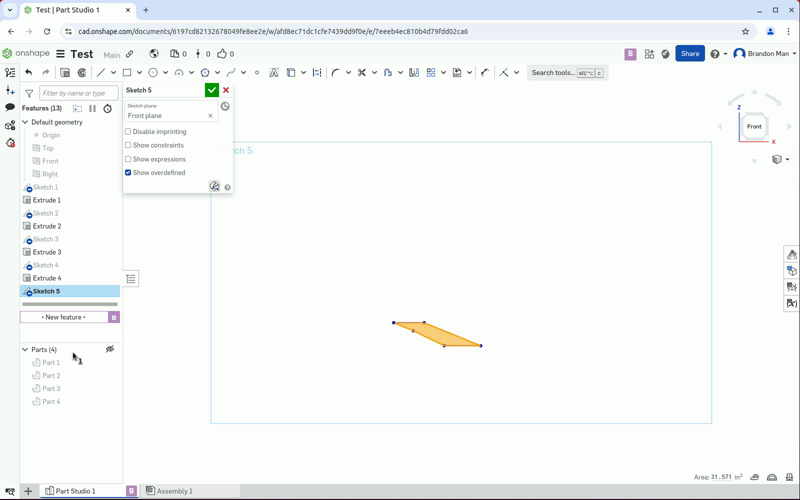
key(shift+e)
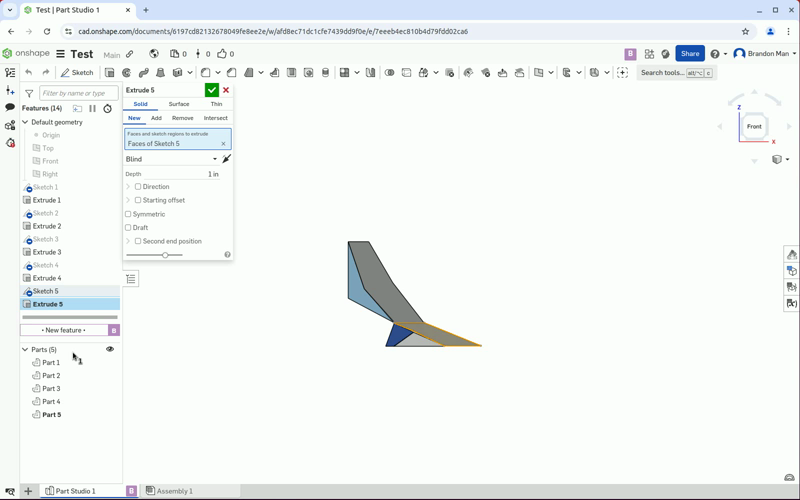
mouse_move(143, 106)
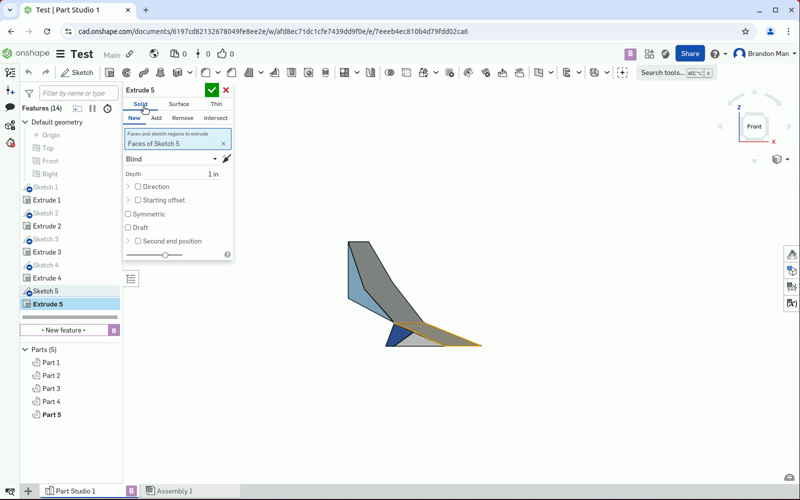
click(143, 106)
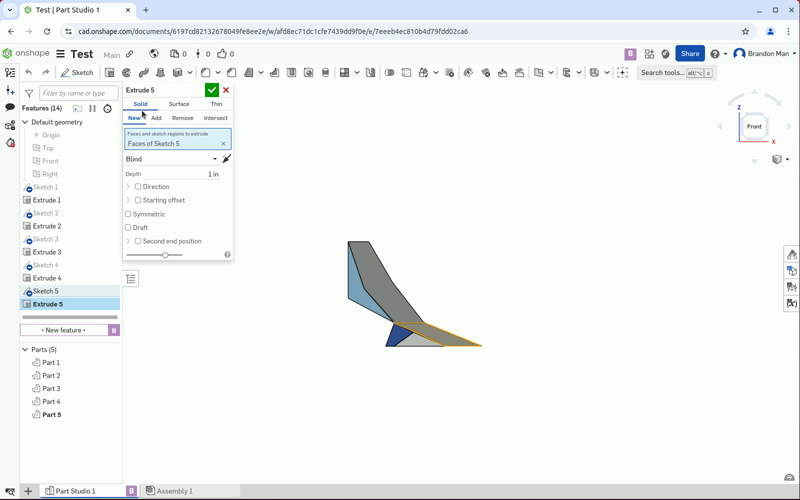
mouse_move(137, 120)
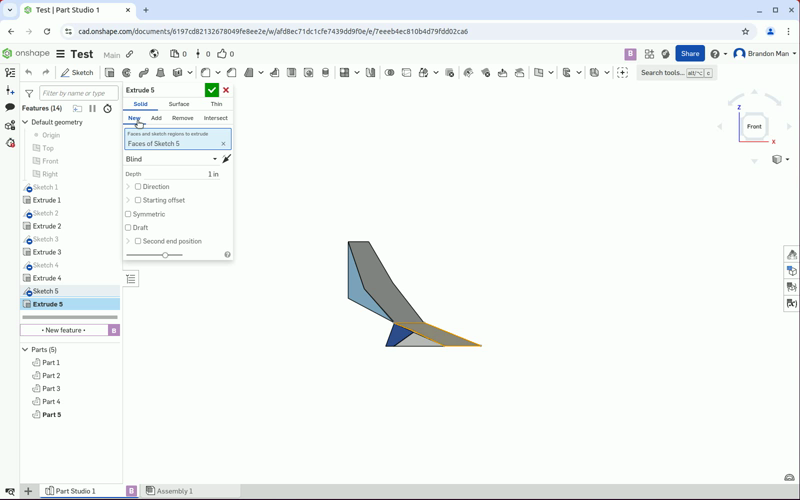
click(137, 120)
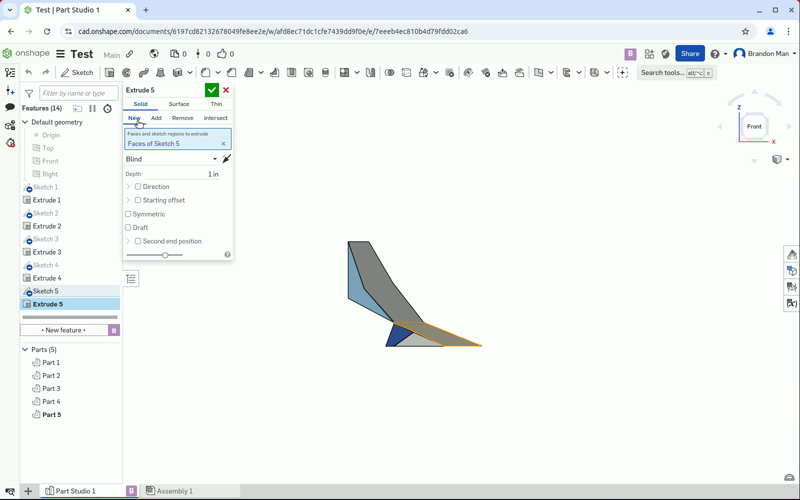
key(tab, 4)
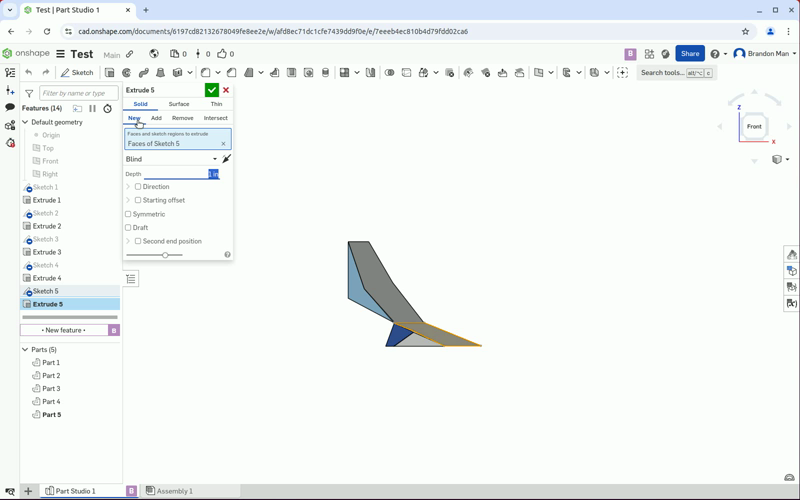
text(4.814)
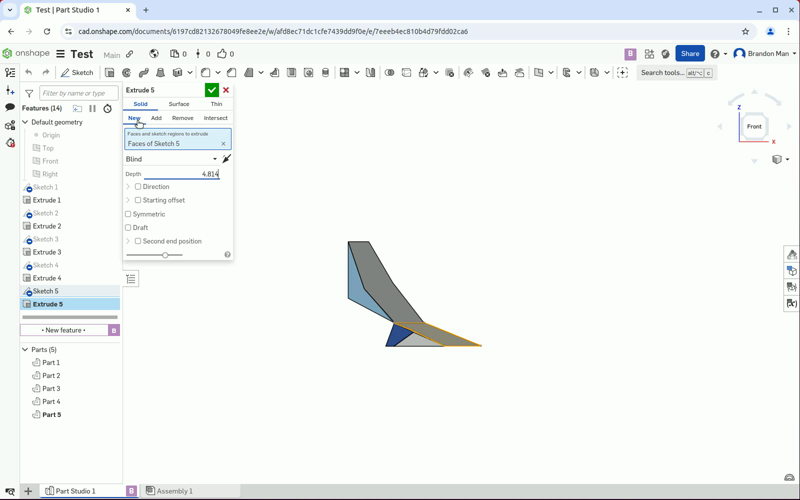
key(enter)
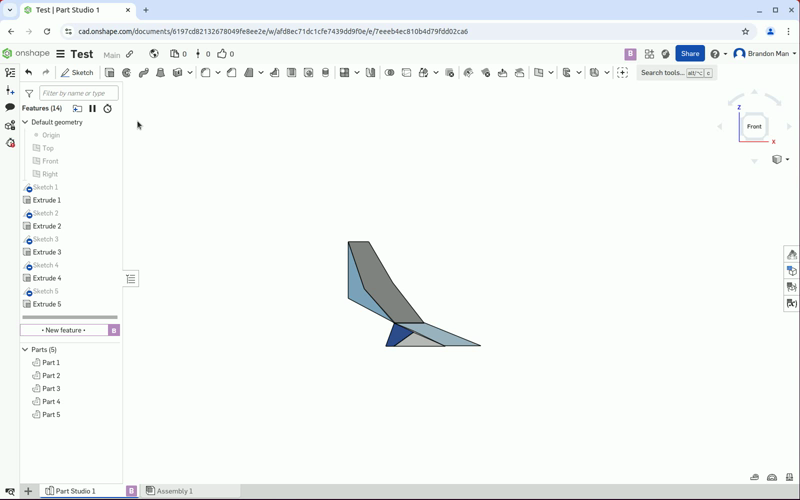
key(shift+h)
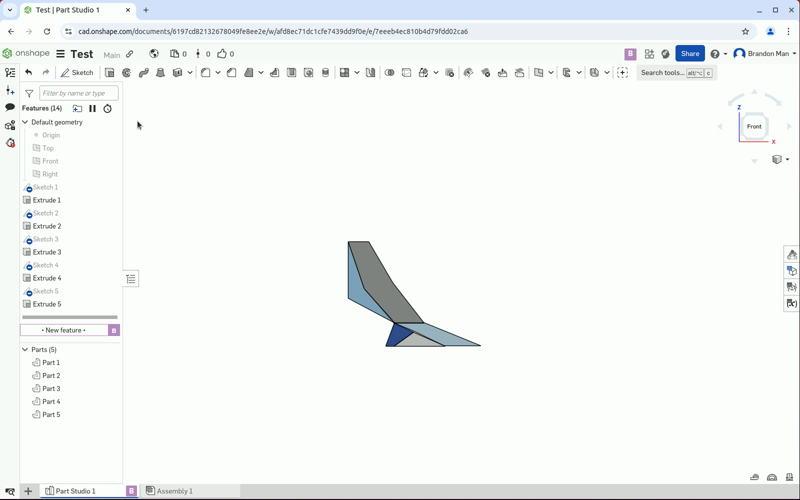
key(shift+h)
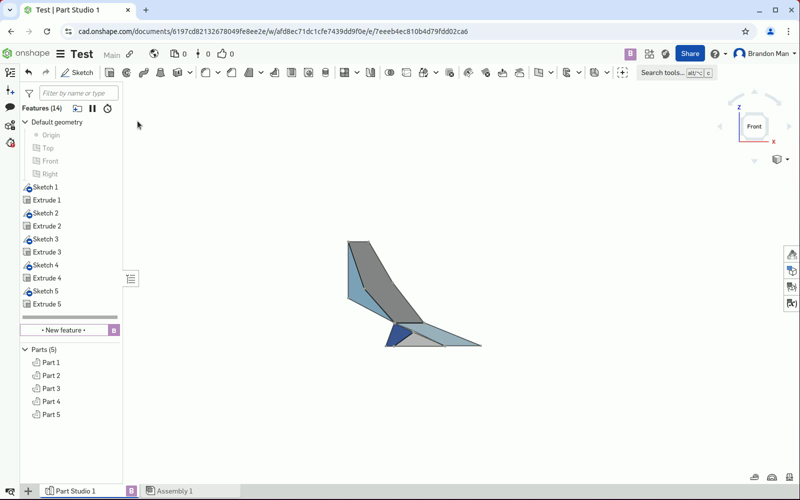
key(shift+7)
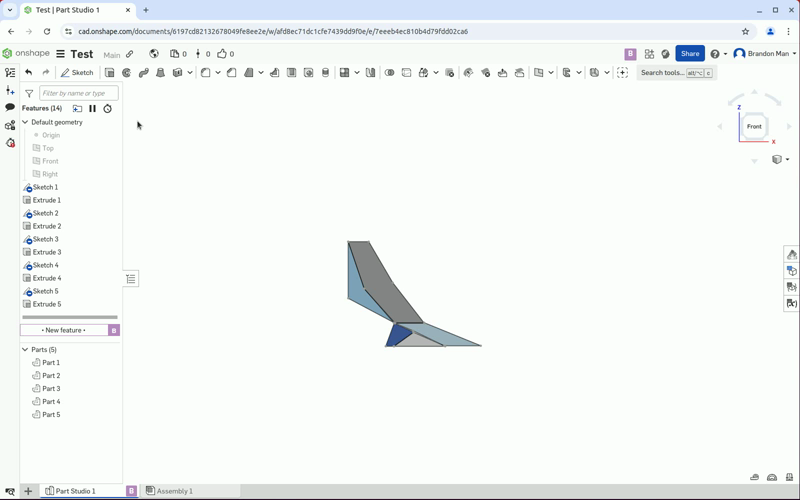
key(left, 2)
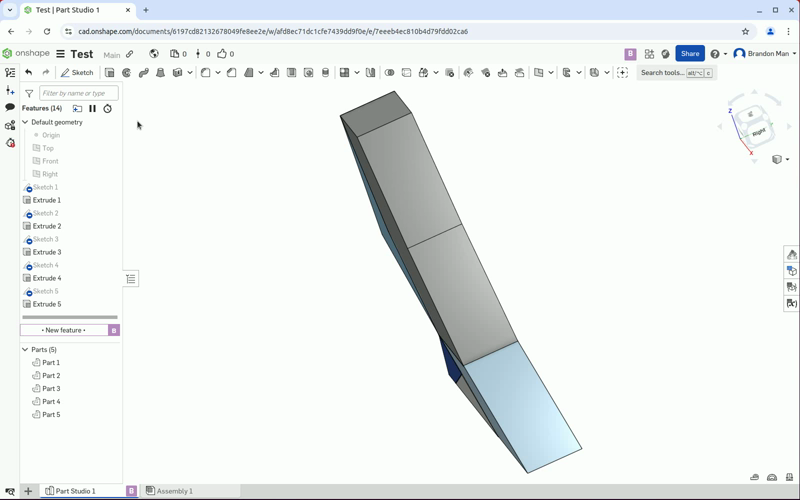
key(down, 2)
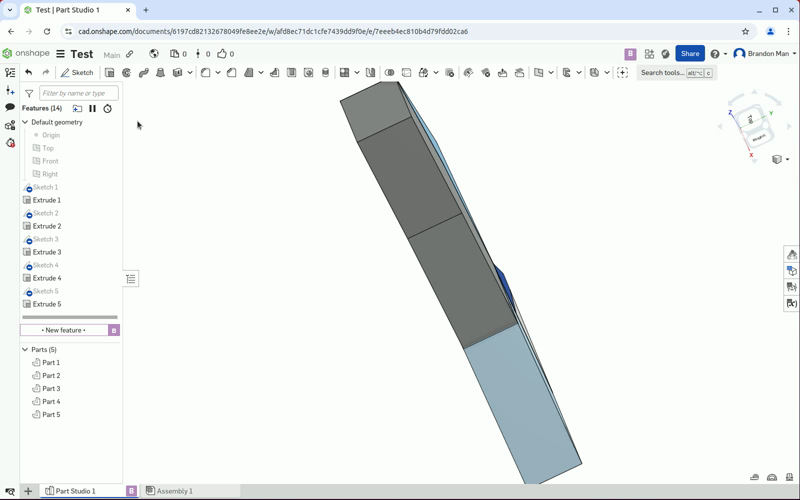
key(up, 2)
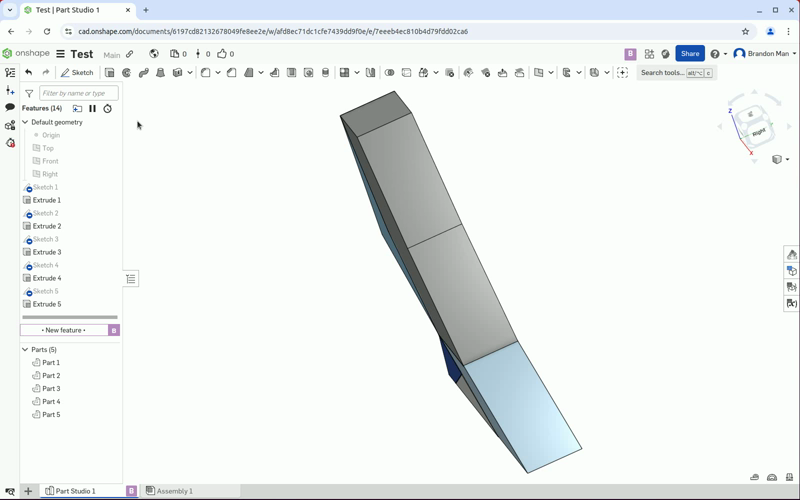
key(right, 2)
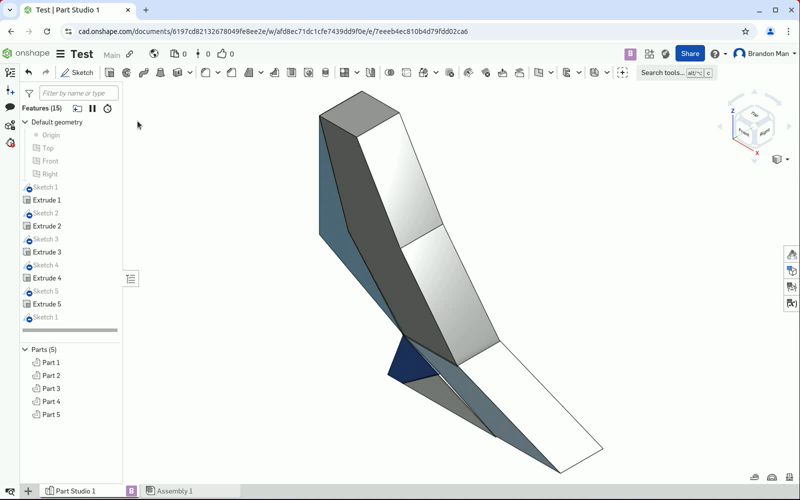
mouse_move(73, 189)
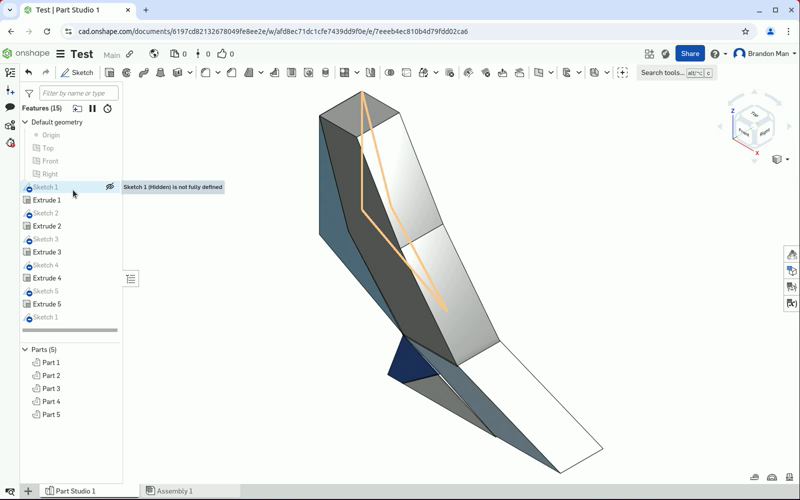
click(73, 189)